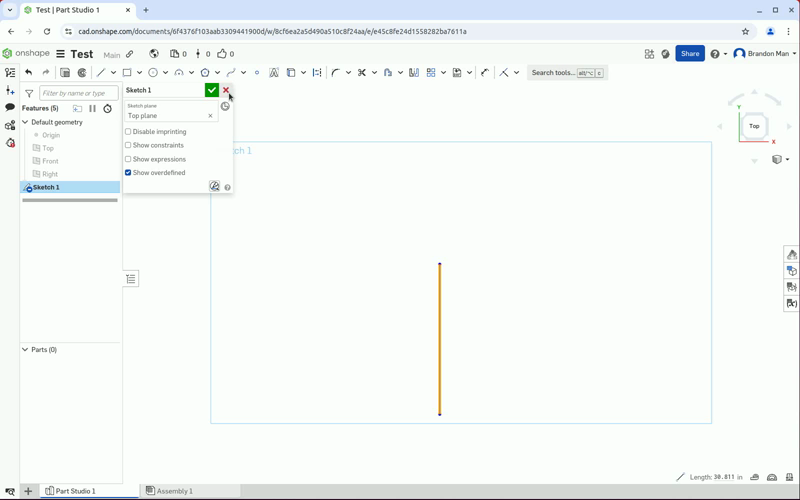
key(shift+h)
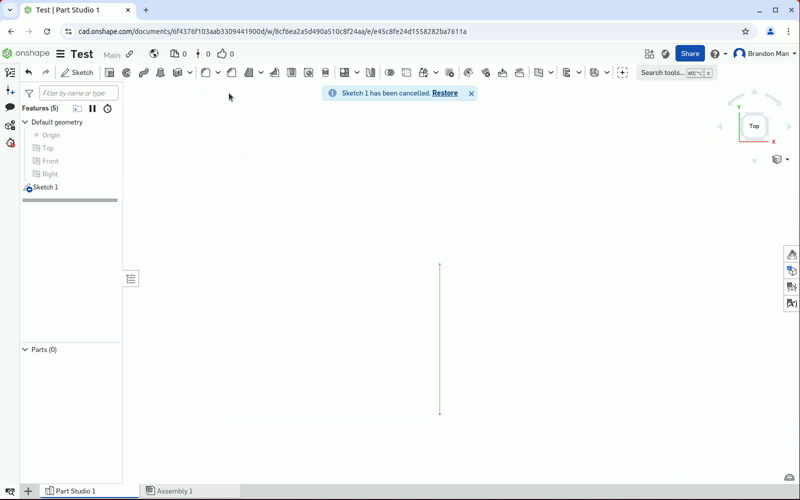
key(shift+s)
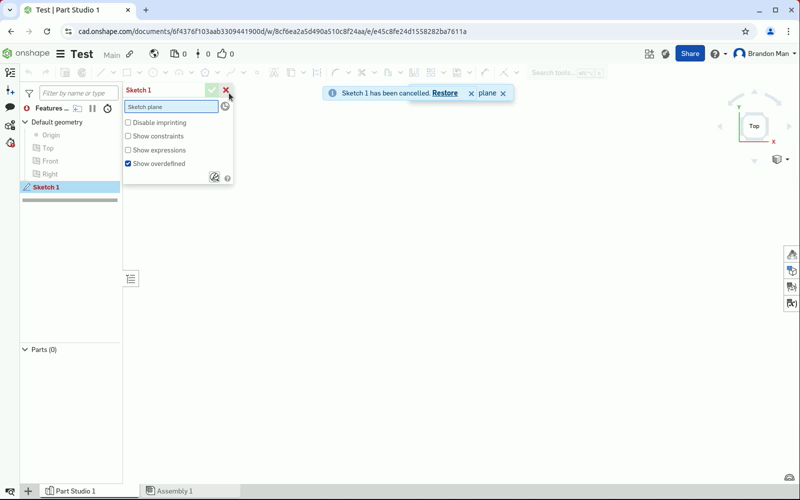
mouse_move(73, 150)
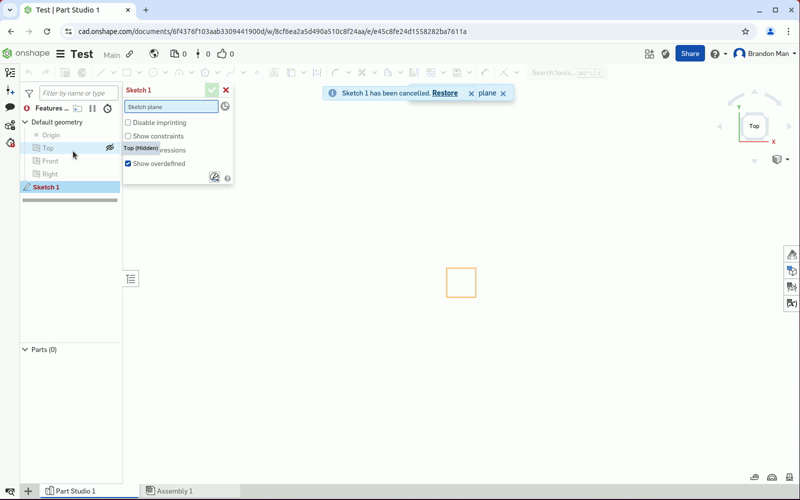
click(73, 150)
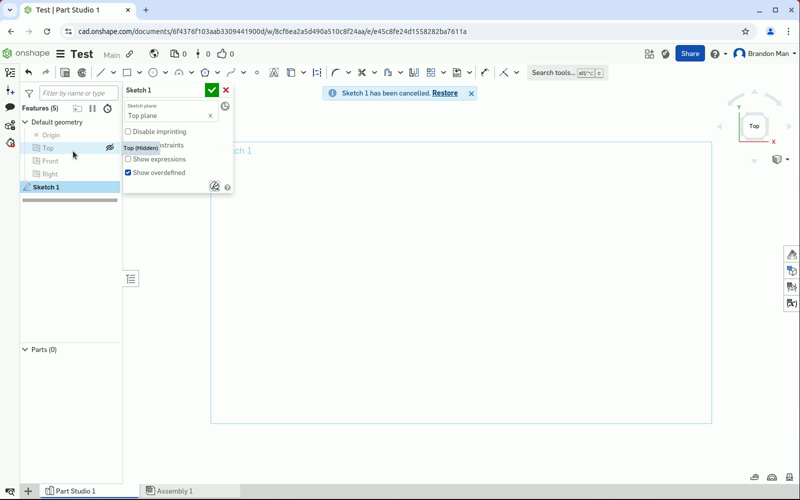
mouse_move(73, 352)
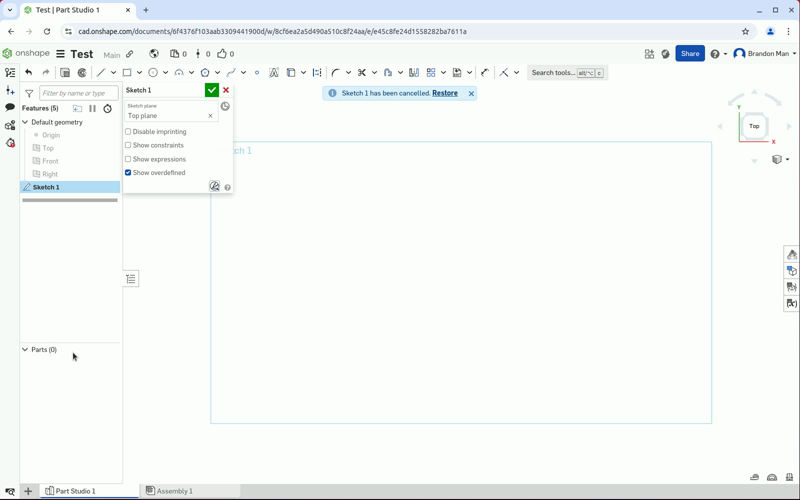
key(y)
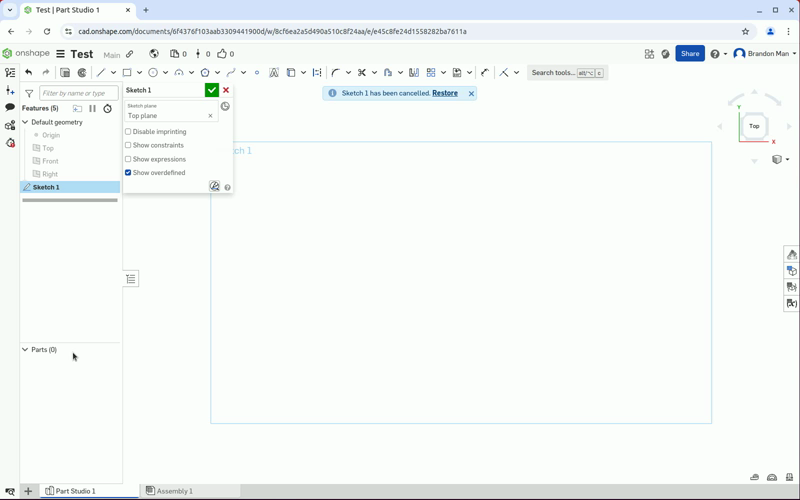
key(l)
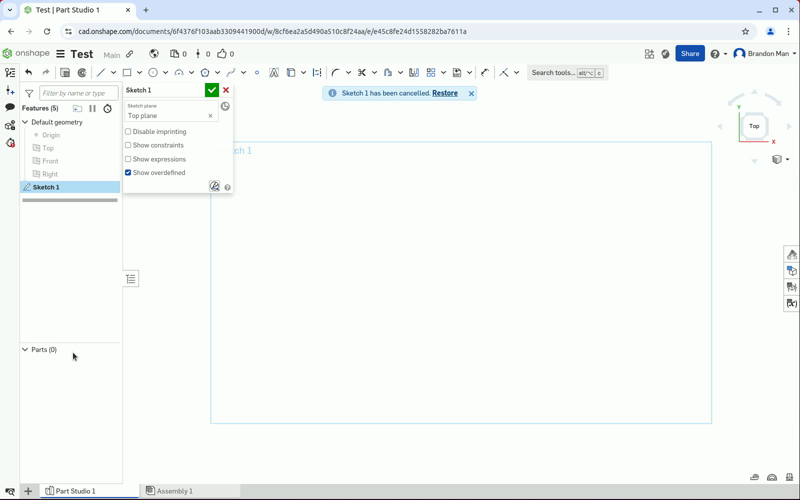
key_down(shift)
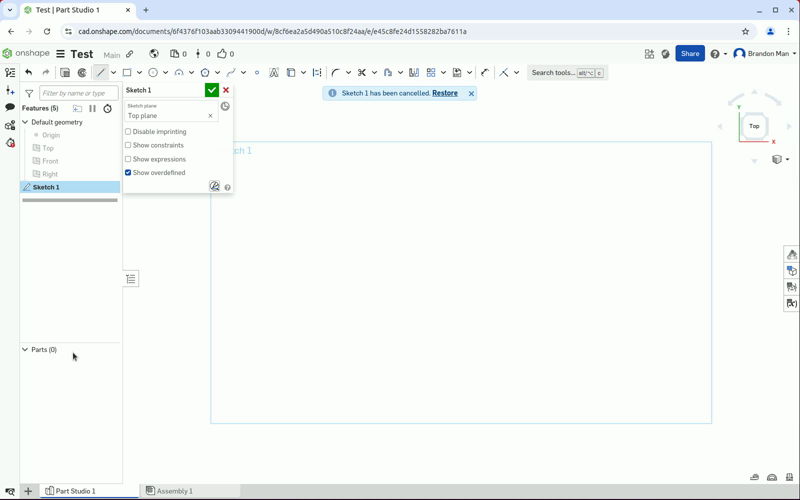
mouse_move(438, 315)
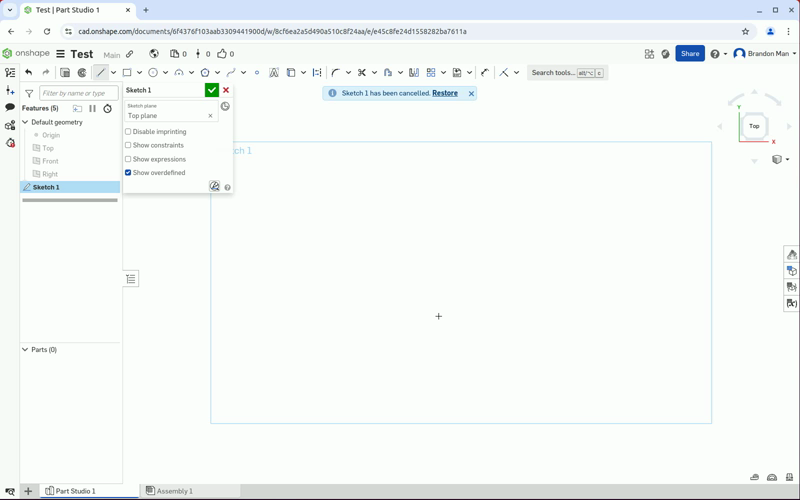
click(438, 315)
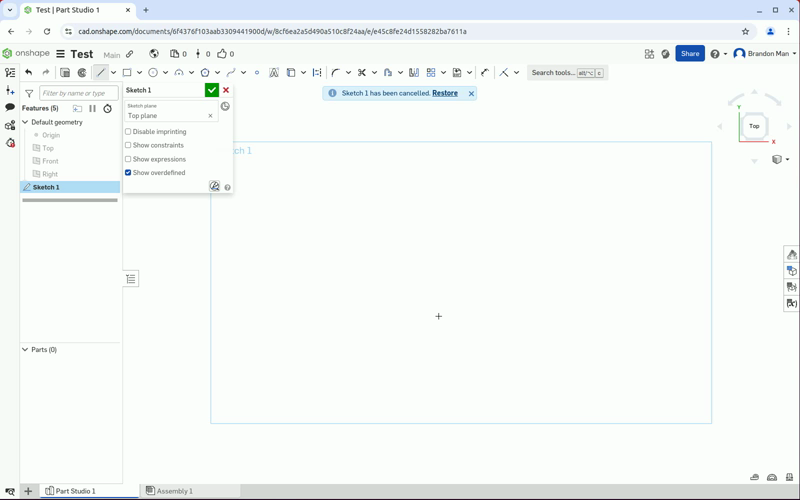
key_up(shift)
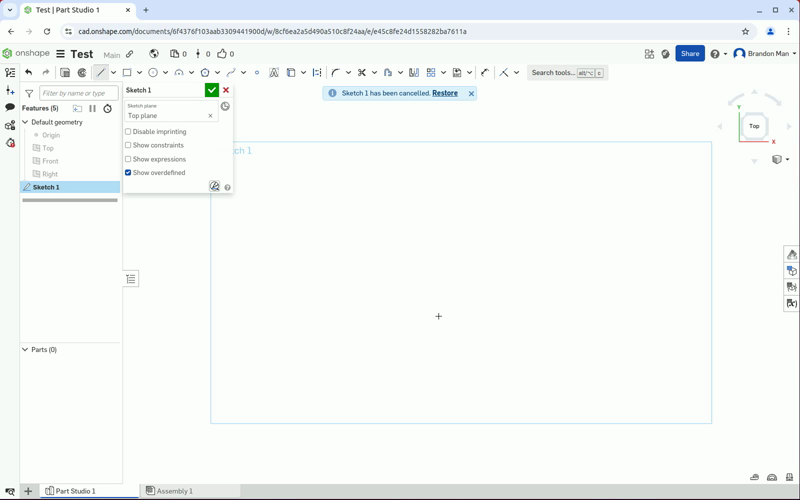
key_down(shift)
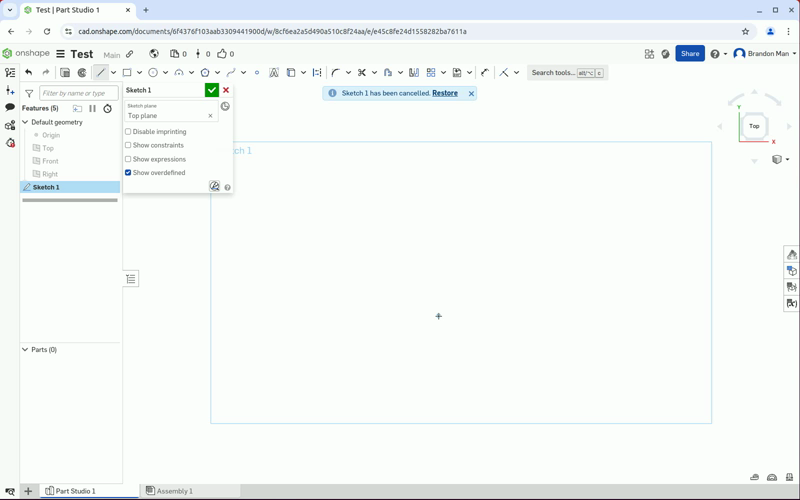
mouse_move(468, 315)
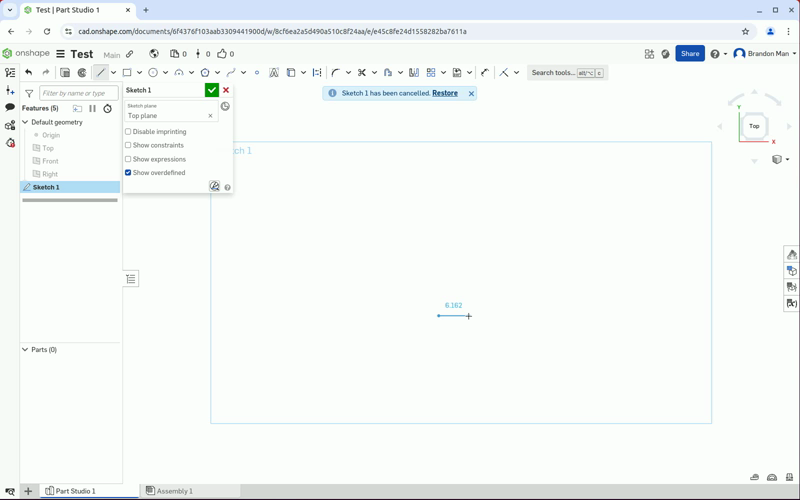
mouse_move(453, 315)
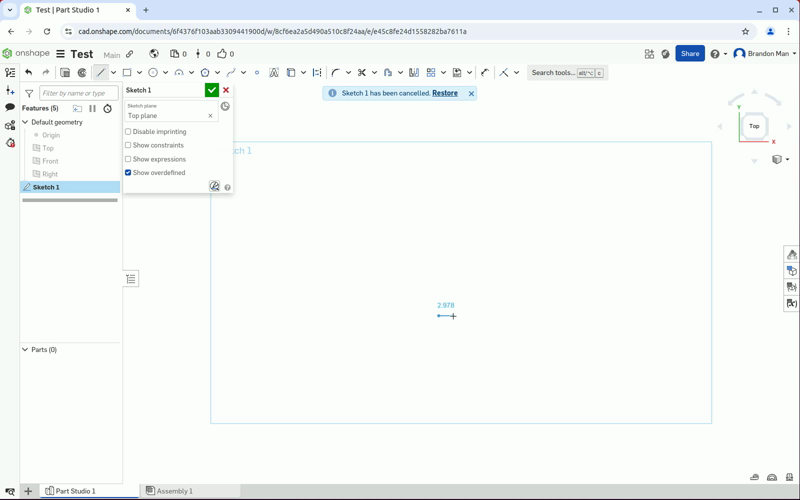
click(453, 315)
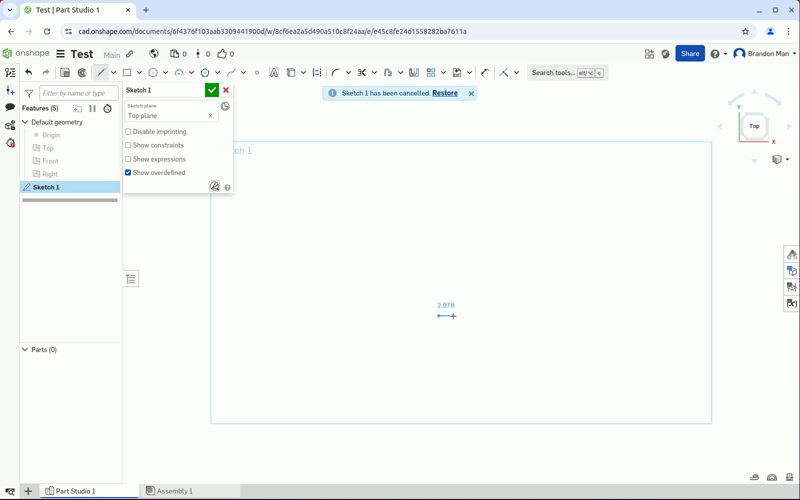
key_up(shift)
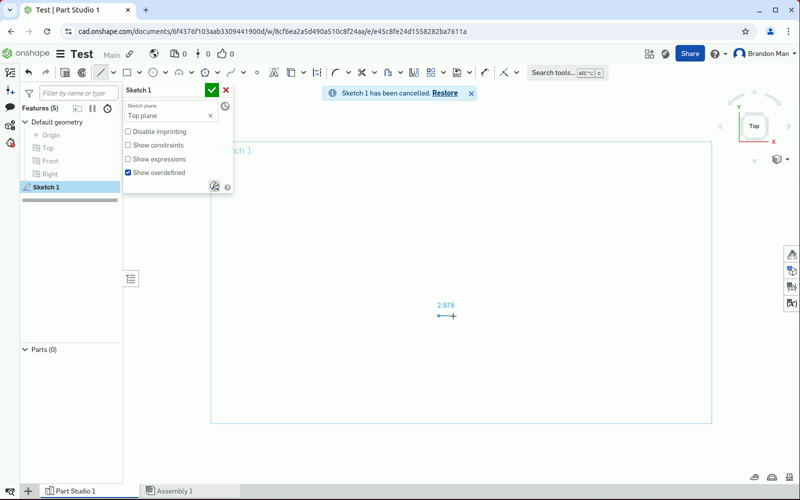
key_down(shift)
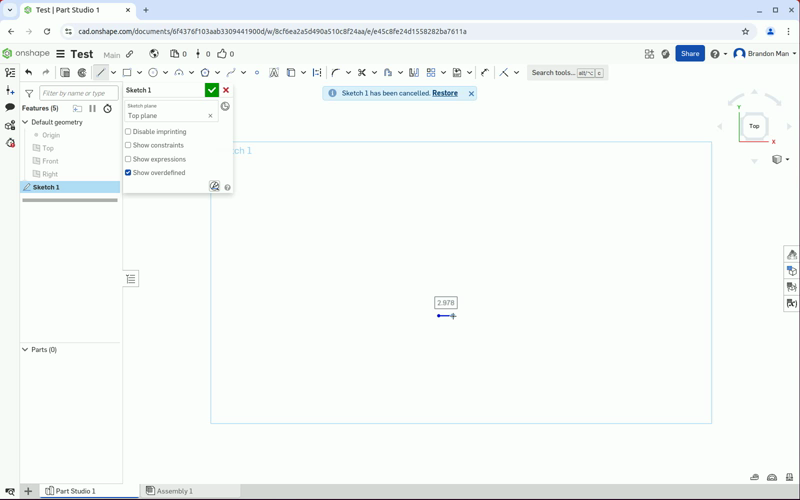
mouse_move(483, 315)
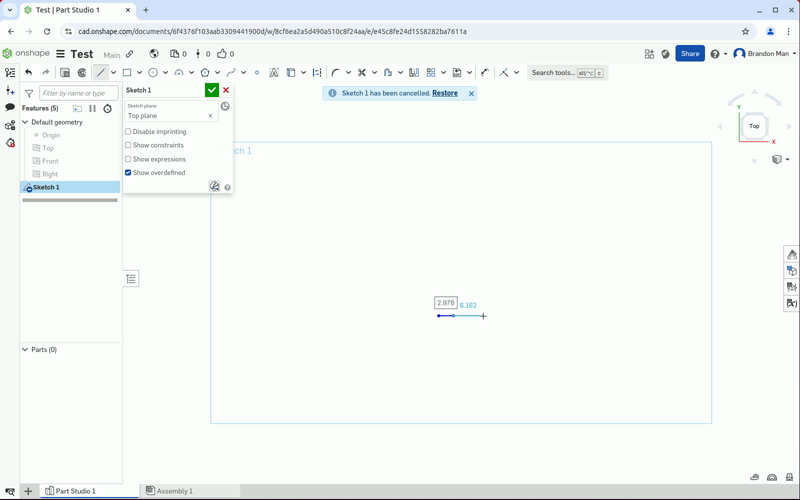
mouse_move(469, 315)
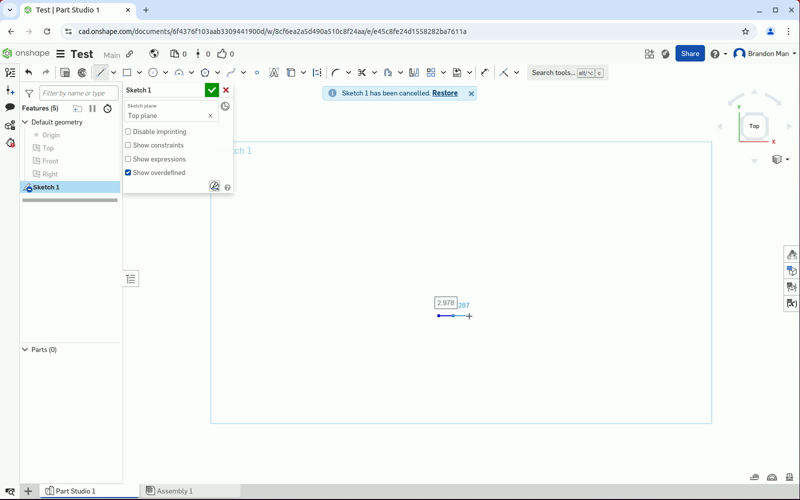
click(469, 315)
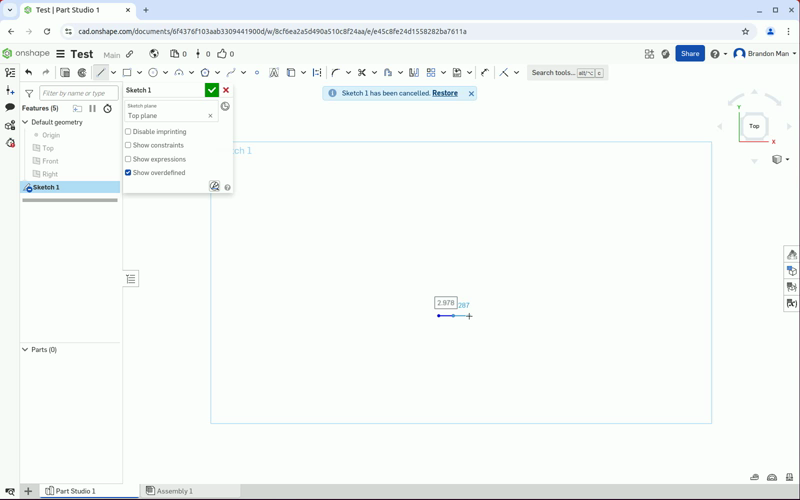
key_up(shift)
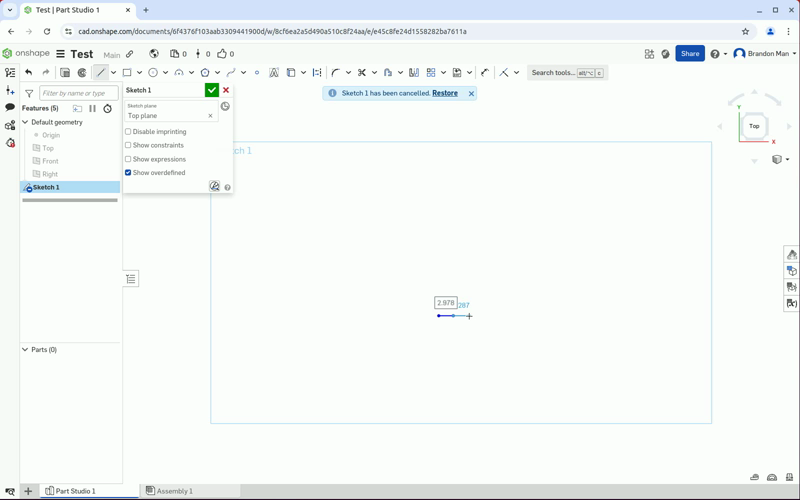
key_down(shift)
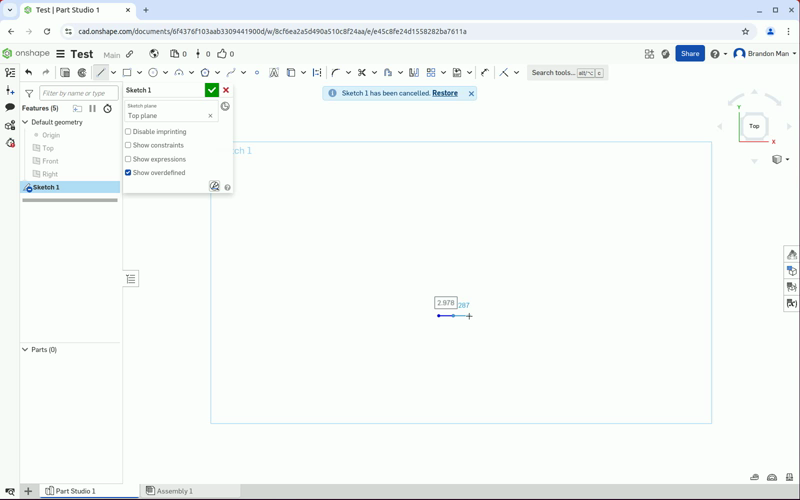
mouse_move(499, 315)
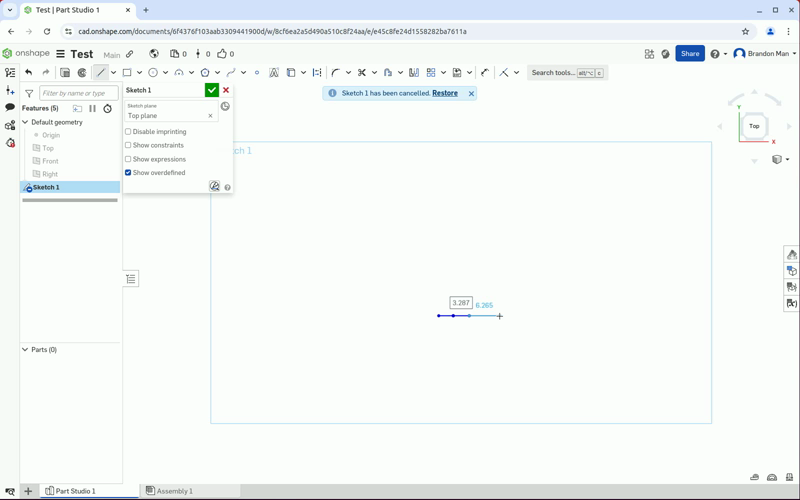
mouse_move(483, 315)
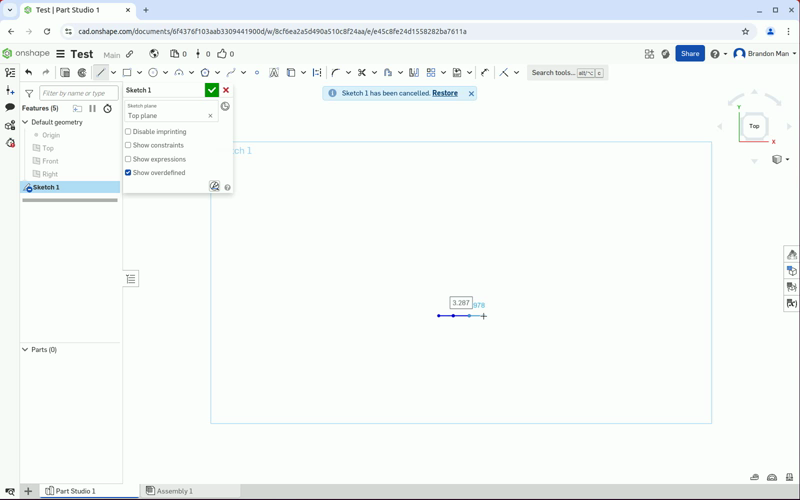
click(483, 315)
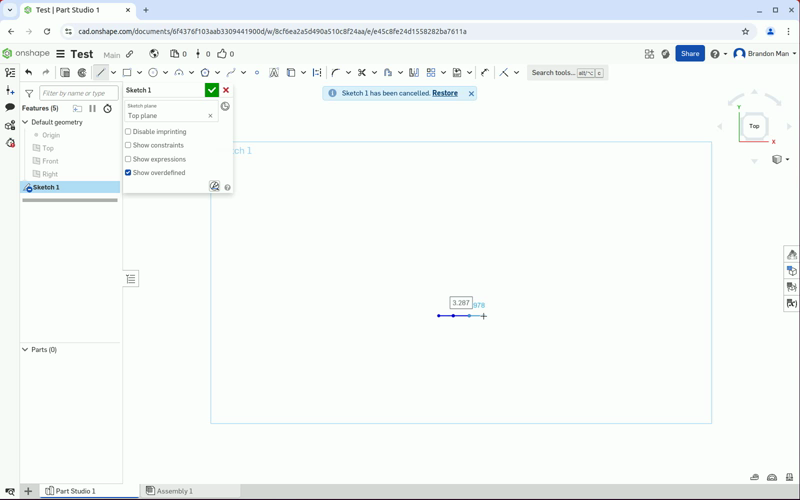
key_up(shift)
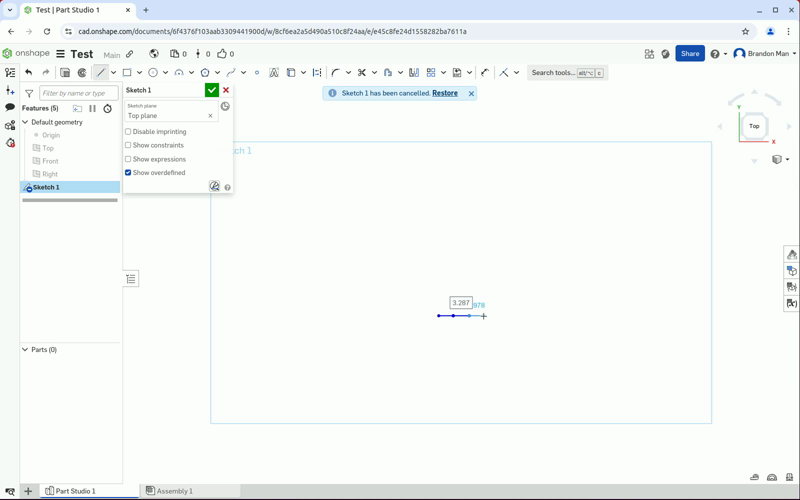
key(esc)
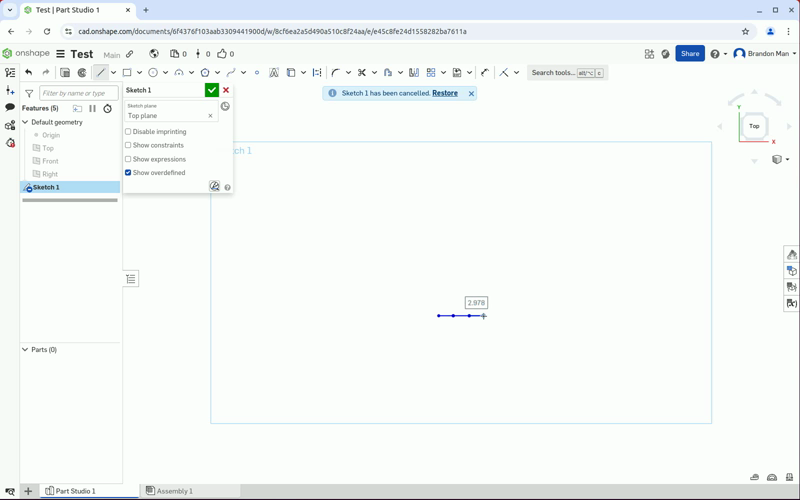
key(a)
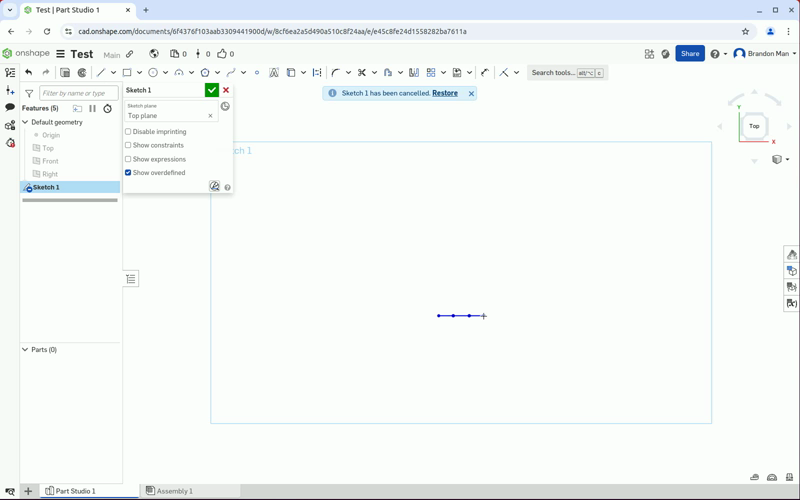
mouse_move(483, 315)
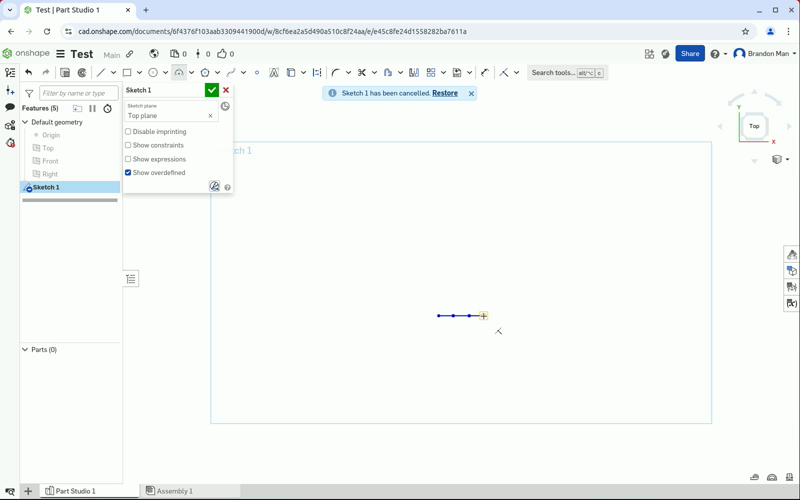
click(483, 315)
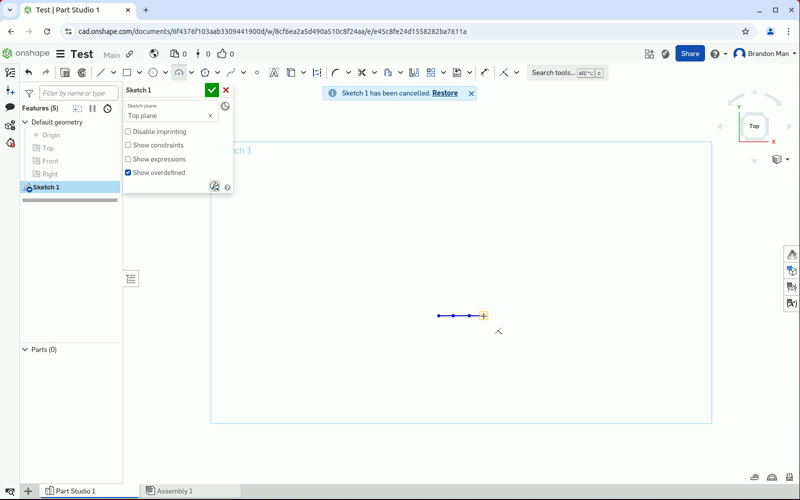
key_down(shift)
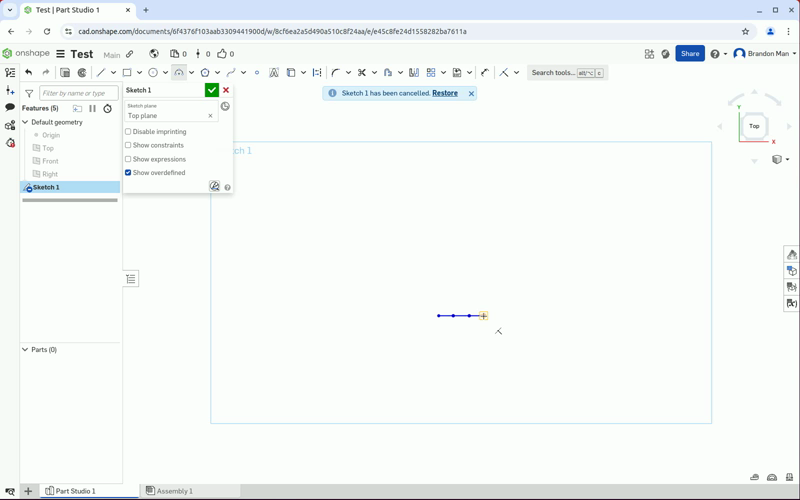
mouse_move(469, 294)
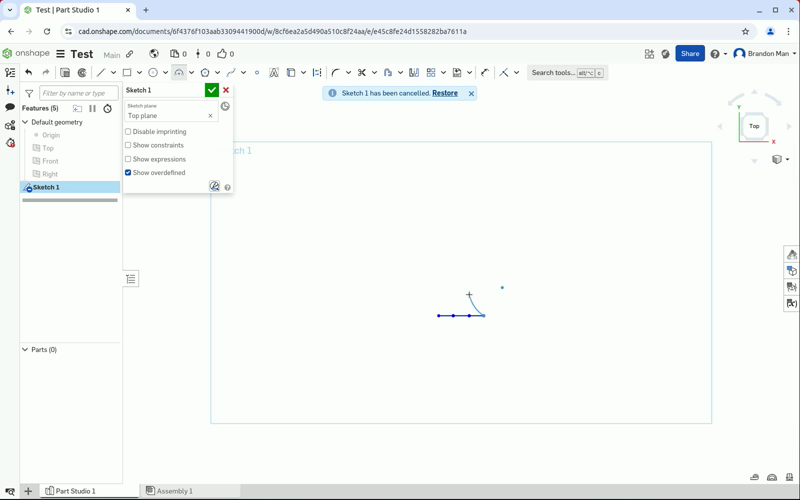
click(469, 294)
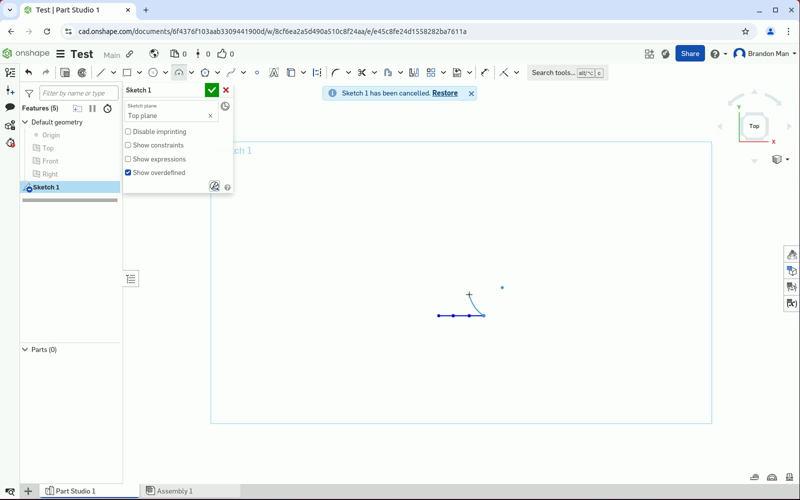
mouse_move(480, 302)
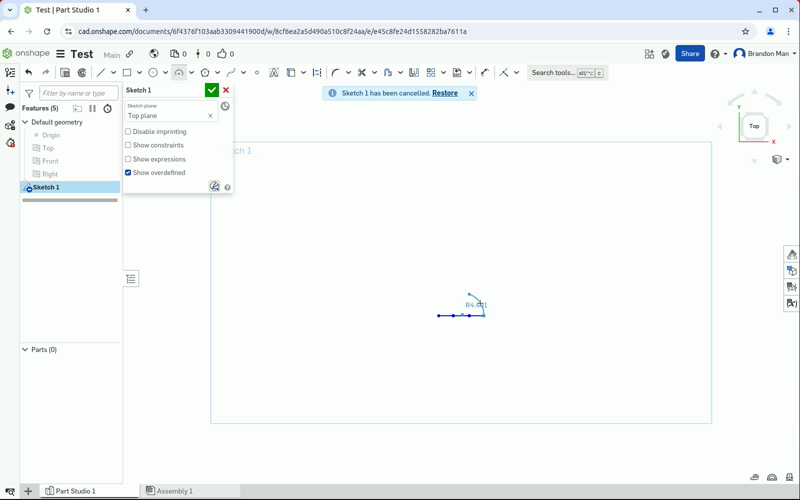
click(480, 302)
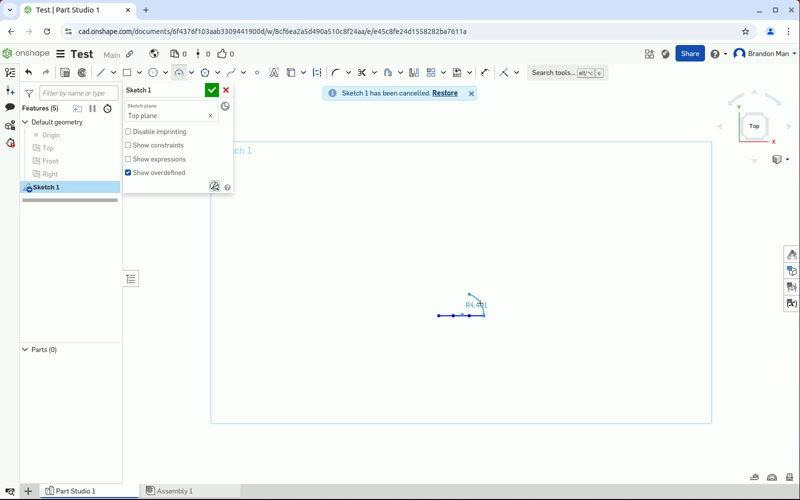
key_up(shift)
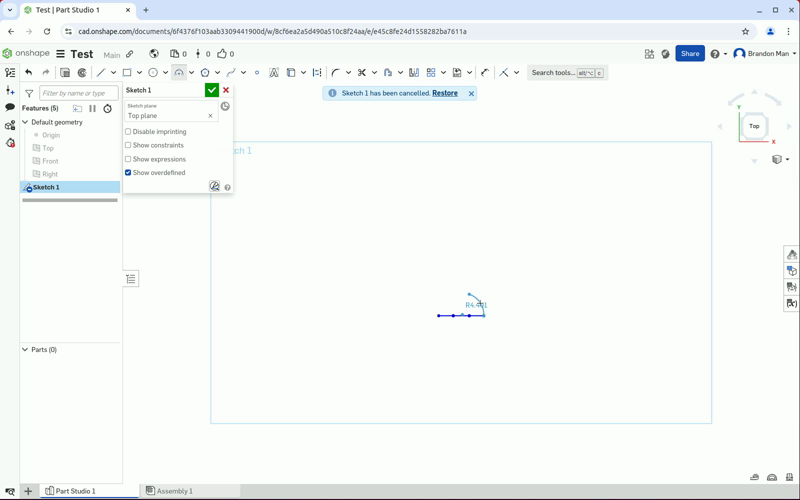
key(esc)
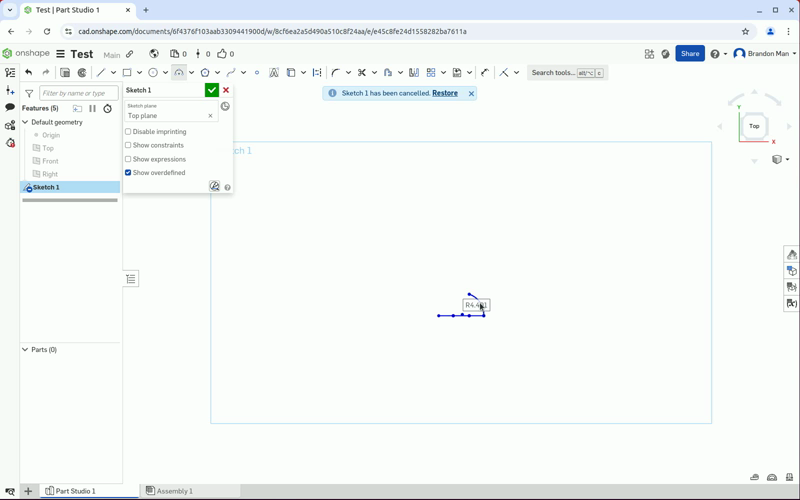
key(l)
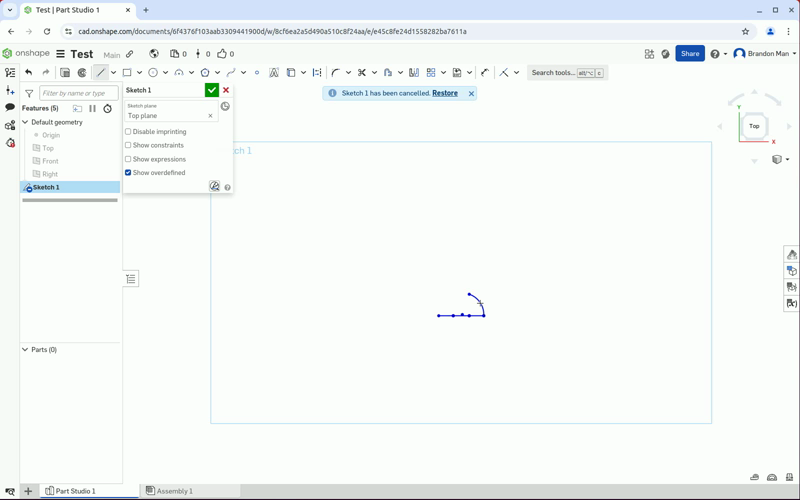
mouse_move(469, 294)
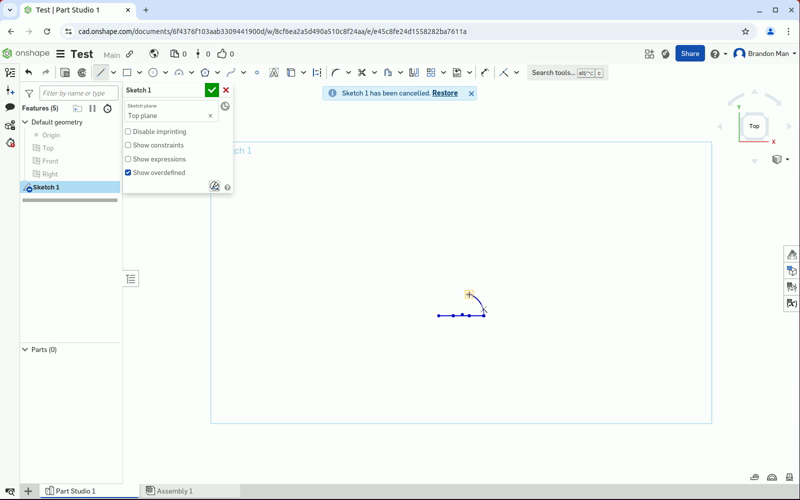
click(469, 294)
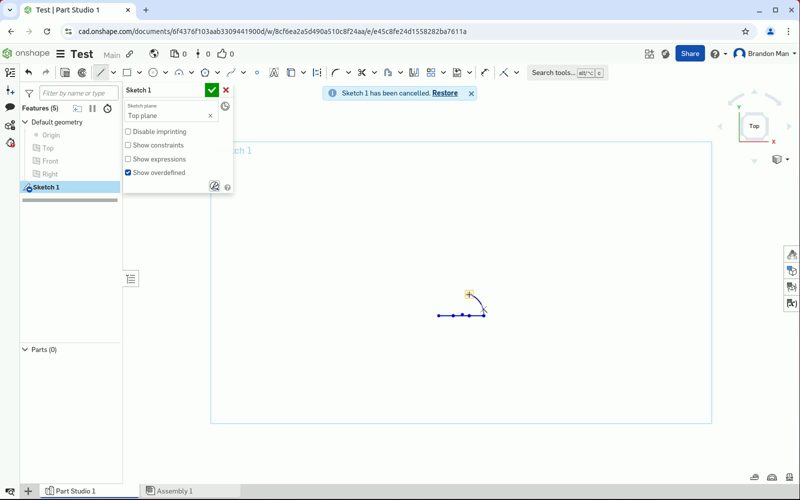
key_down(shift)
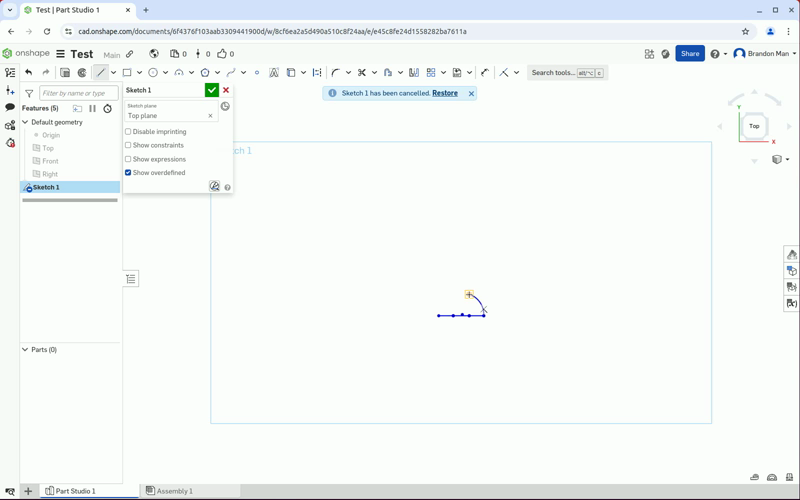
mouse_move(499, 294)
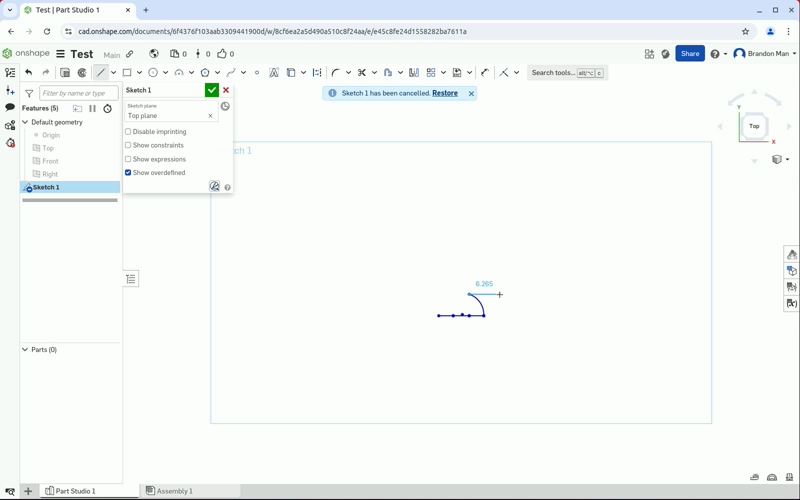
mouse_move(469, 259)
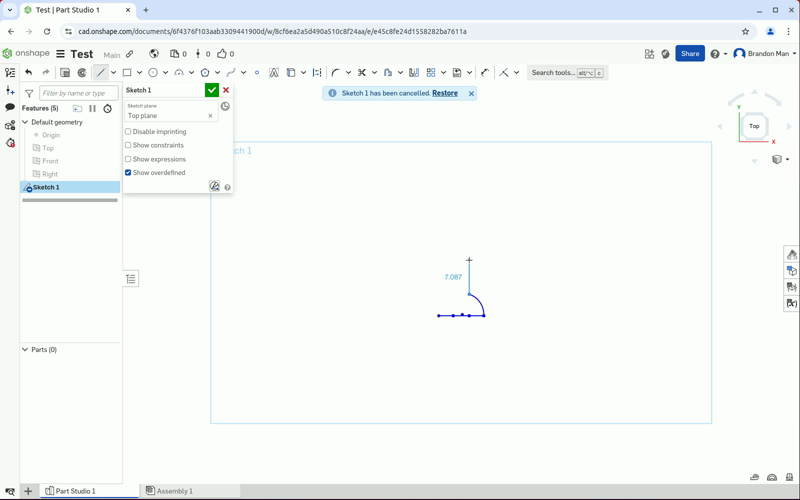
click(469, 259)
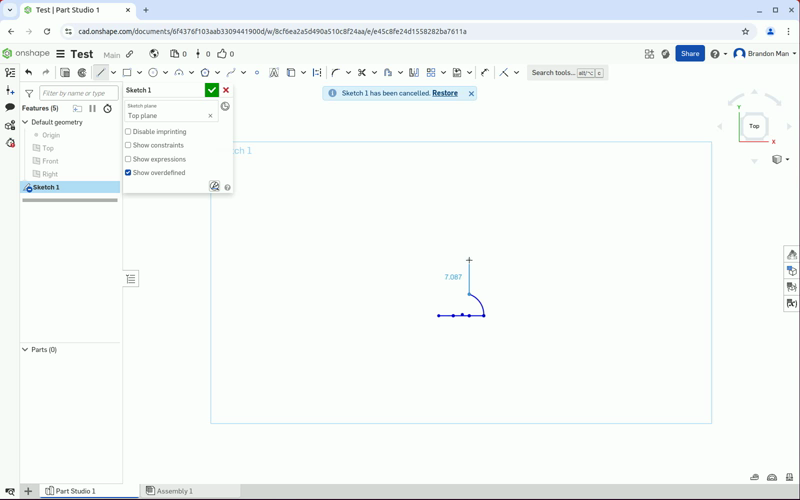
key_up(shift)
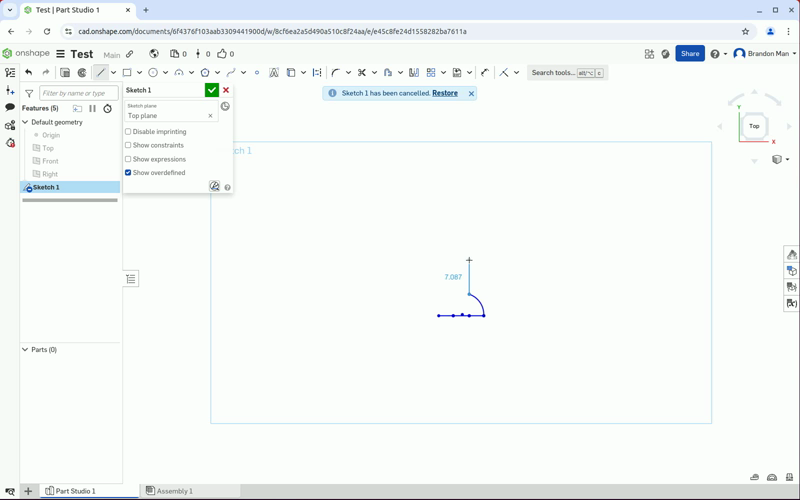
key(esc)
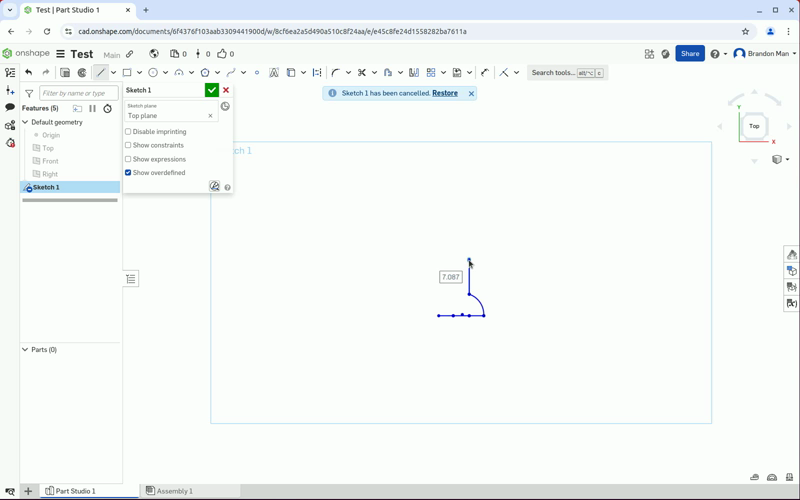
key(a)
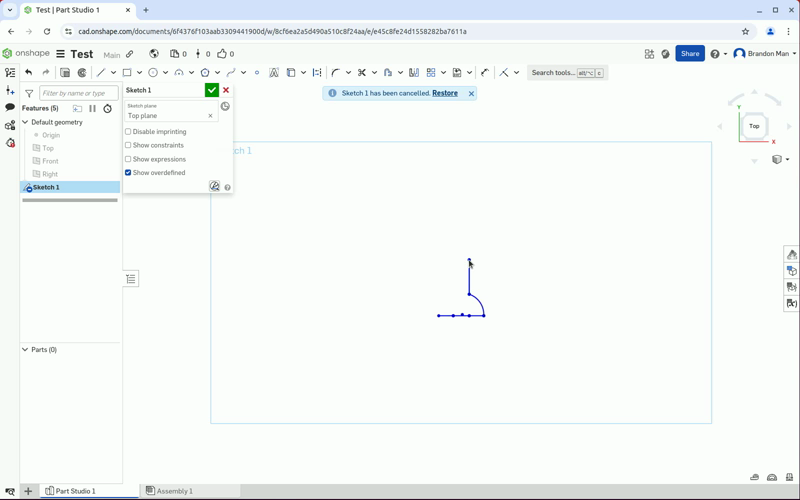
mouse_move(469, 259)
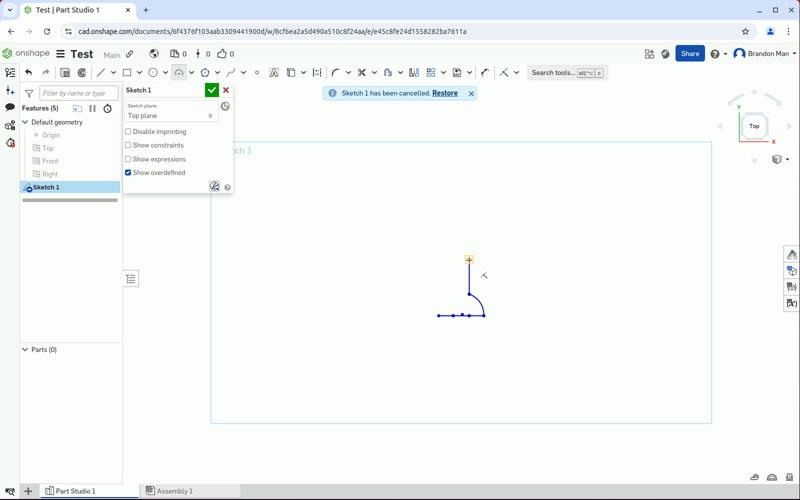
click(469, 259)
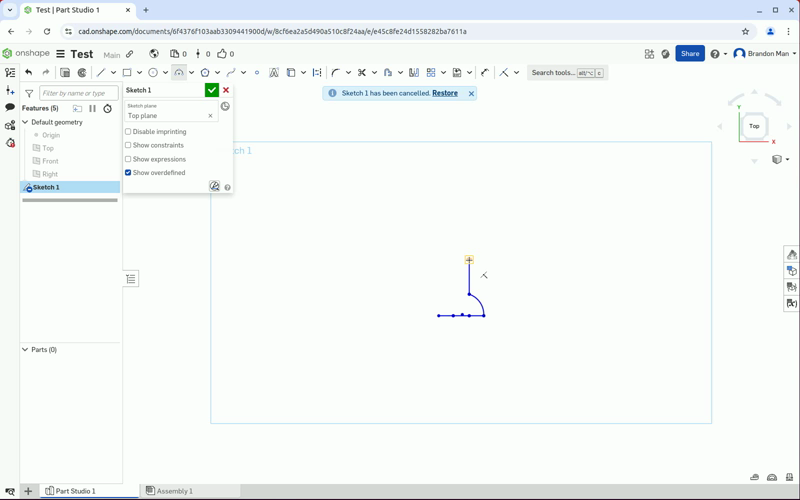
key_down(shift)
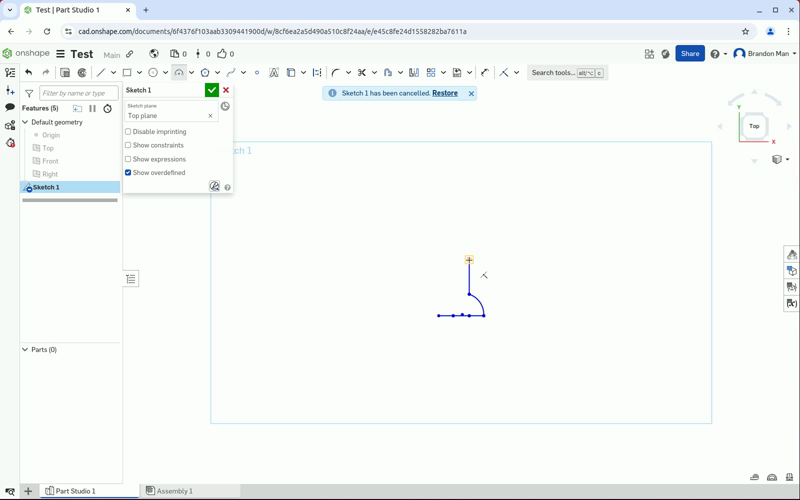
mouse_move(453, 259)
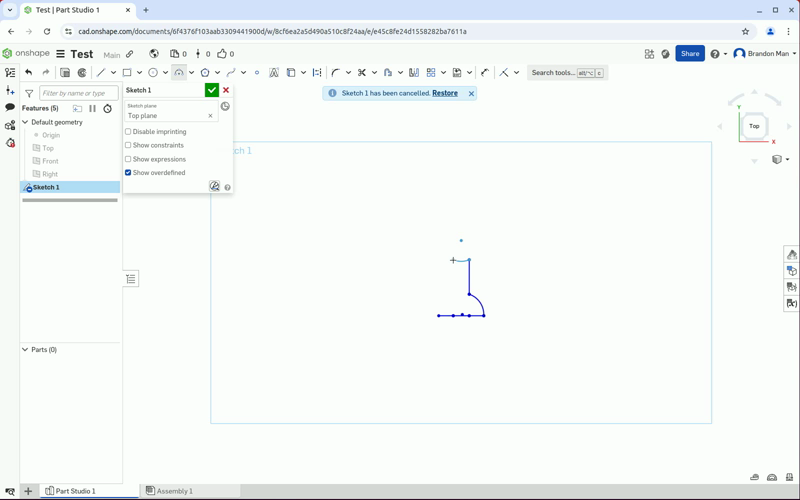
click(453, 259)
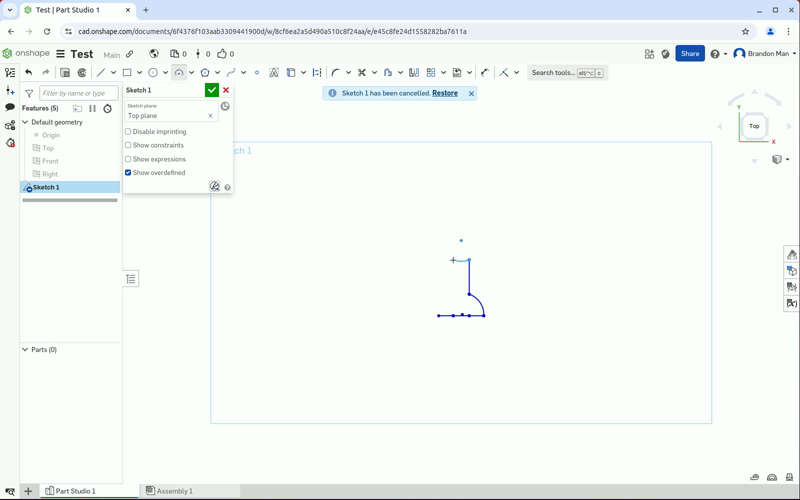
mouse_move(461, 234)
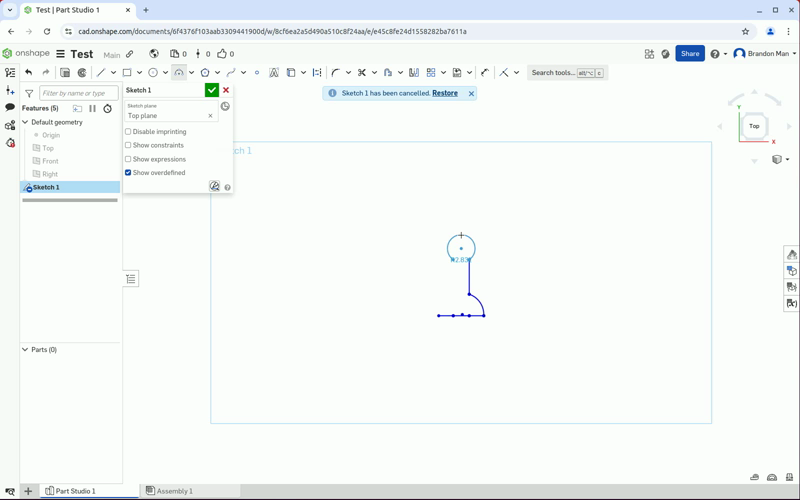
click(461, 234)
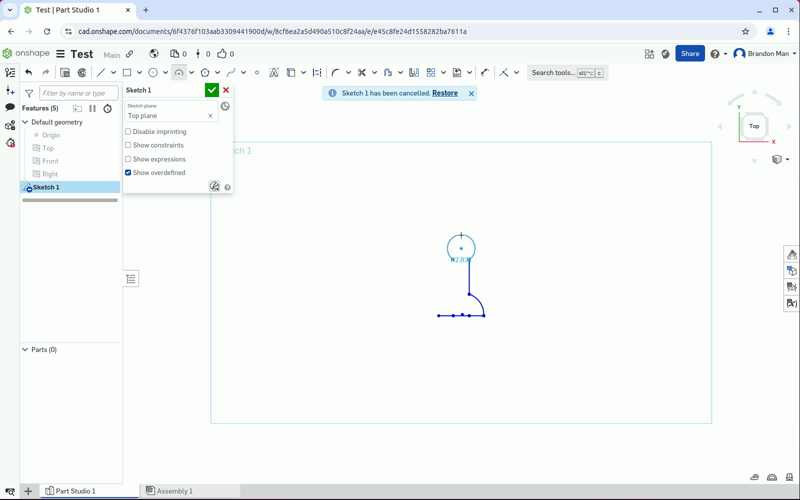
key_up(shift)
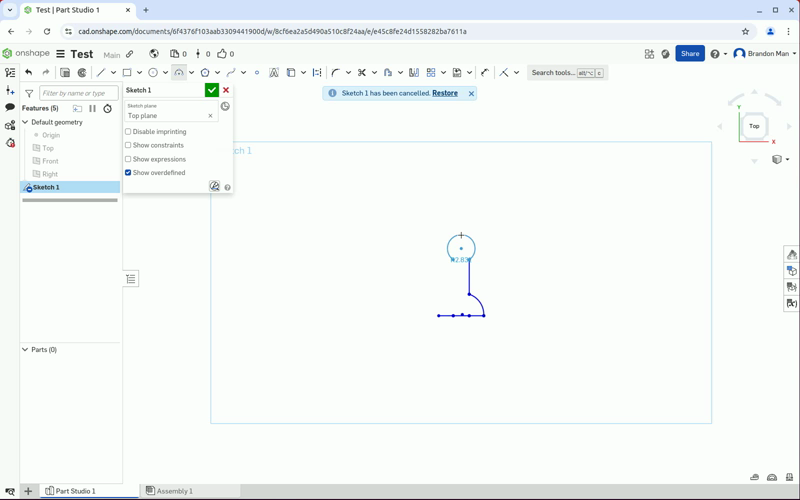
key(esc)
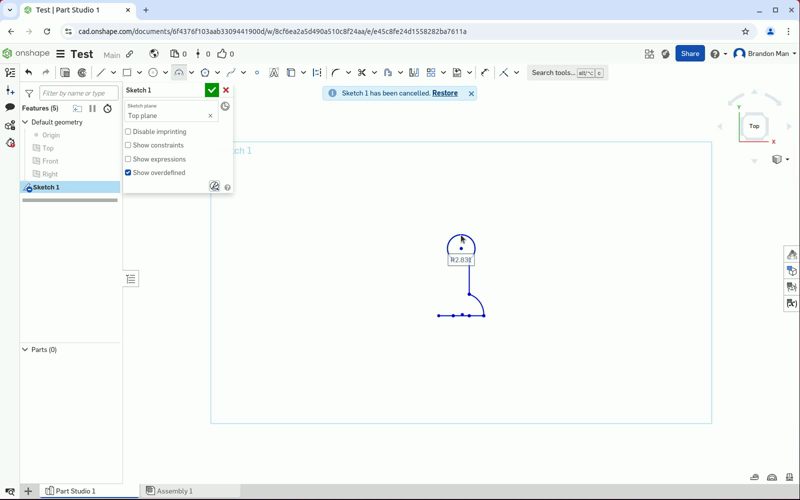
key(l)
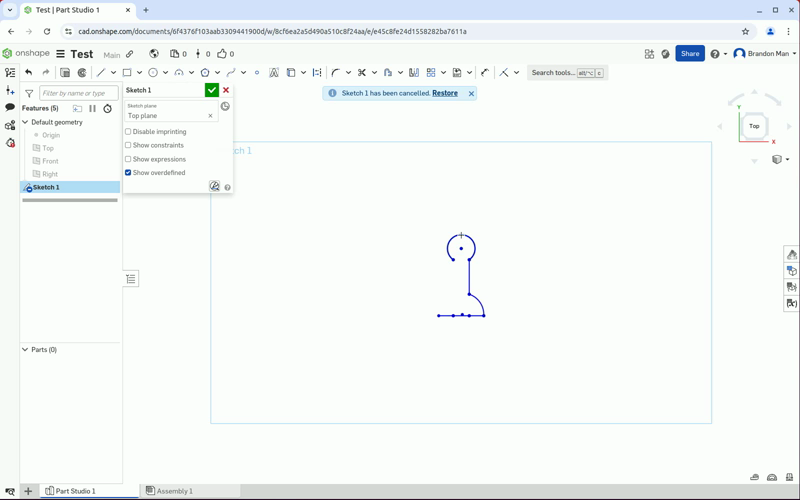
mouse_move(453, 259)
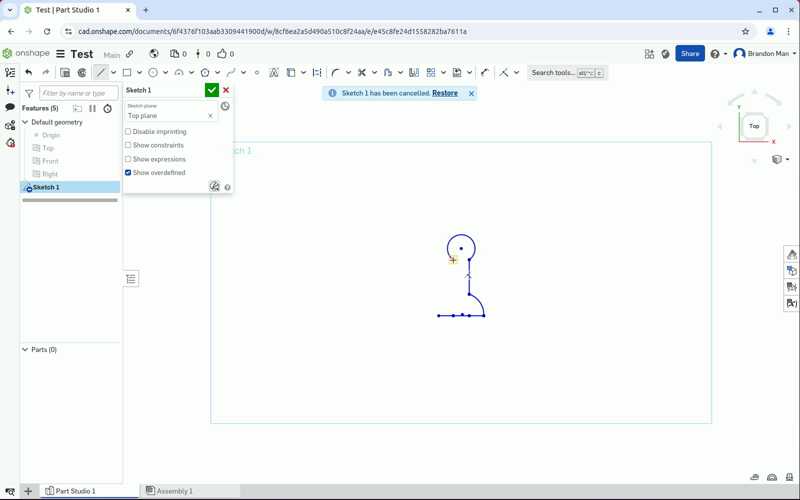
click(453, 259)
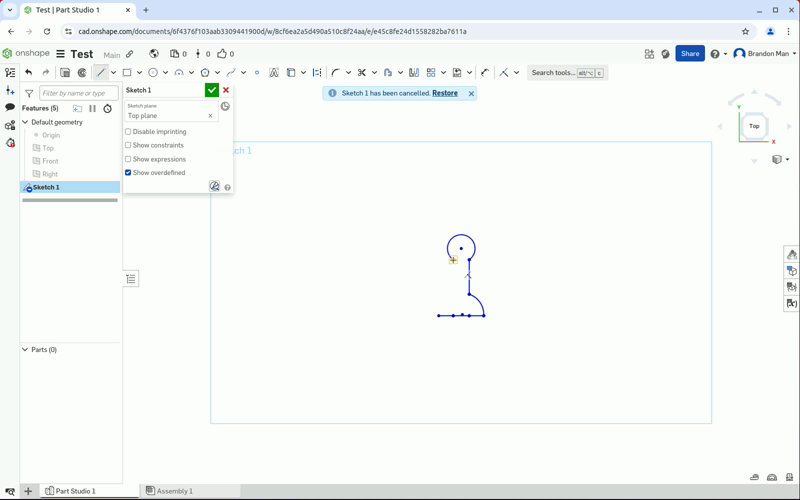
key_down(shift)
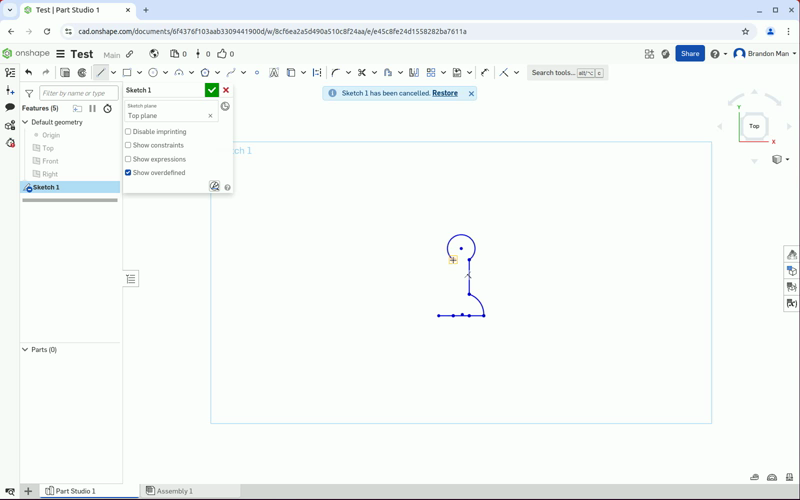
mouse_move(483, 259)
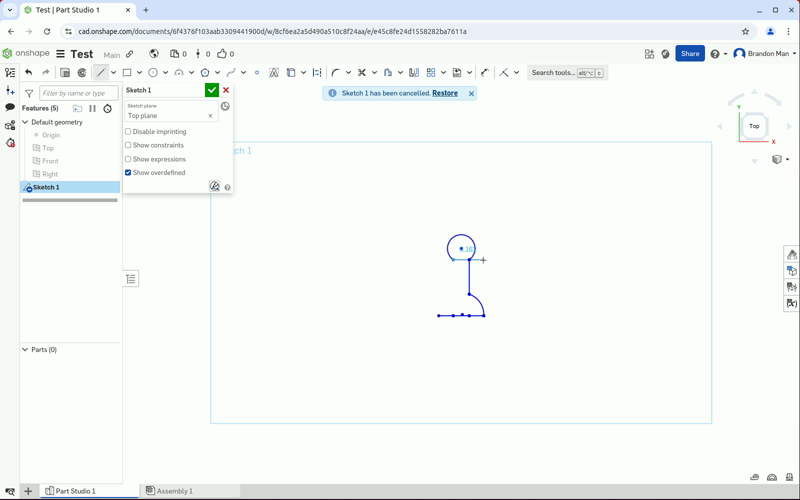
mouse_move(453, 294)
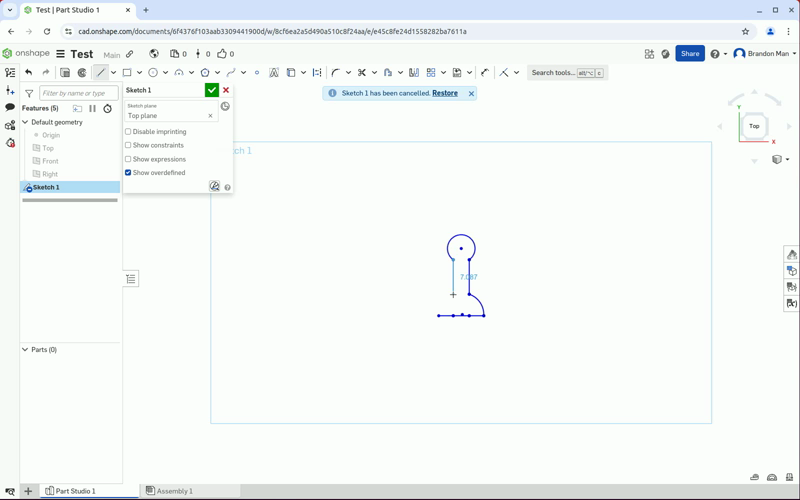
click(453, 294)
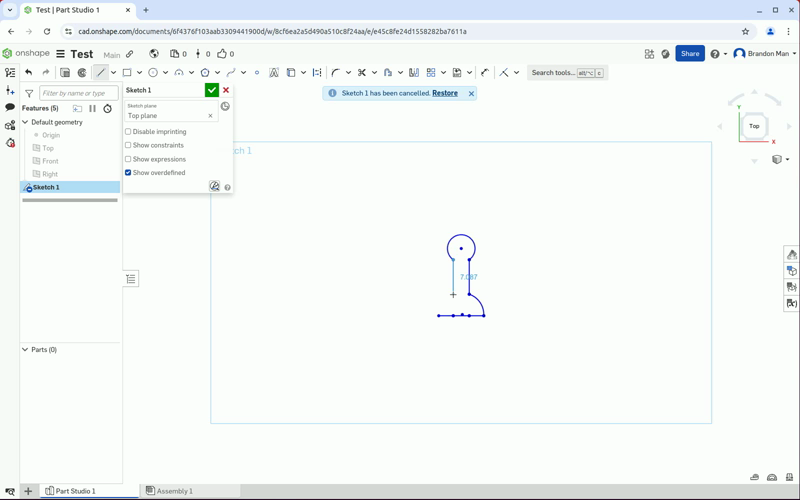
key_up(shift)
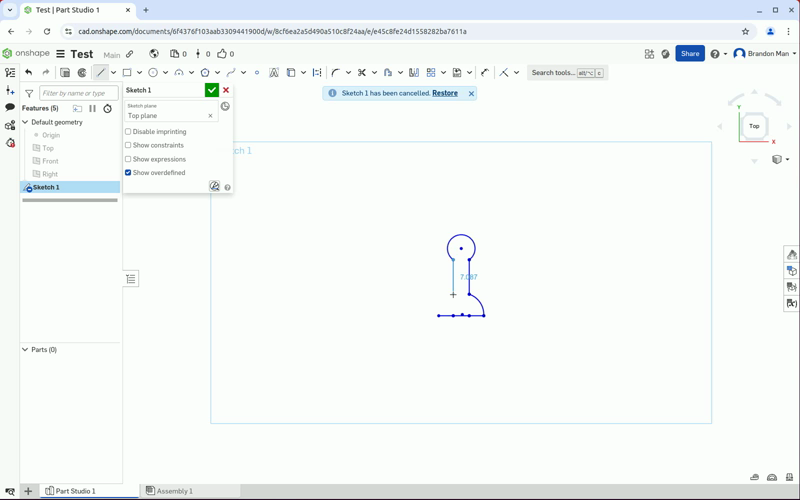
key(esc)
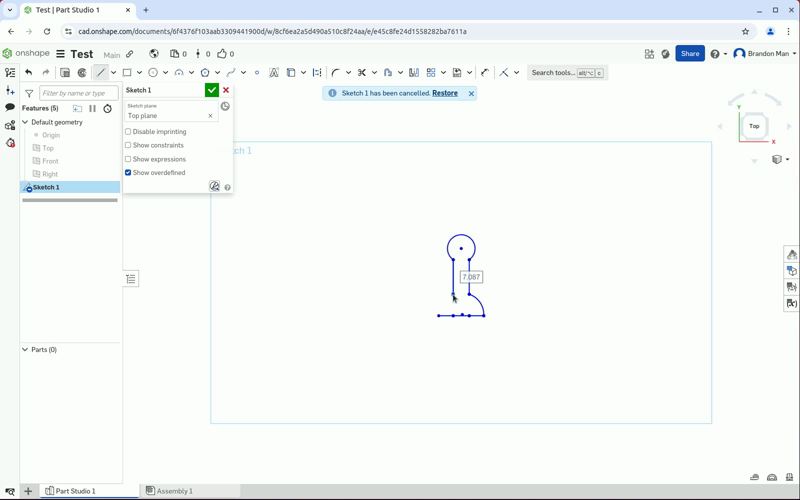
key(a)
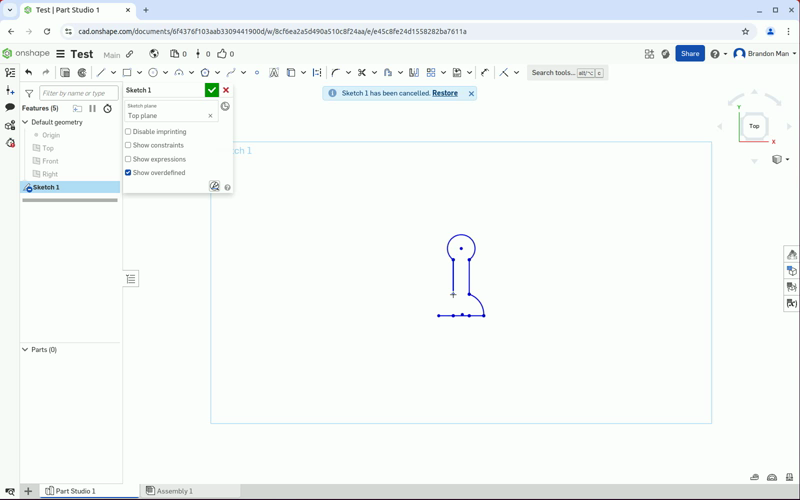
mouse_move(453, 294)
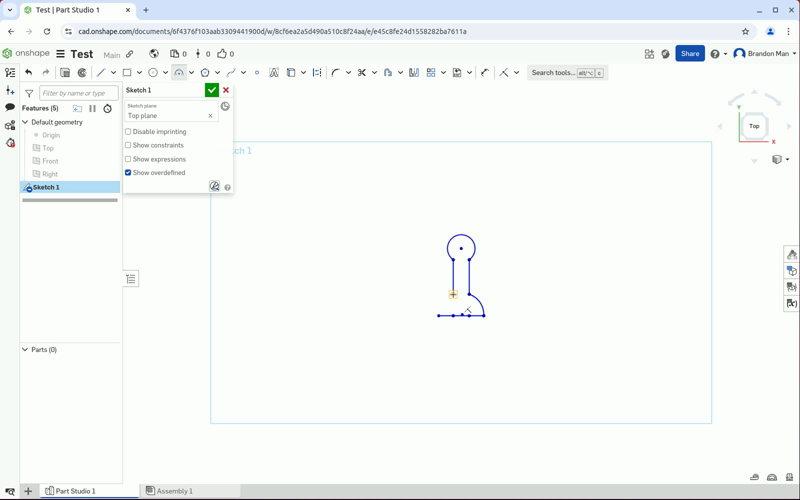
click(453, 294)
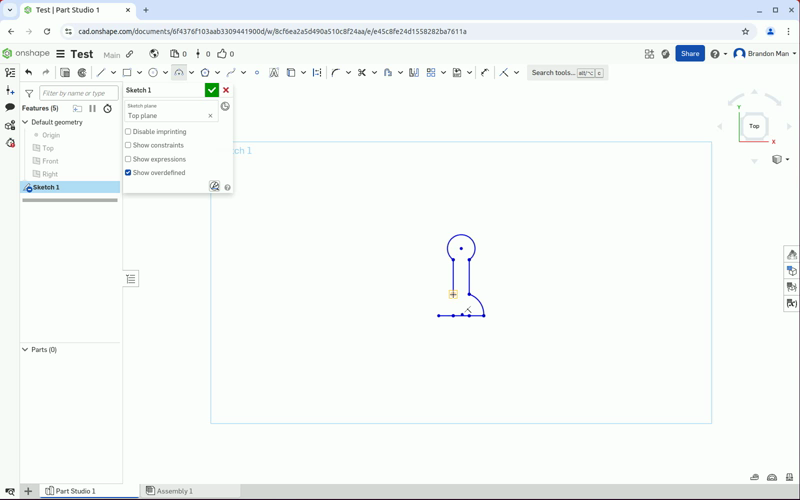
mouse_move(438, 315)
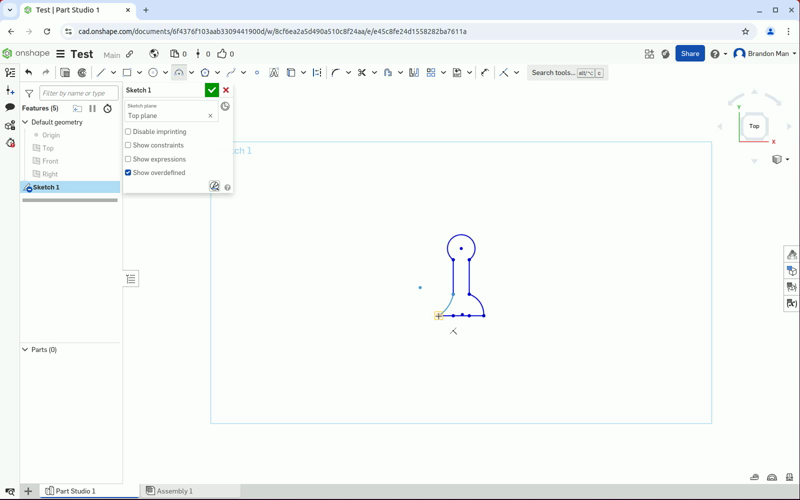
click(438, 315)
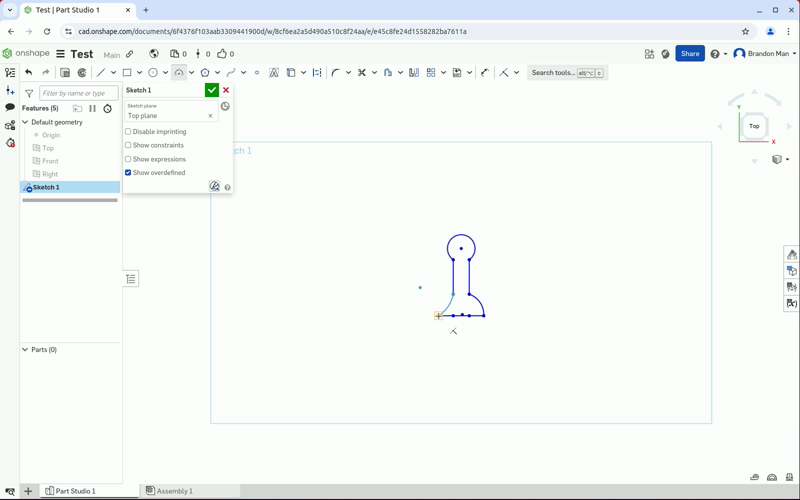
key_down(shift)
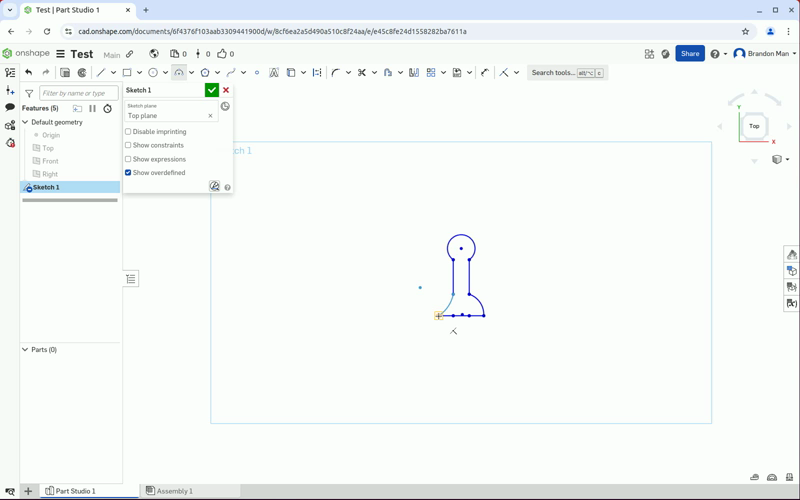
mouse_move(442, 302)
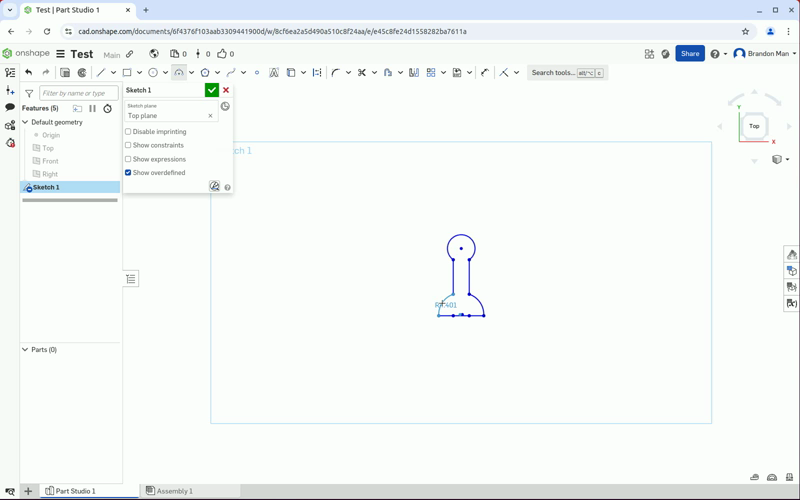
click(442, 302)
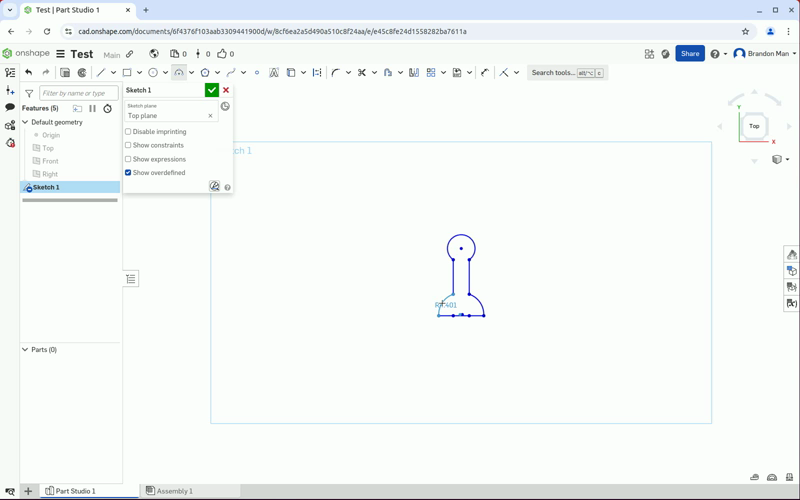
key_up(shift)
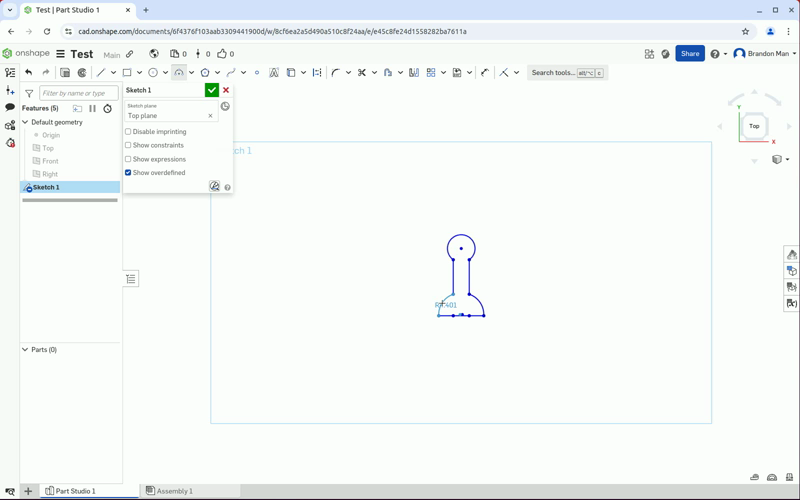
key(esc)
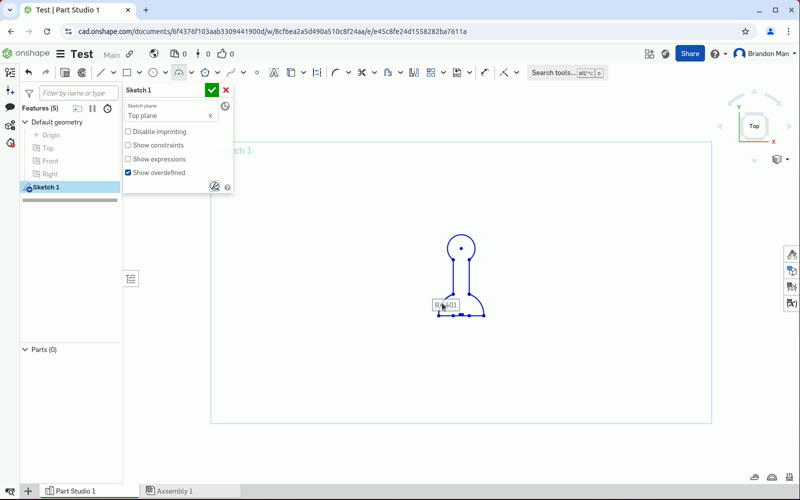
mouse_move(468, 275)
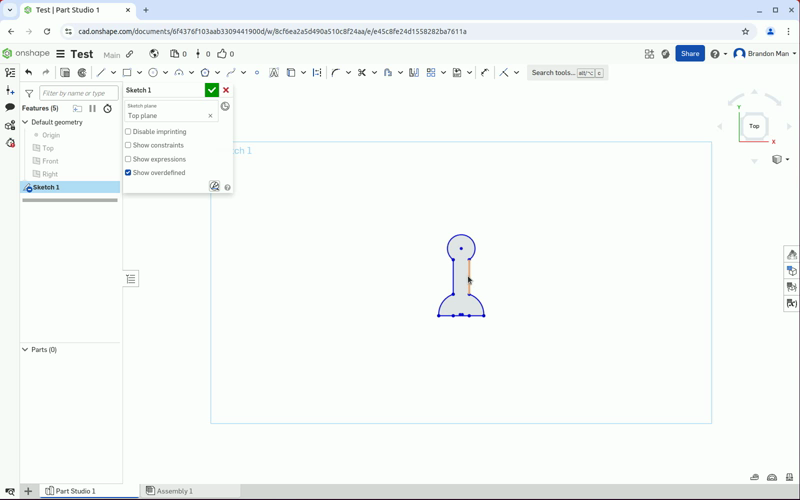
click(468, 275)
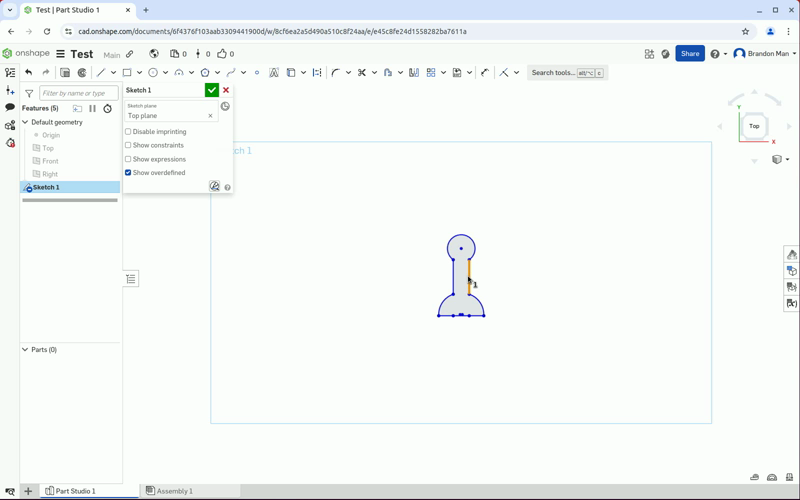
mouse_move(73, 352)
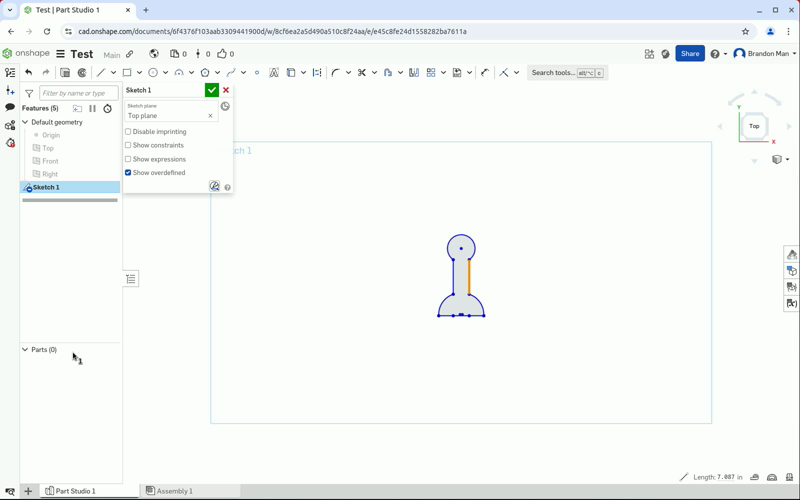
key(shift+y)
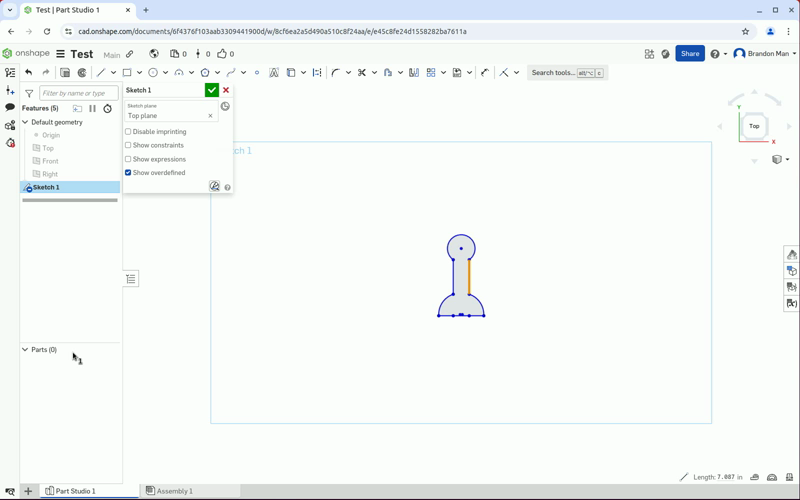
key(shift+e)
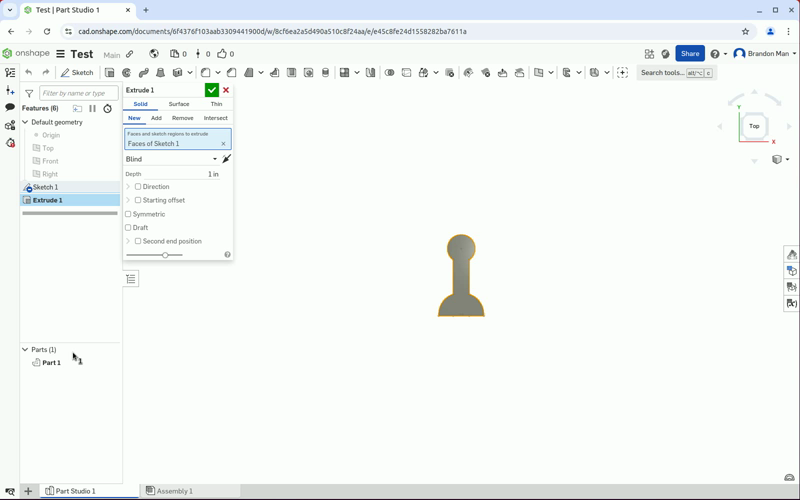
mouse_move(143, 106)
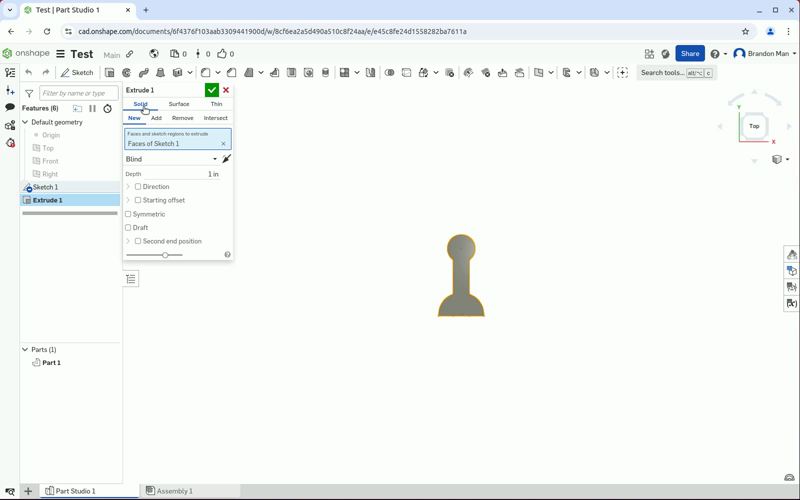
click(143, 106)
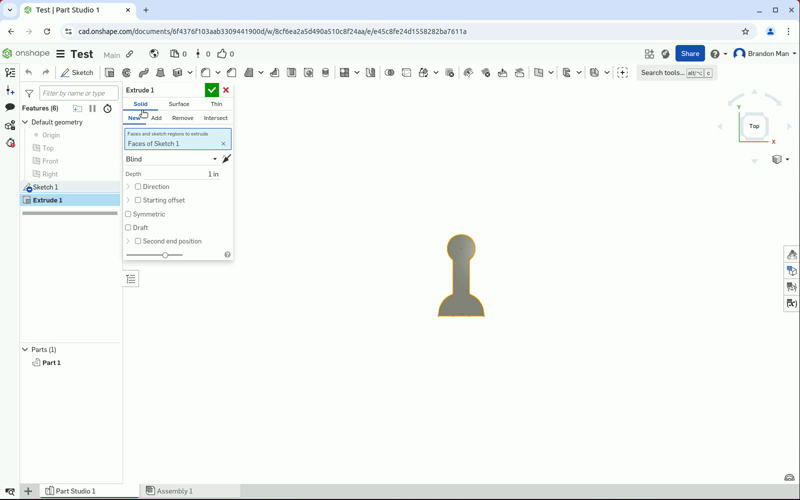
mouse_move(137, 120)
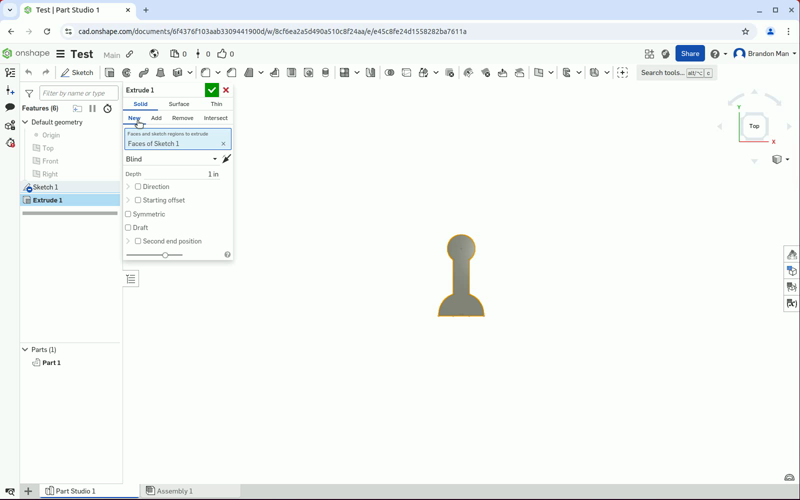
click(137, 120)
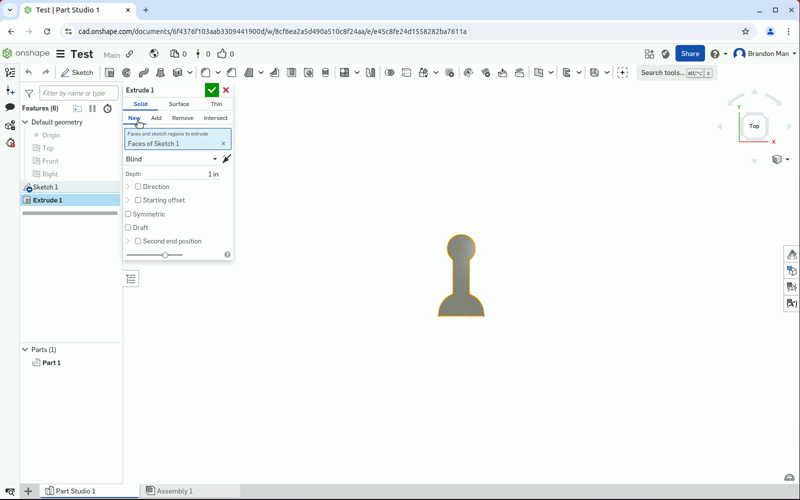
key(tab, 4)
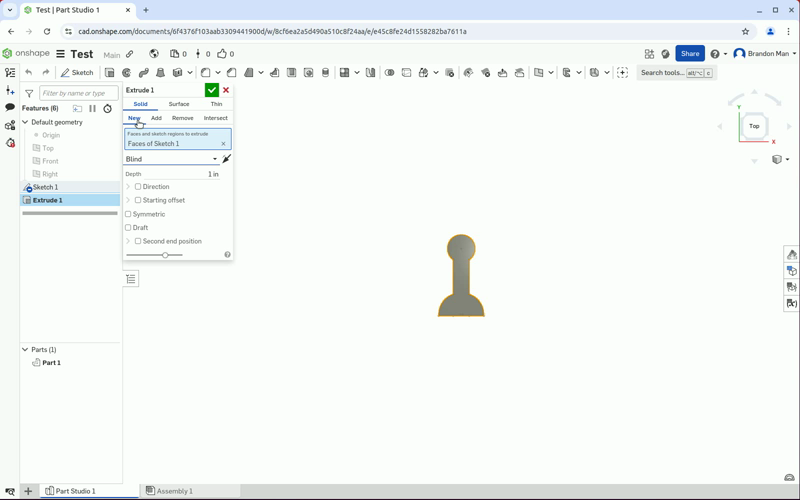
text(13.48)
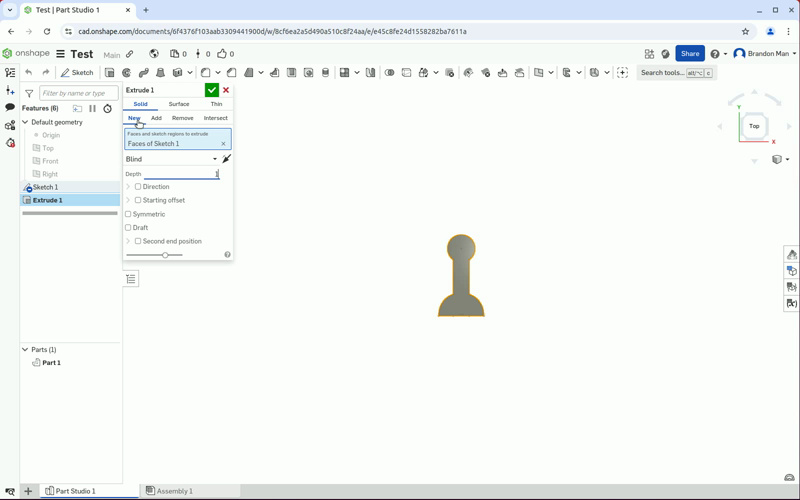
key(tab, 3)
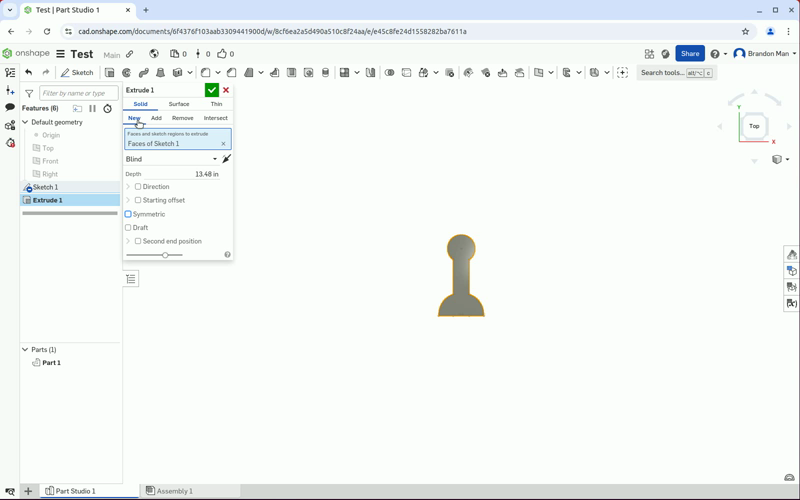
key(space)
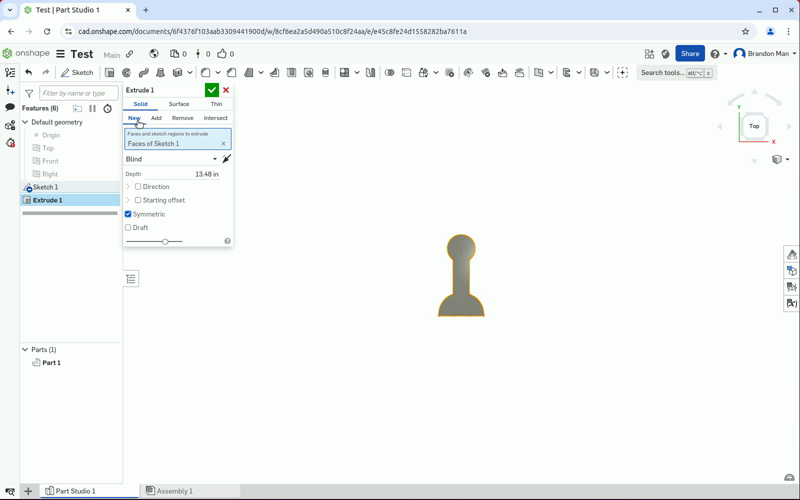
key(enter)
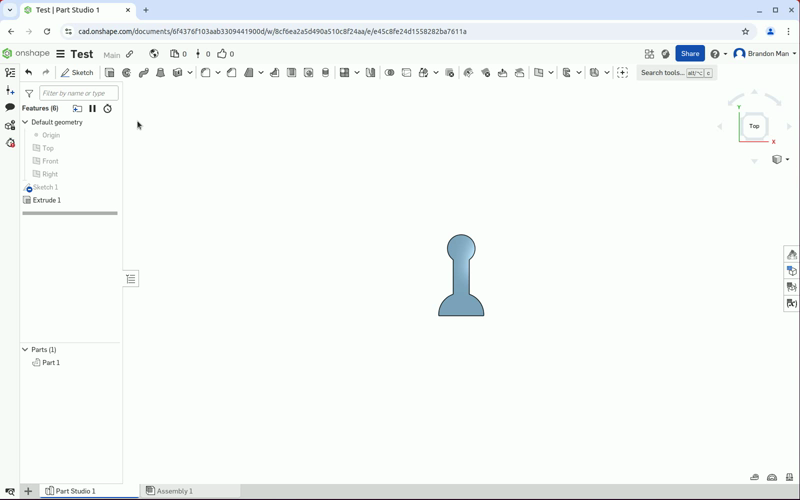
key(shift+h)
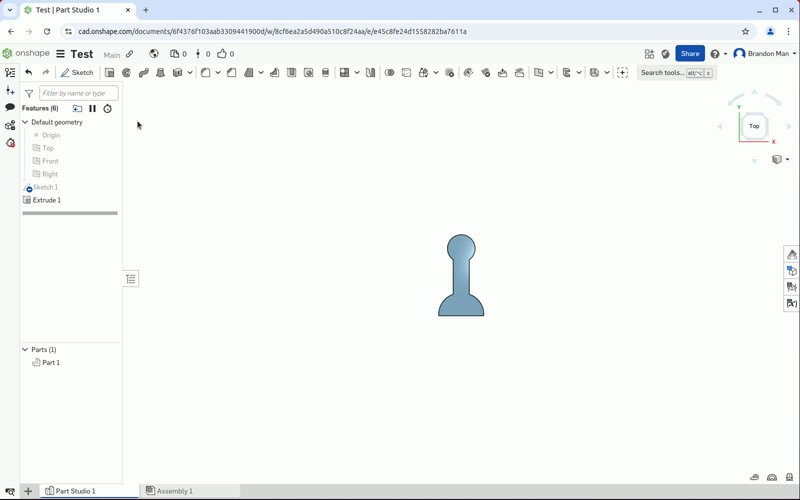
key(shift+h)
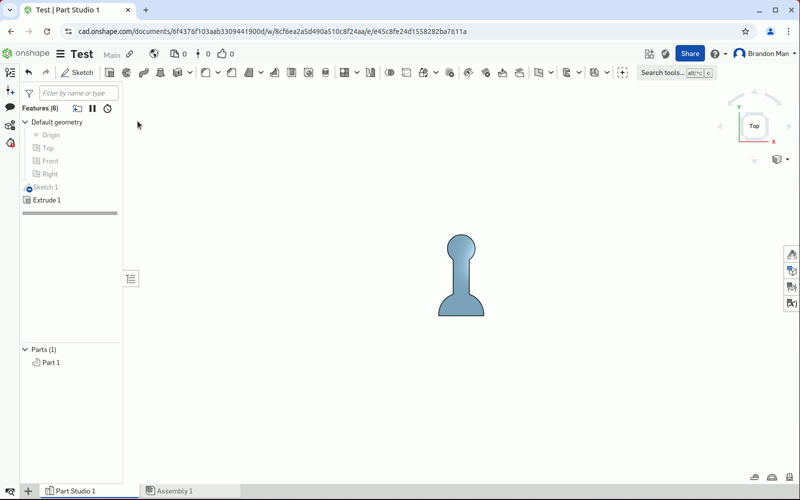
mouse_move(73, 189)
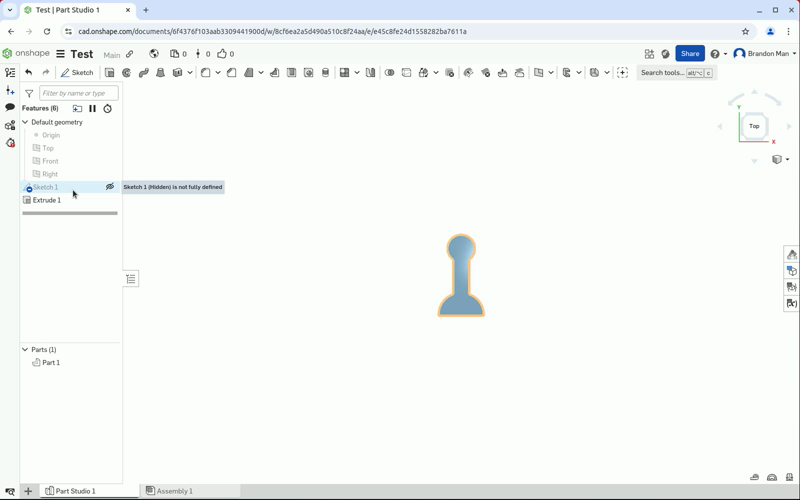
click(73, 189)
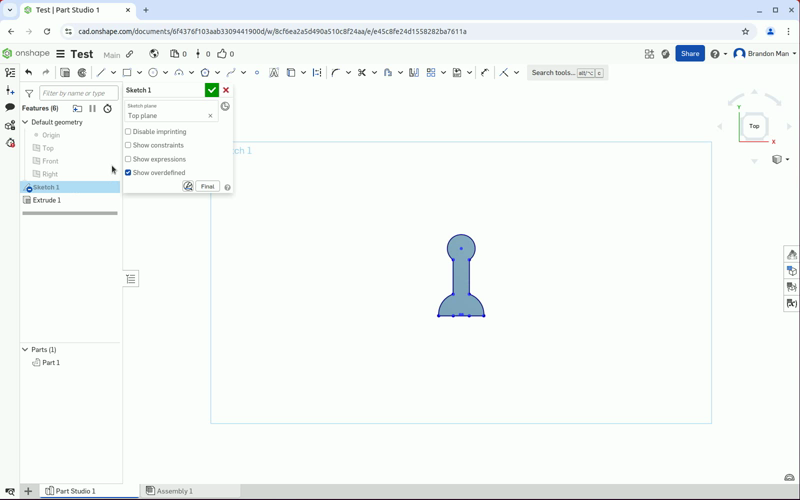
mouse_move(229, 92)
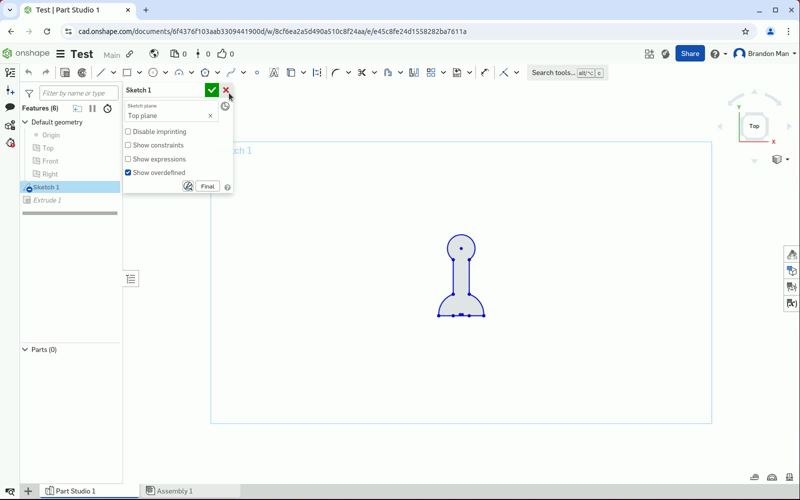
click(229, 92)
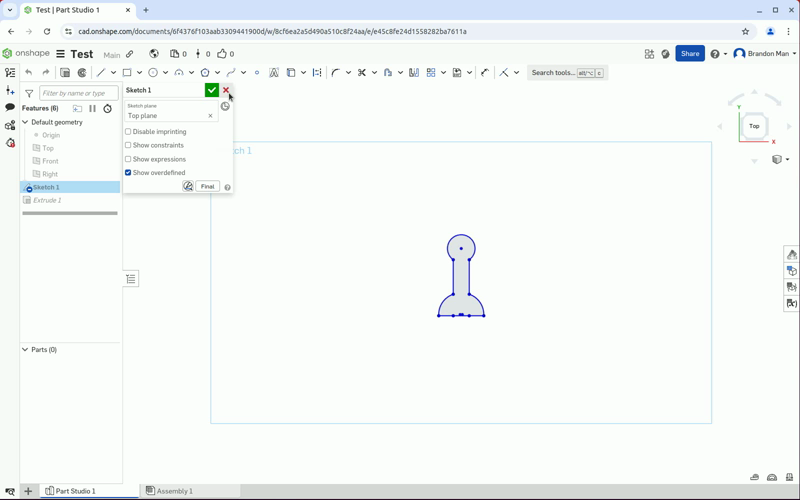
key(shift+s)
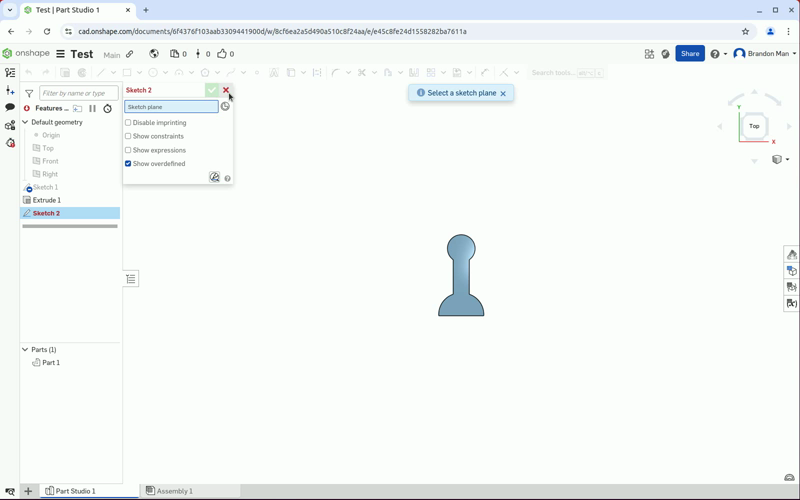
mouse_move(73, 150)
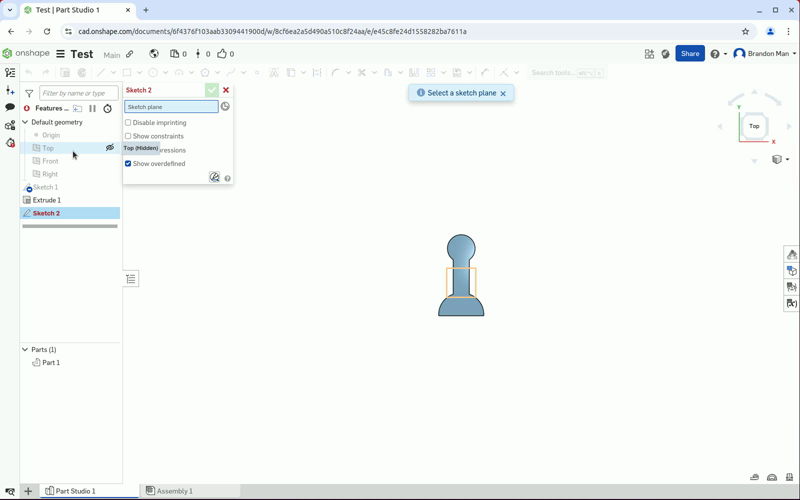
click(73, 150)
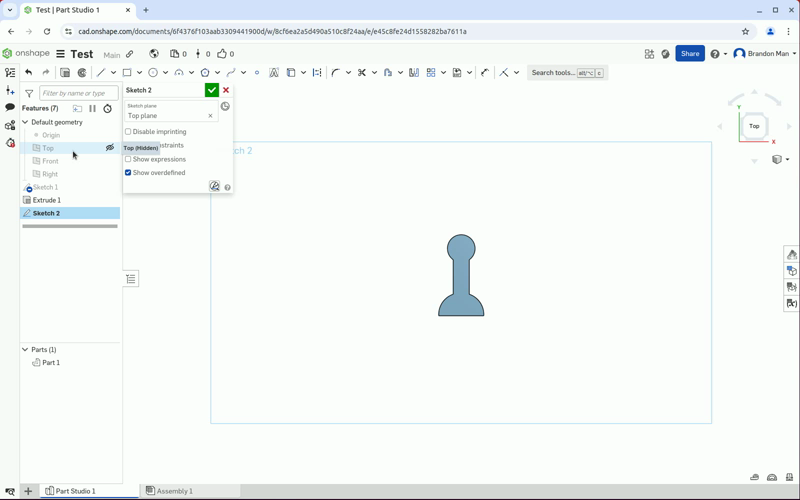
mouse_move(73, 352)
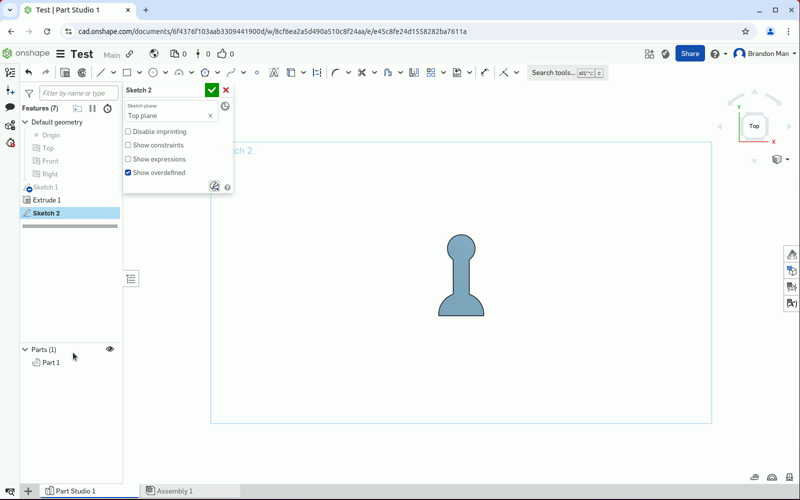
key(y)
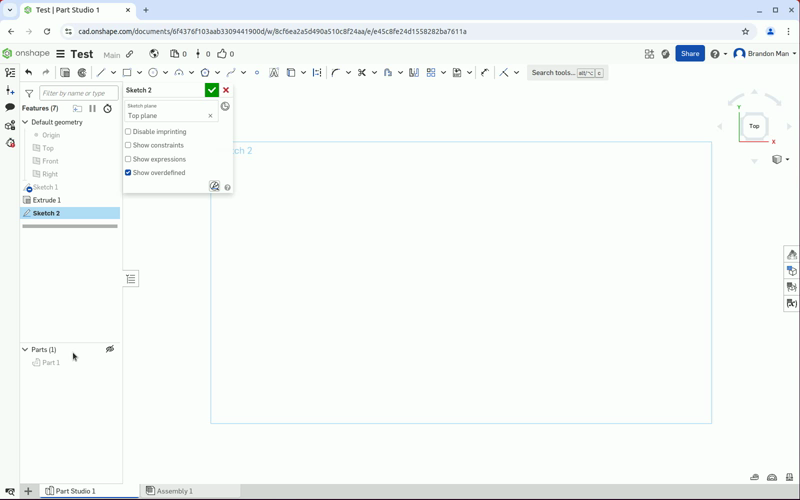
key(c)
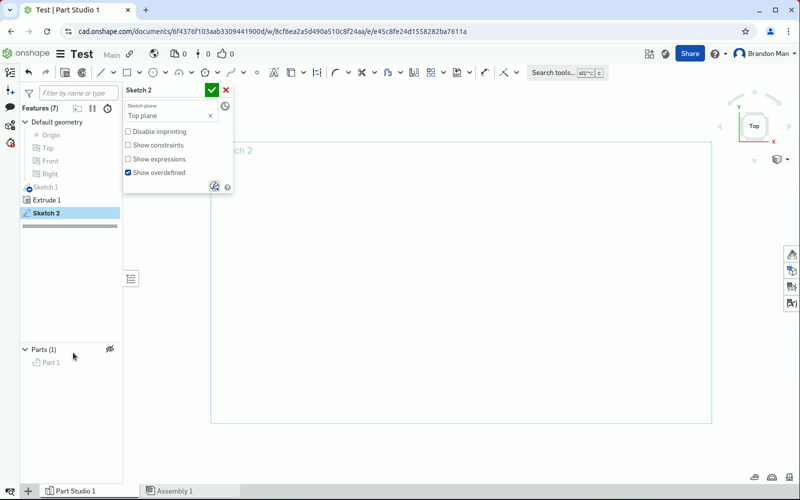
key_down(shift)
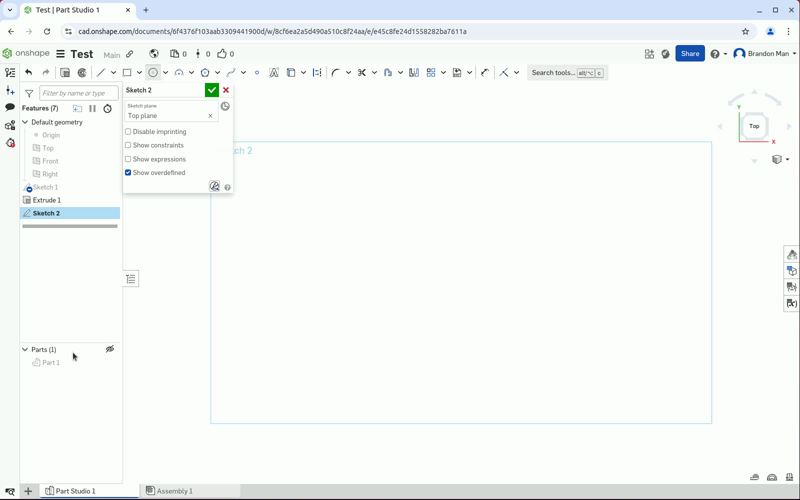
mouse_move(461, 315)
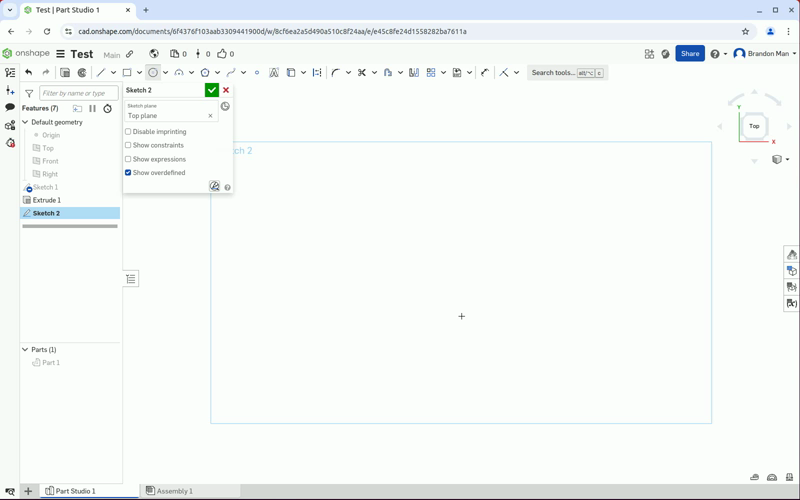
click(461, 315)
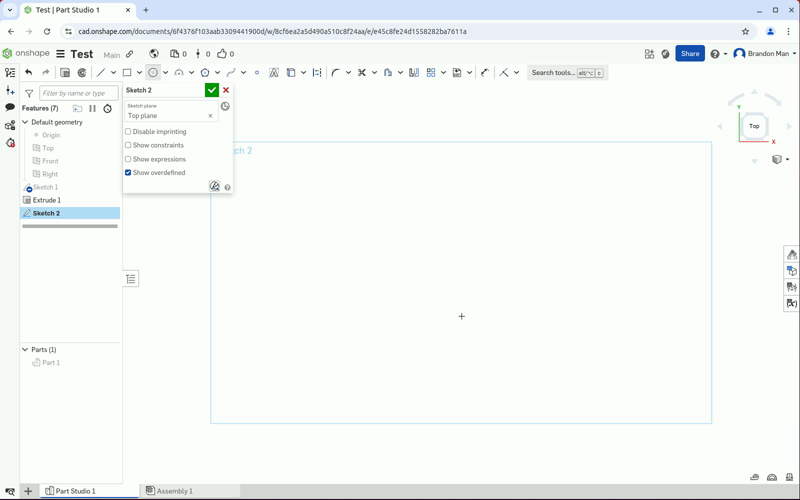
key_up(shift)
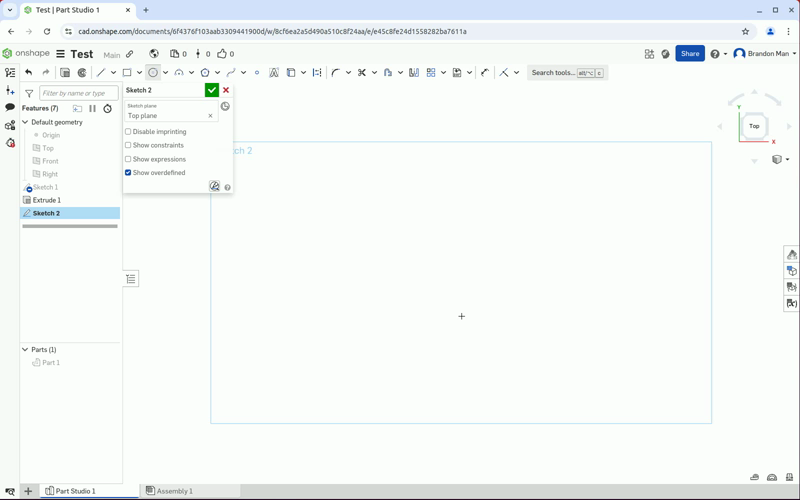
mouse_move(472, 315)
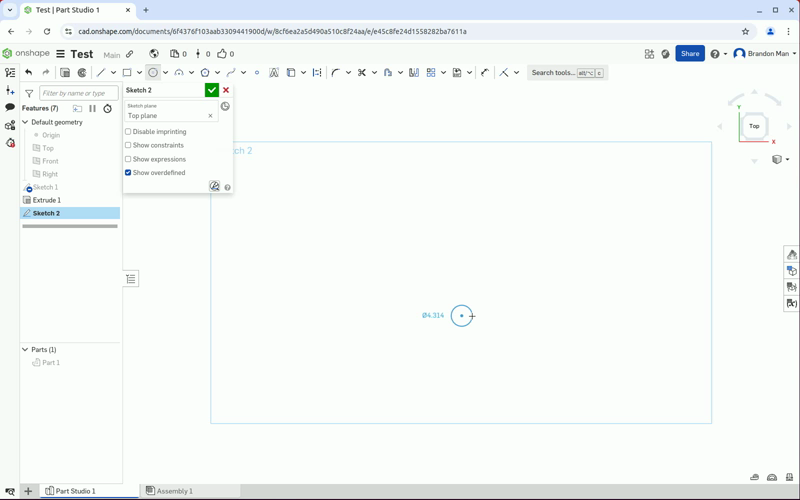
click(472, 315)
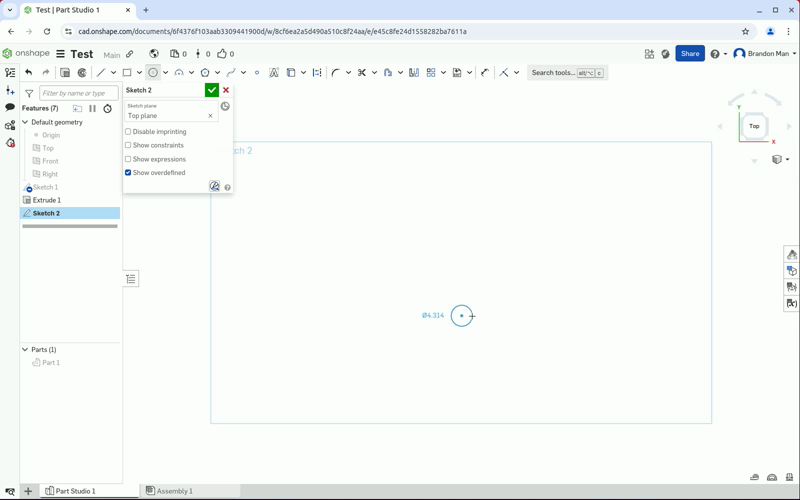
key(esc)
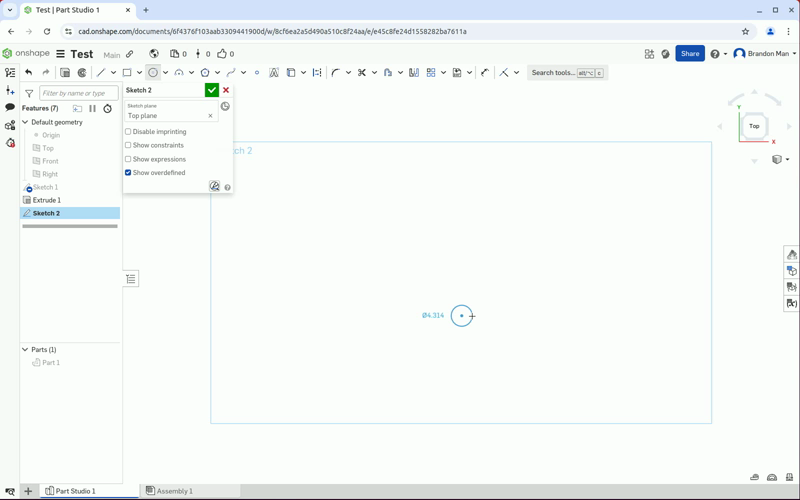
mouse_move(453, 312)
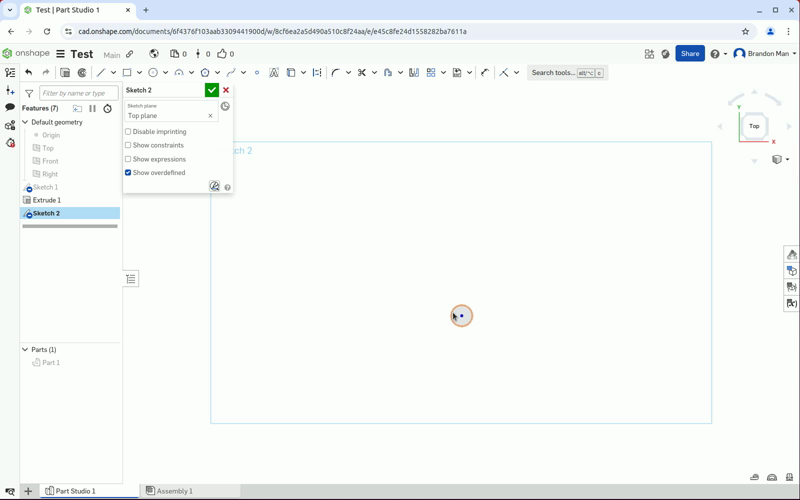
scroll(6)
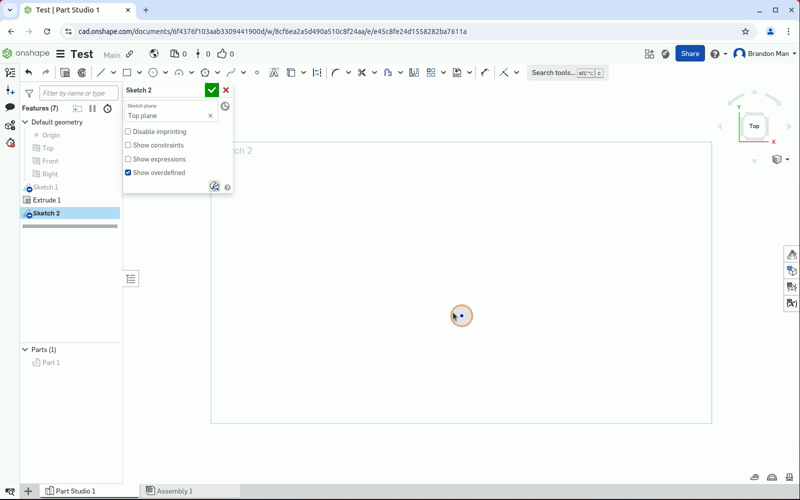
scroll(6)
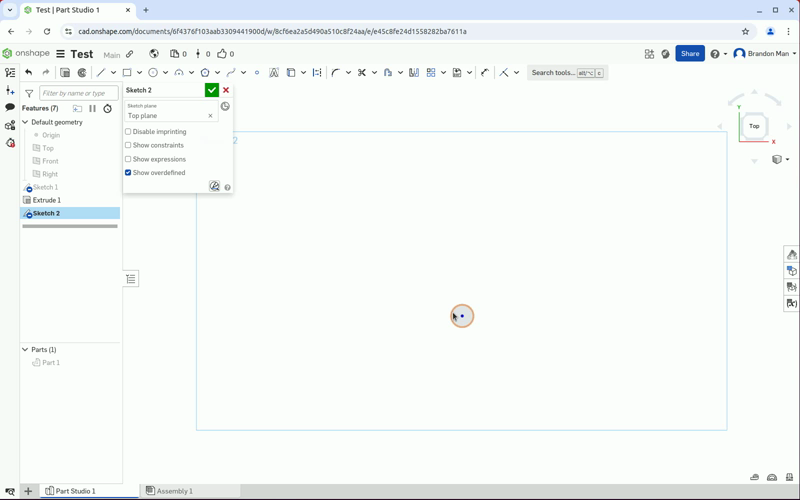
scroll(6)
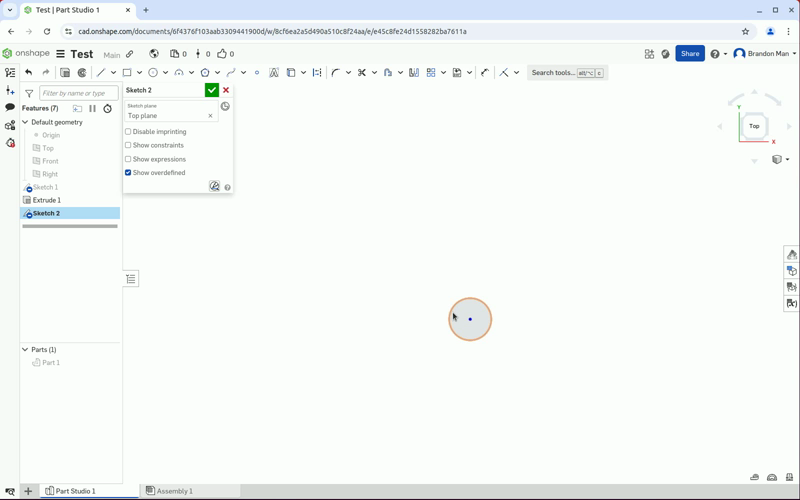
scroll(6)
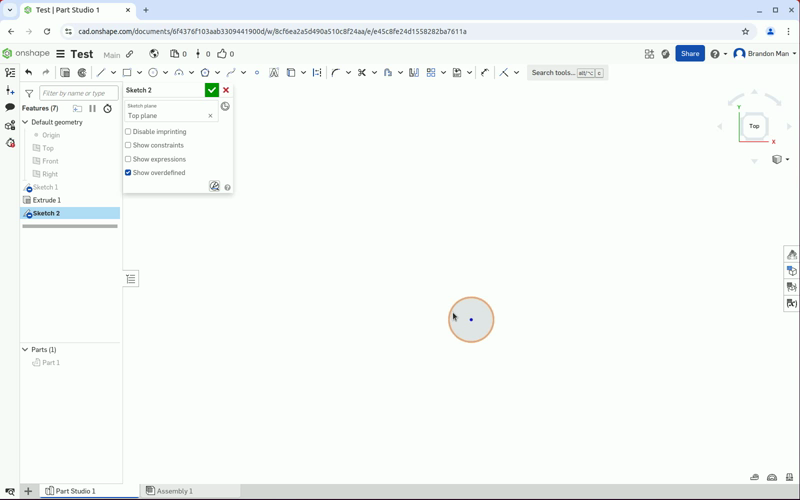
scroll(6)
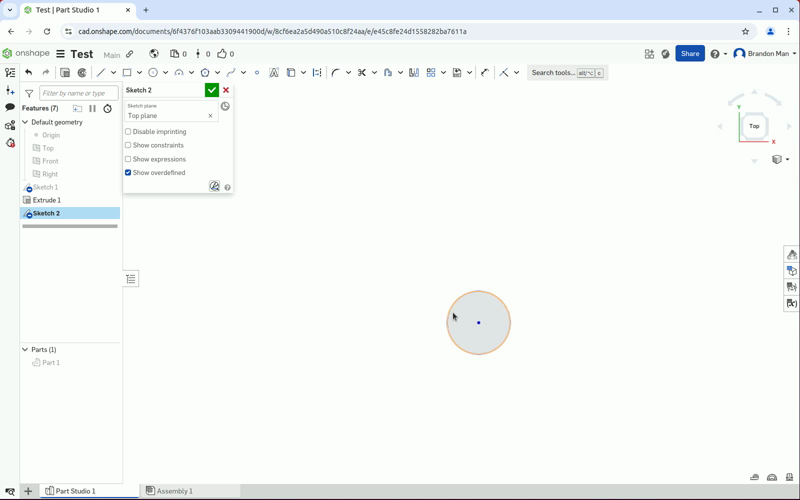
scroll(6)
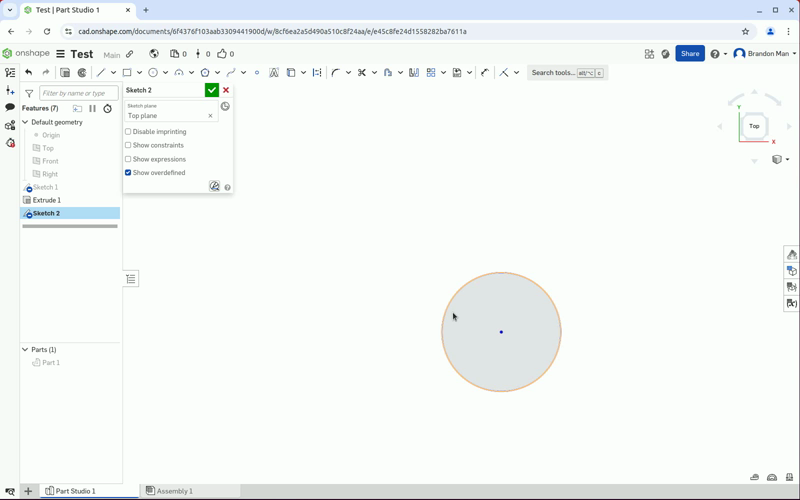
scroll(6)
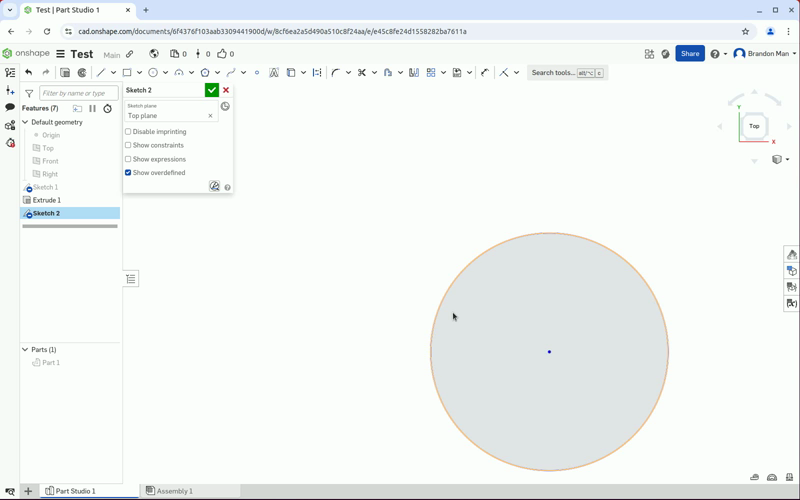
click(453, 312)
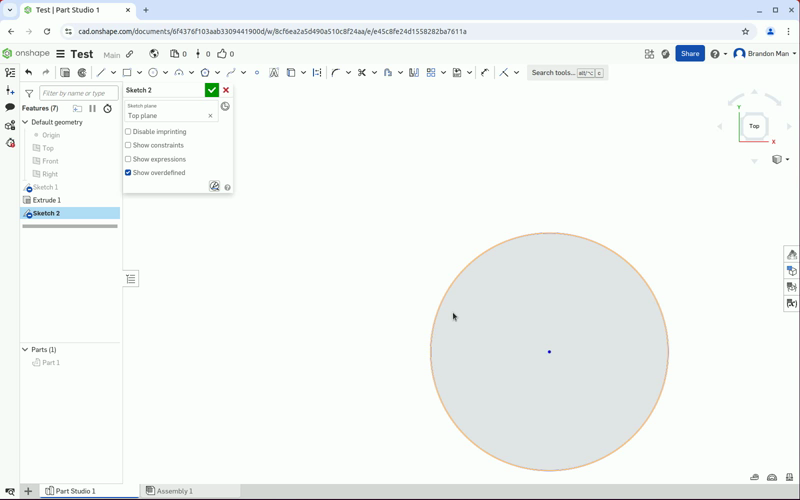
scroll(-6)
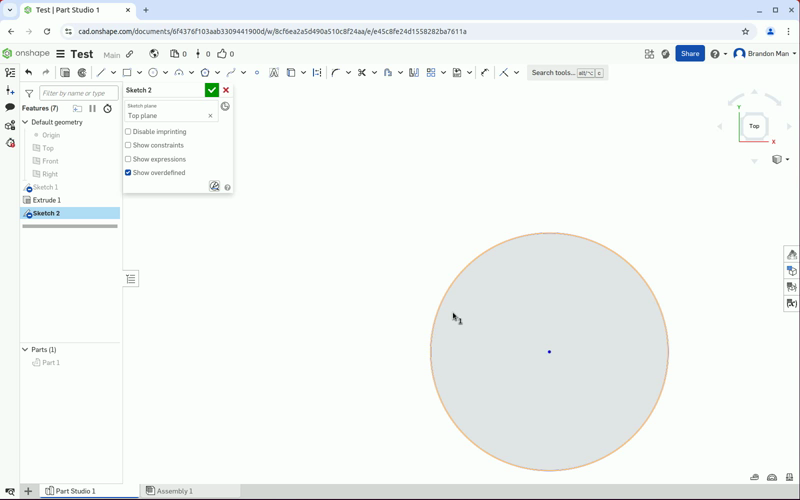
scroll(-6)
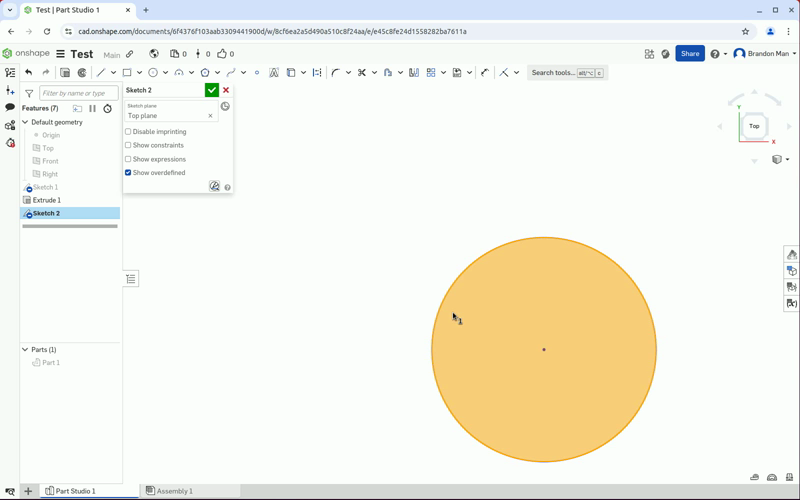
scroll(-6)
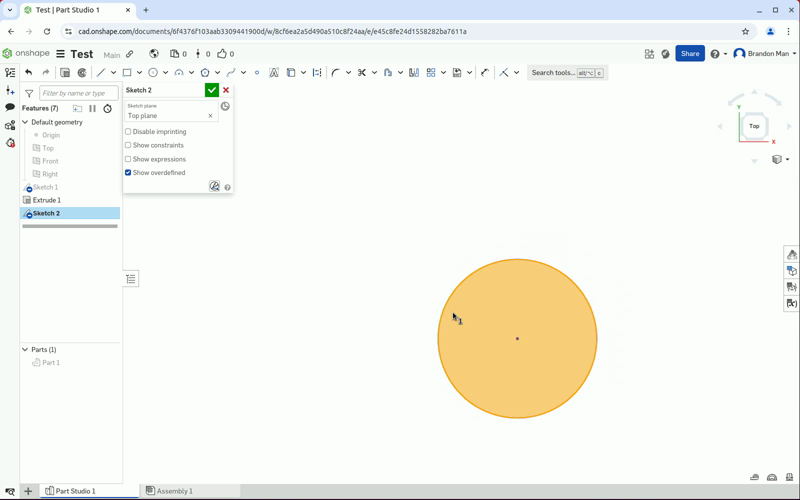
scroll(-6)
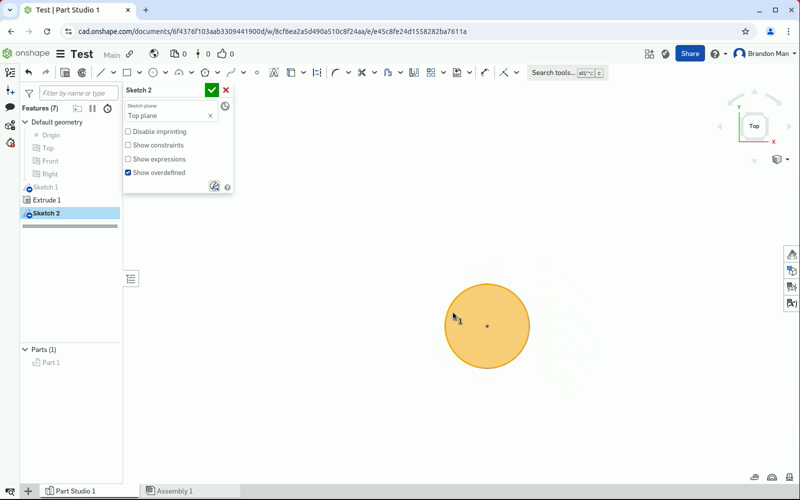
scroll(-6)
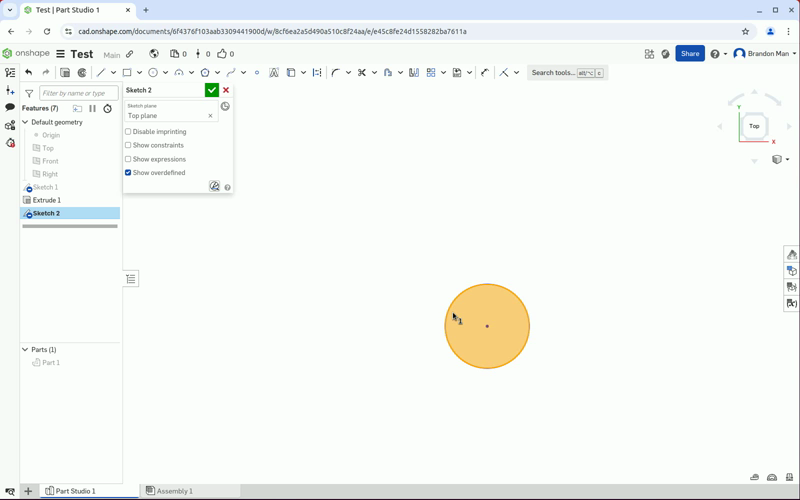
scroll(-6)
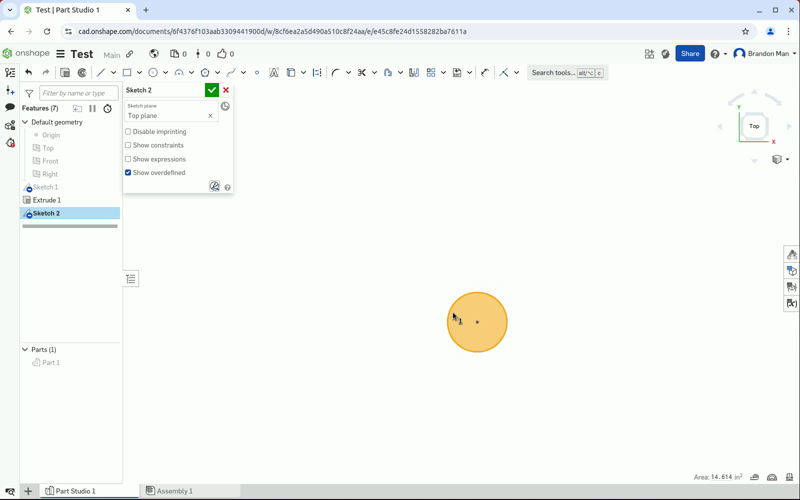
scroll(-6)
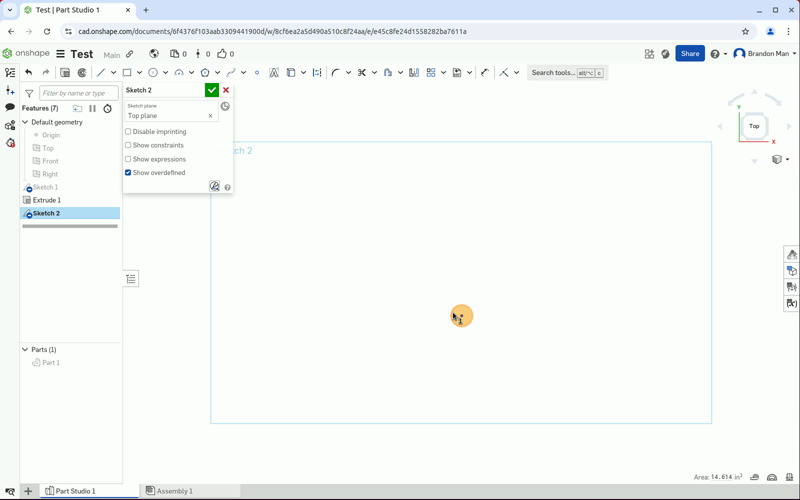
mouse_move(73, 352)
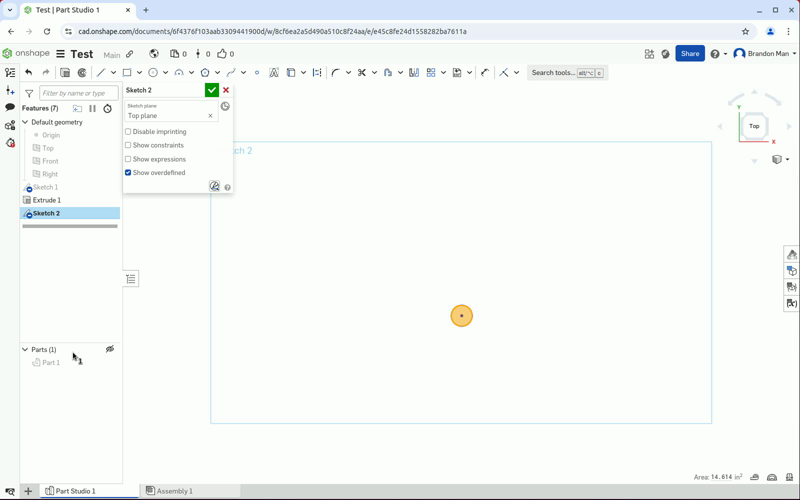
key(shift+y)
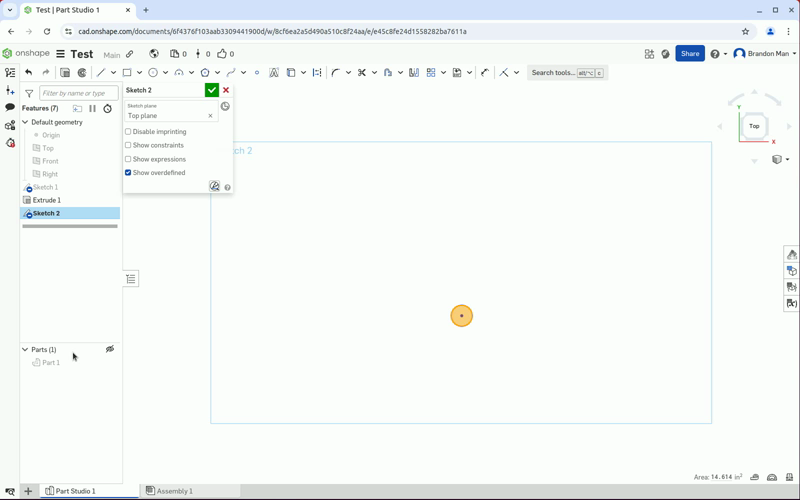
key(shift+e)
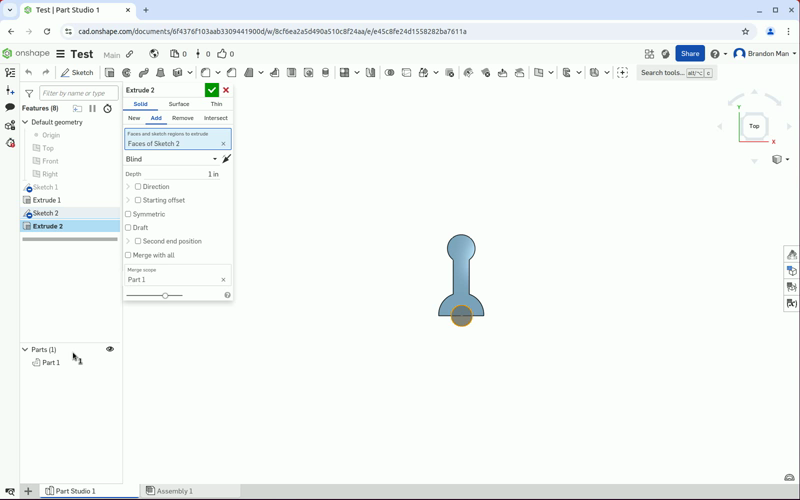
mouse_move(143, 106)
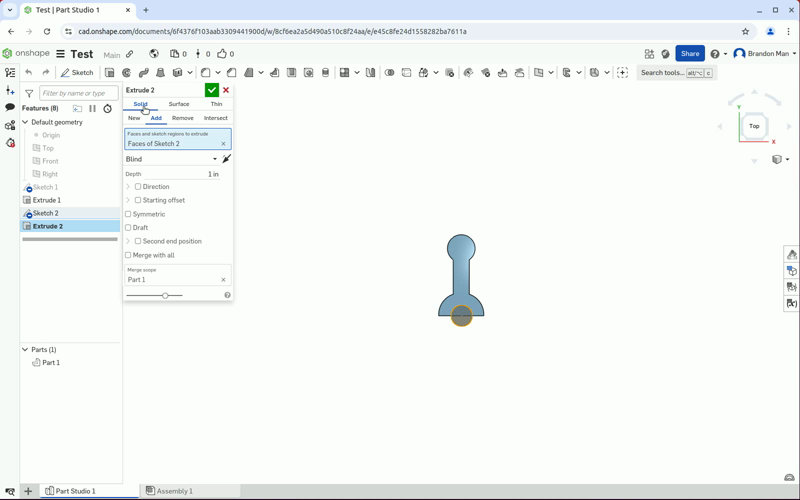
click(143, 106)
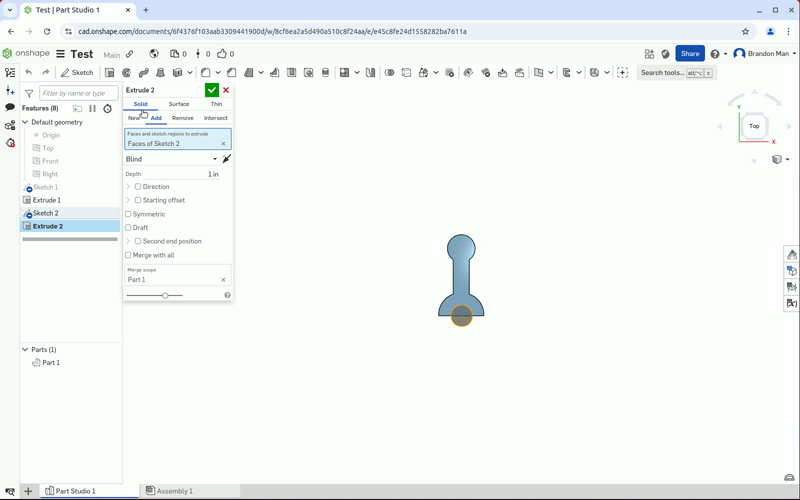
mouse_move(137, 120)
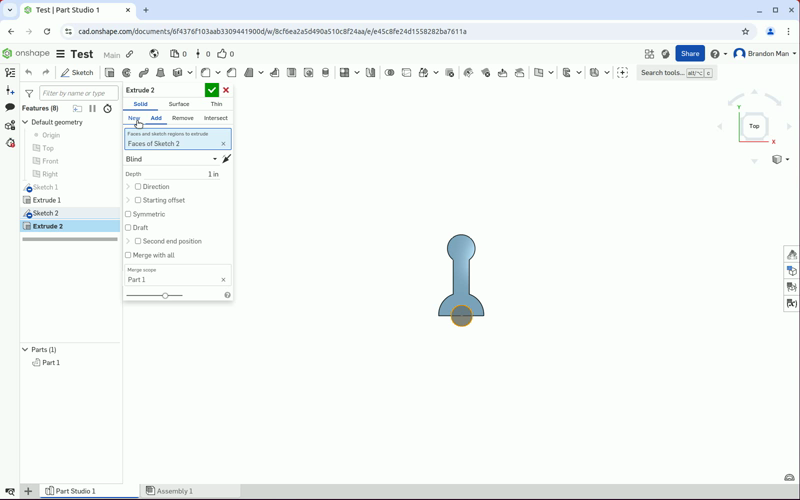
click(137, 120)
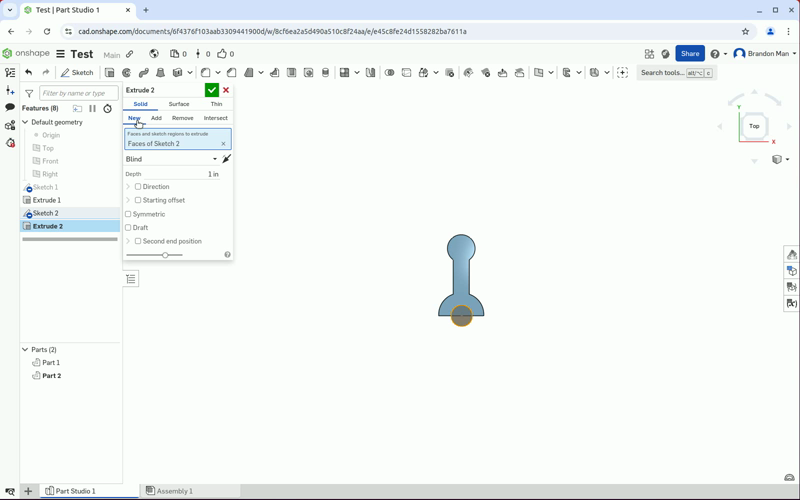
key(tab, 4)
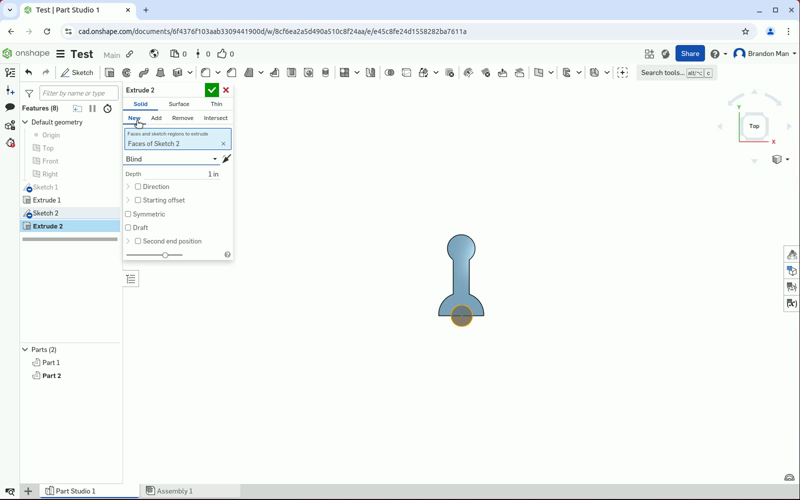
text(17.332)
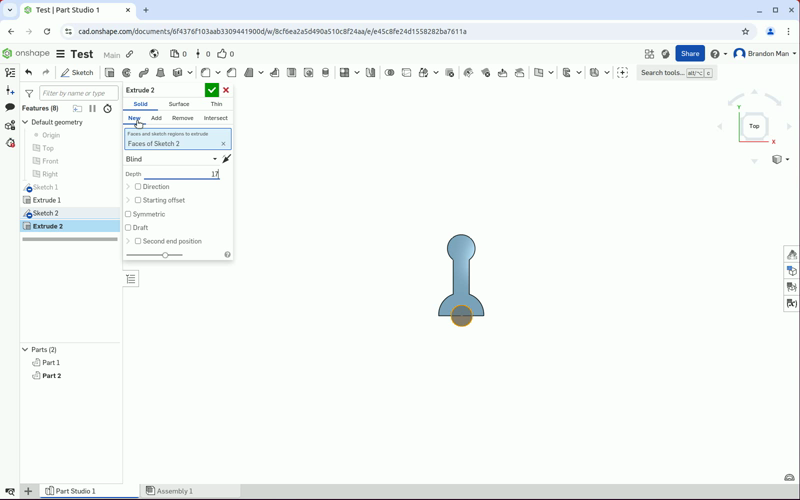
key(tab, 3)
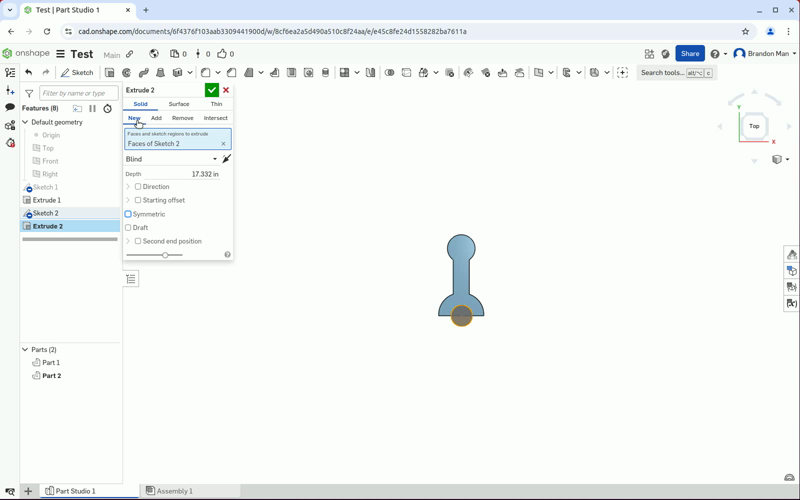
key(space)
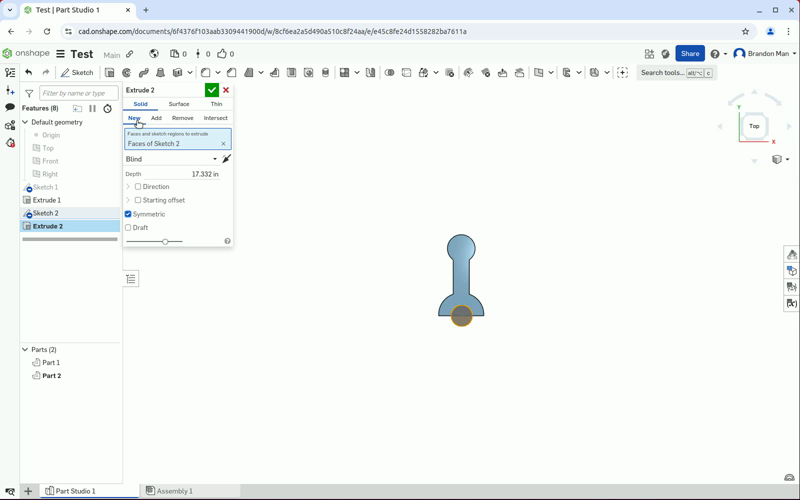
key(enter)
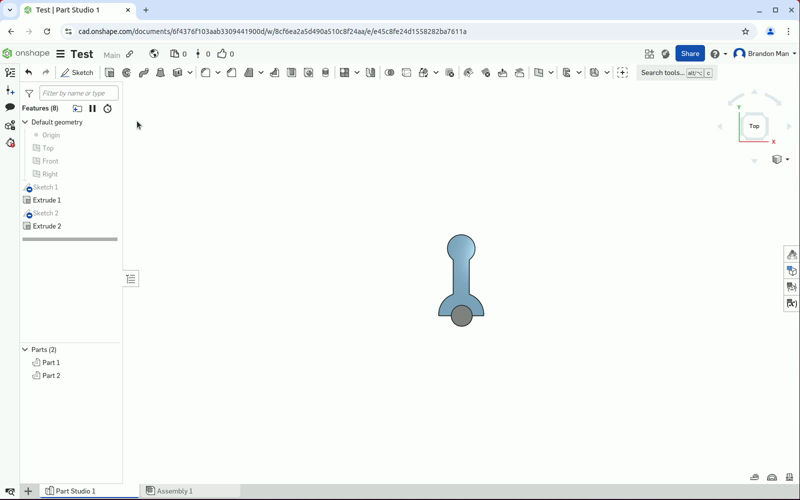
key(shift+h)
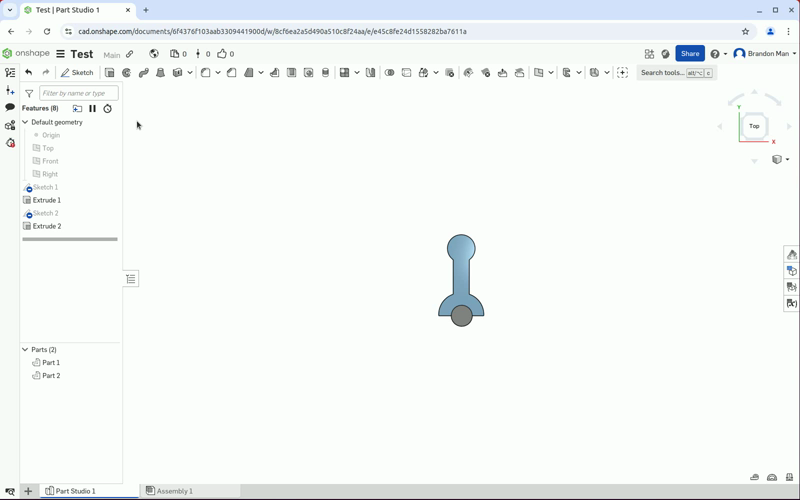
key(shift+h)
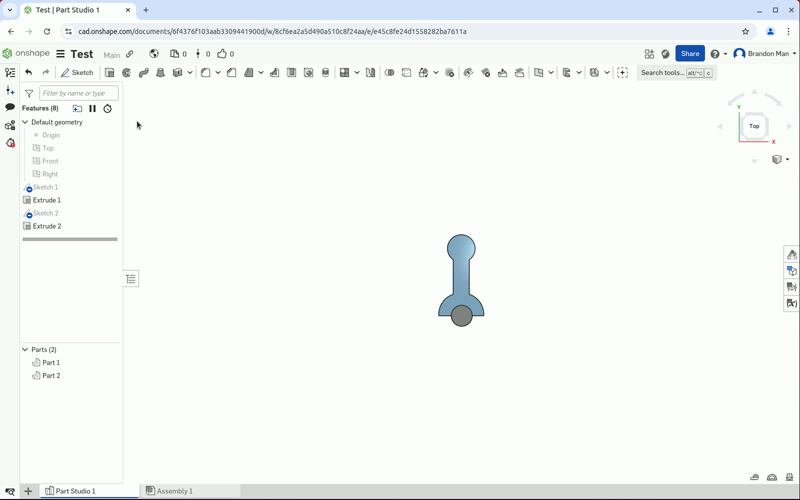
mouse_move(73, 189)
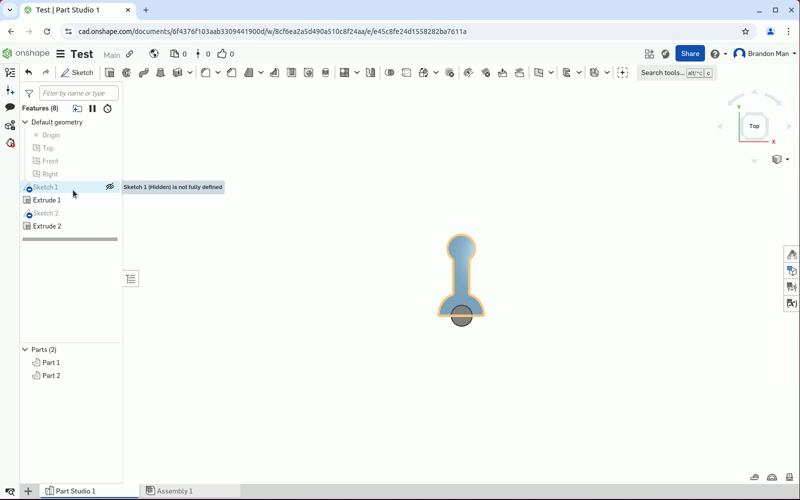
click(73, 189)
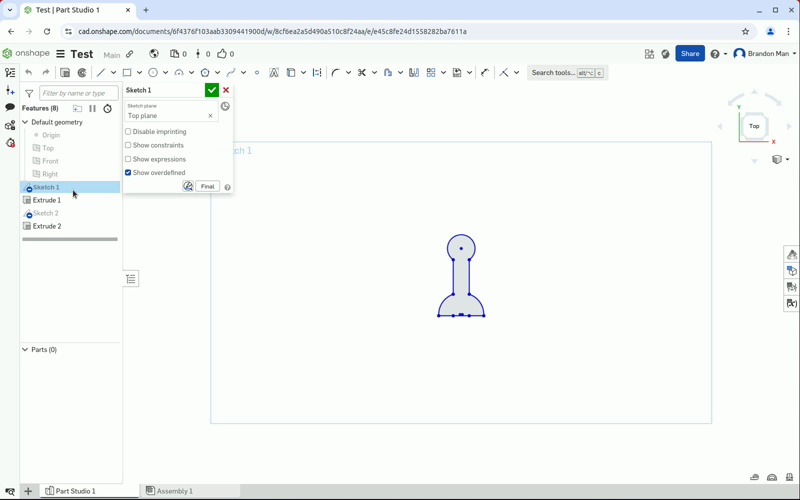
mouse_move(229, 92)
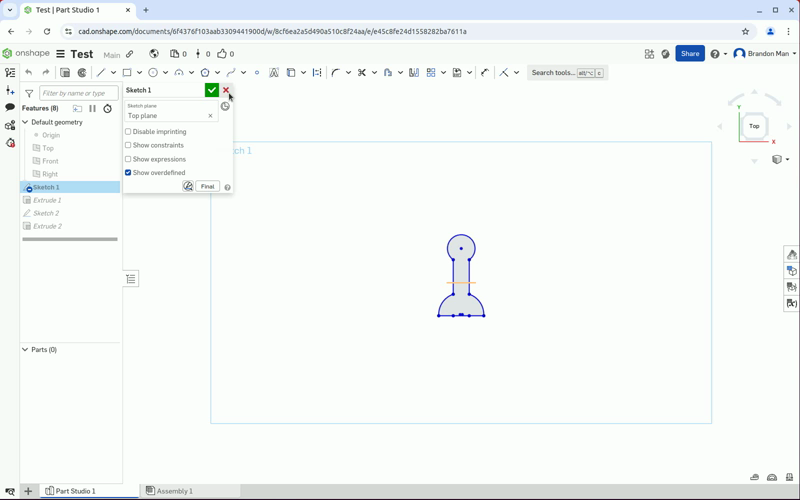
click(229, 92)
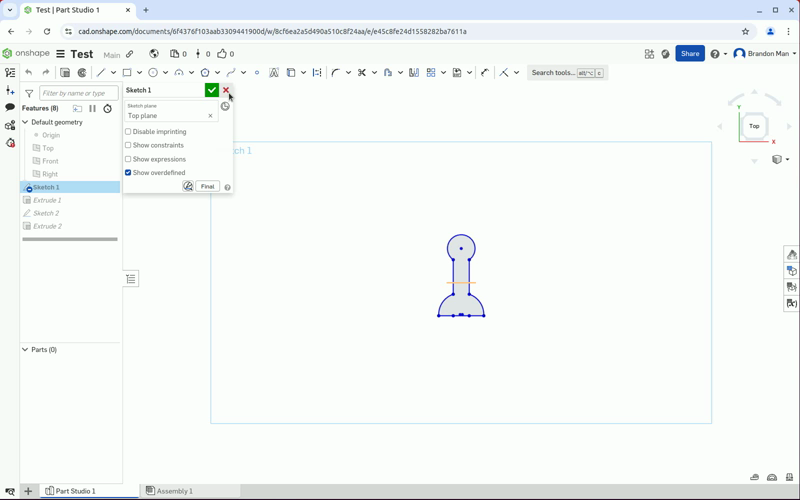
key(shift+s)
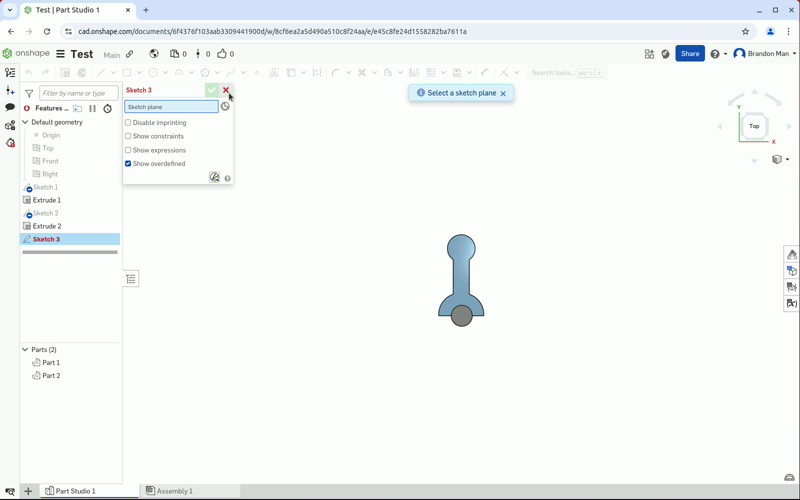
mouse_move(73, 150)
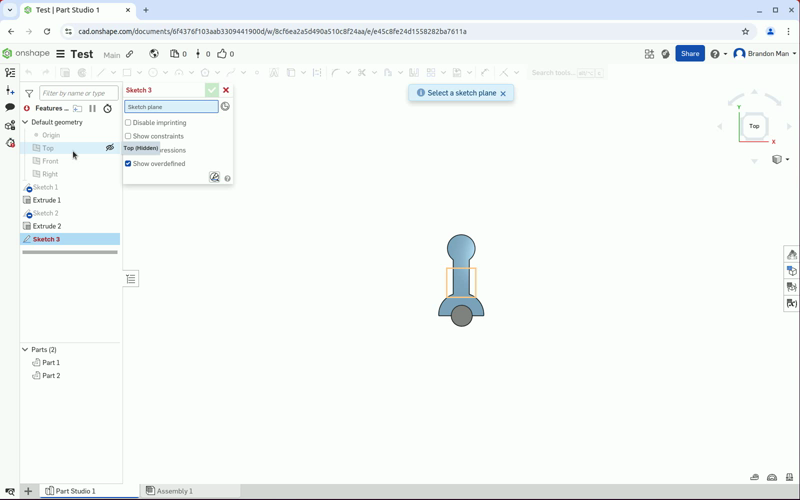
click(73, 150)
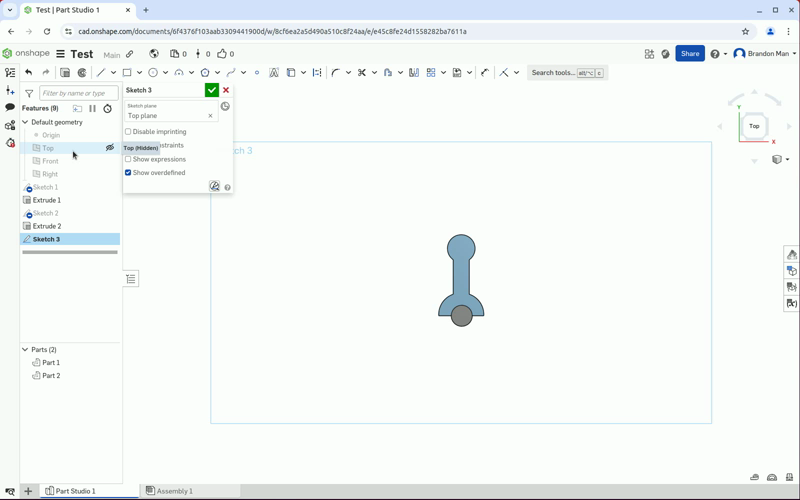
mouse_move(73, 352)
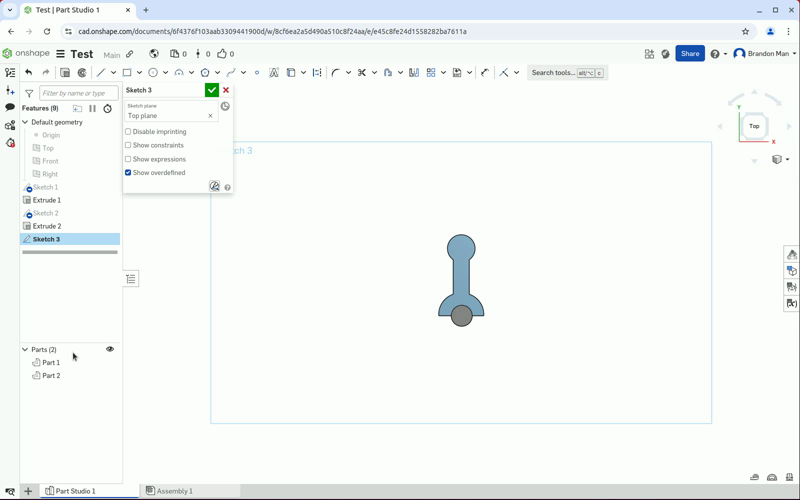
key(y)
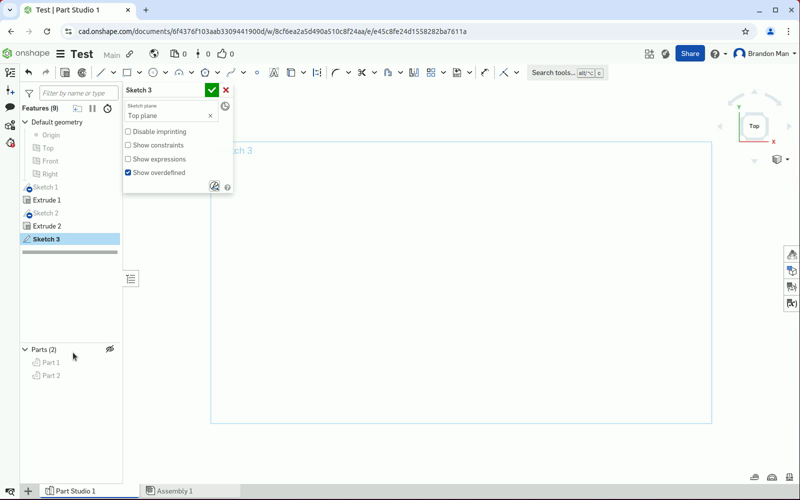
key(l)
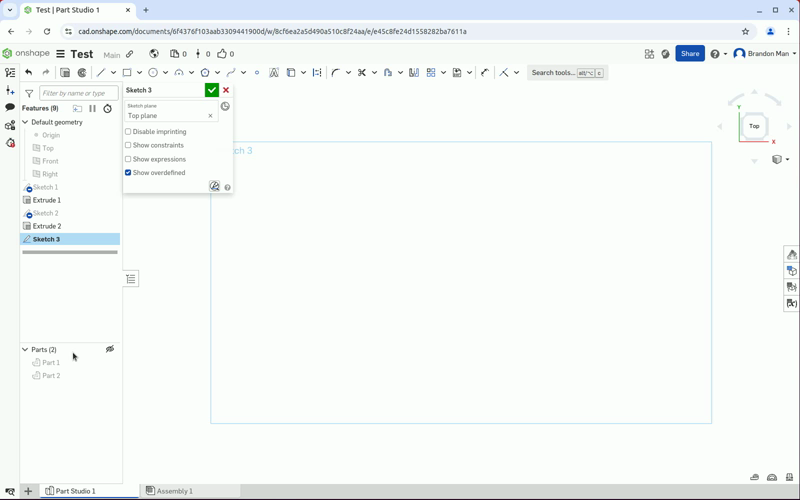
key_down(shift)
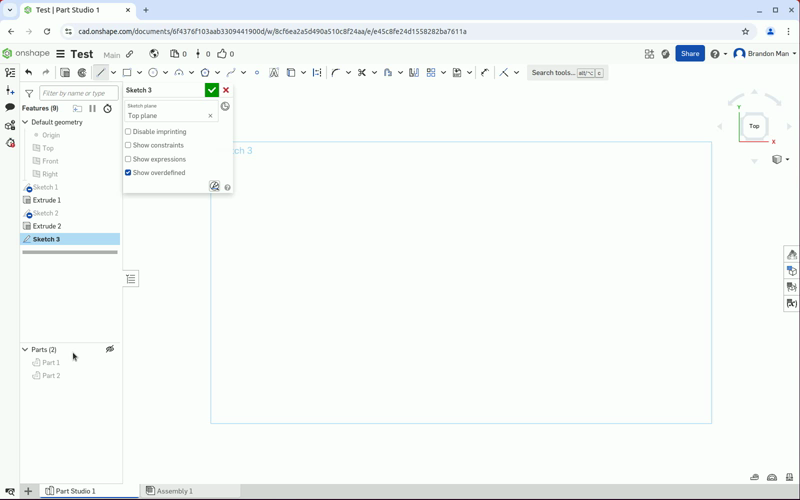
mouse_move(447, 343)
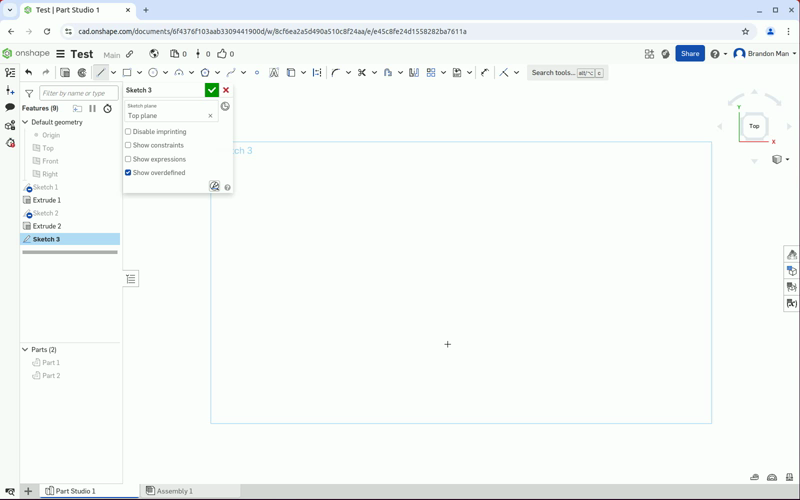
click(447, 343)
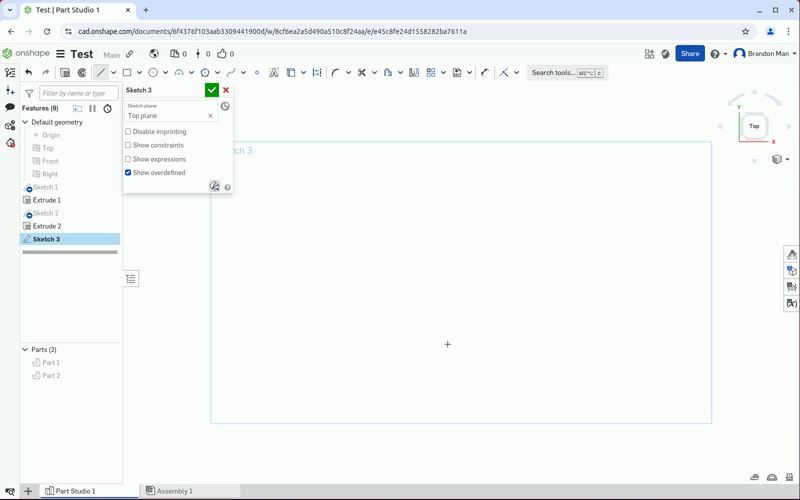
key_up(shift)
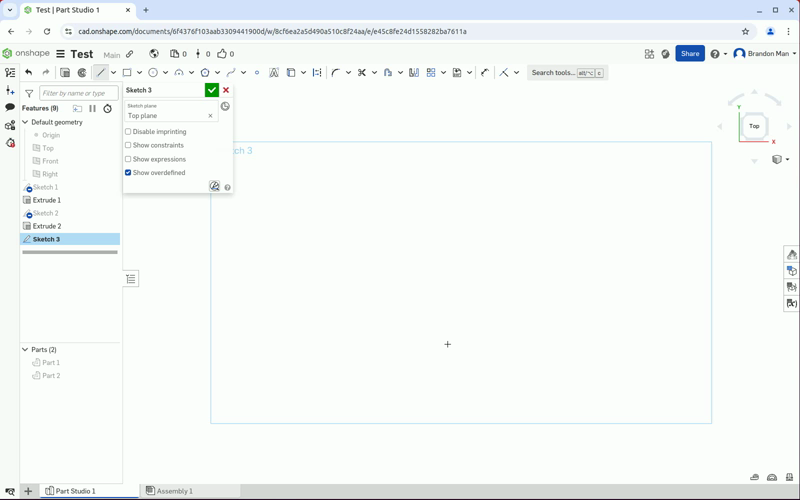
key_down(shift)
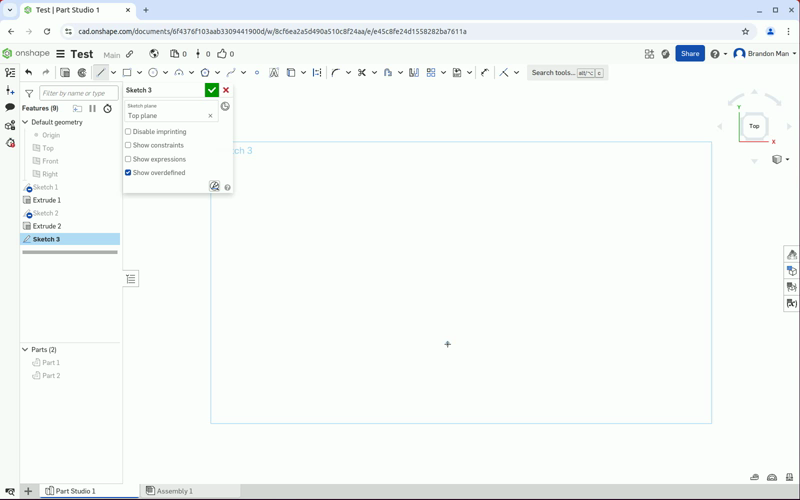
mouse_move(477, 343)
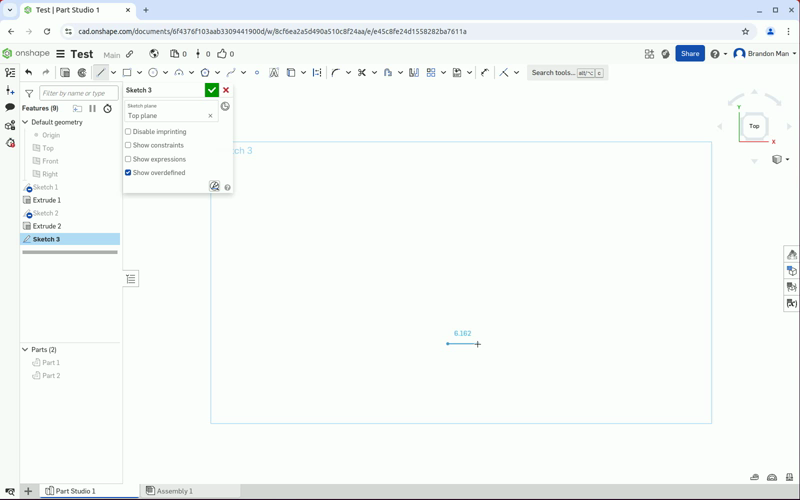
mouse_move(476, 343)
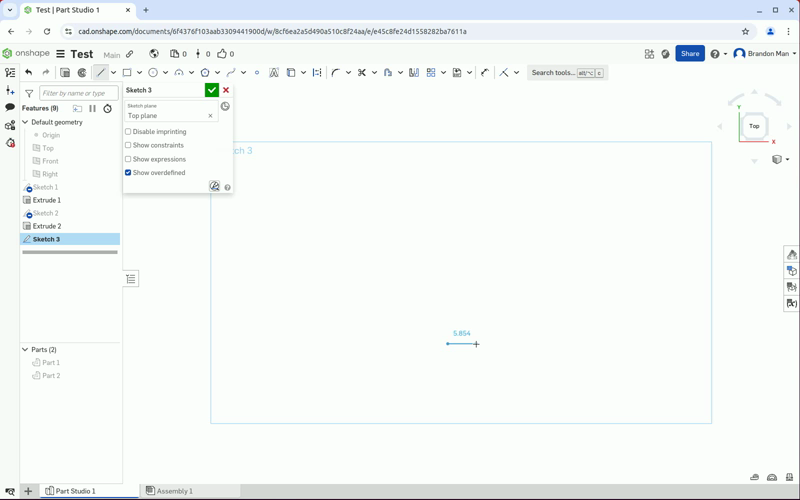
click(476, 343)
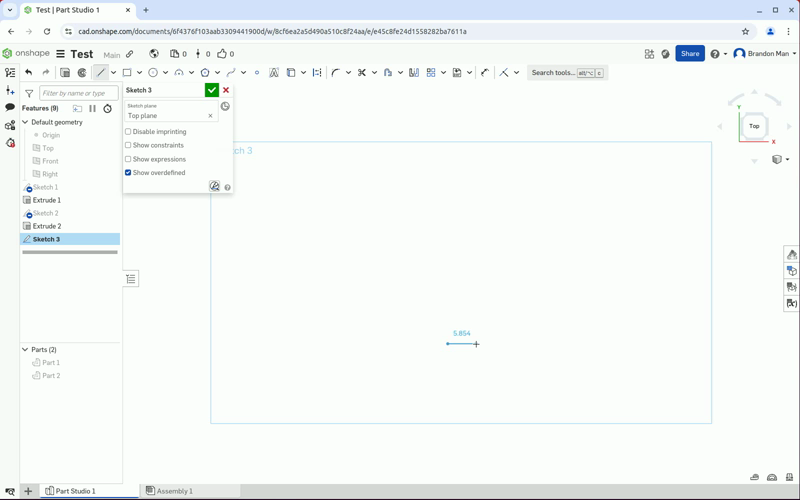
key_up(shift)
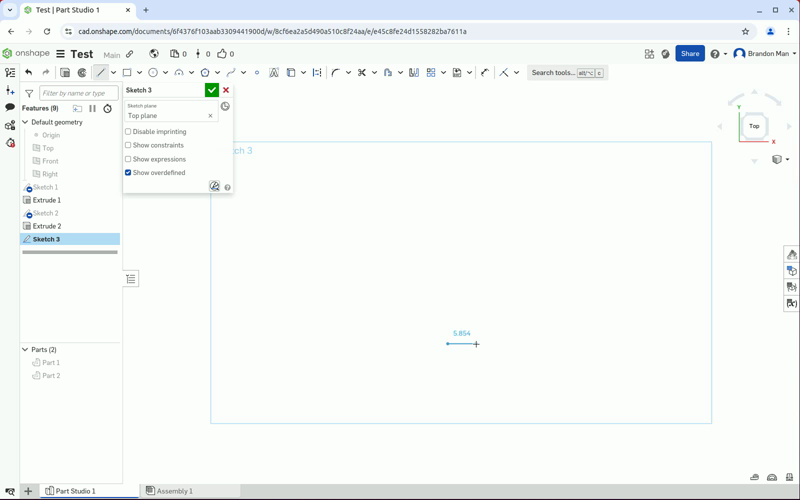
key_down(shift)
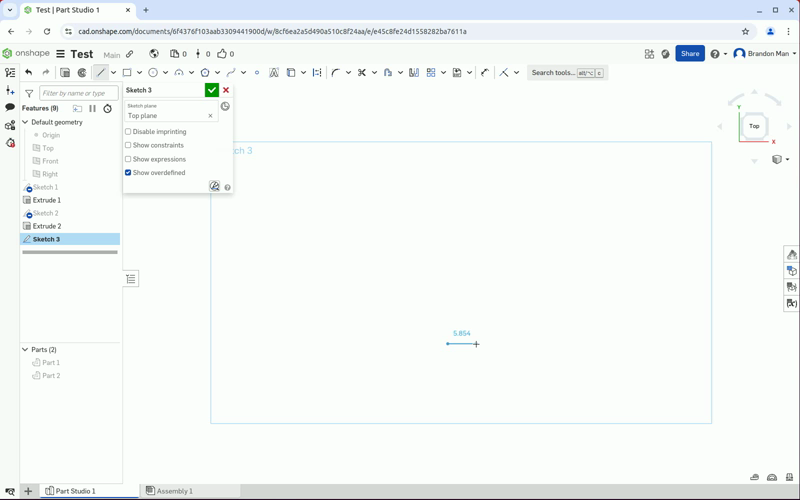
mouse_move(506, 343)
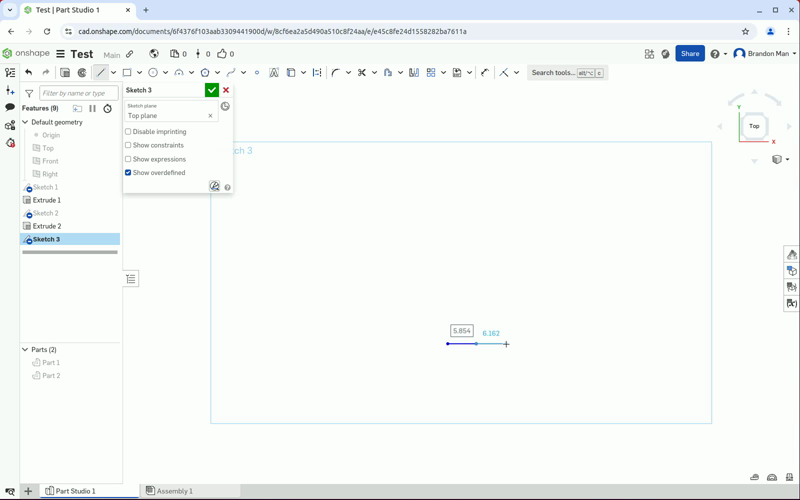
mouse_move(476, 314)
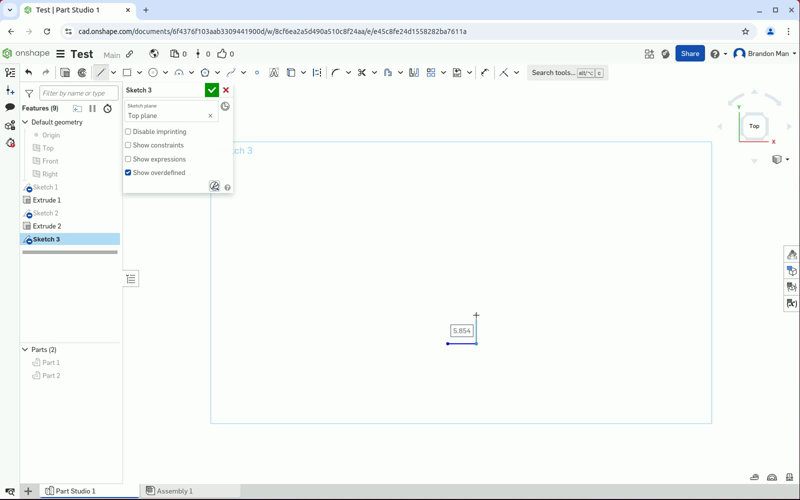
click(476, 314)
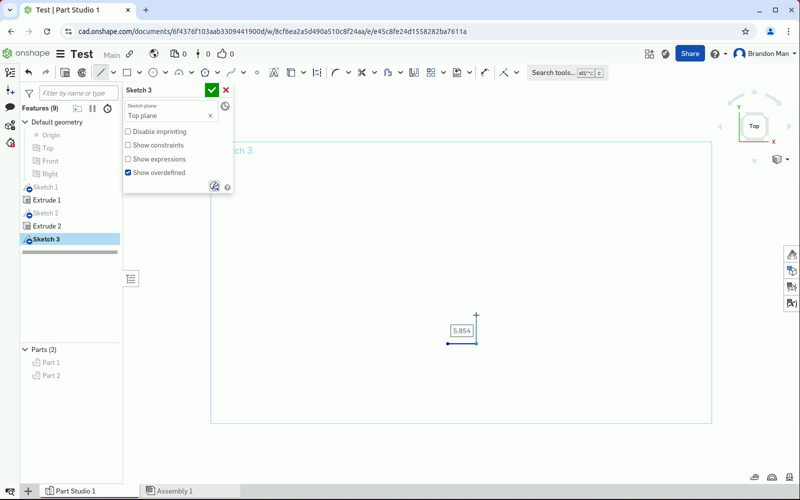
key_up(shift)
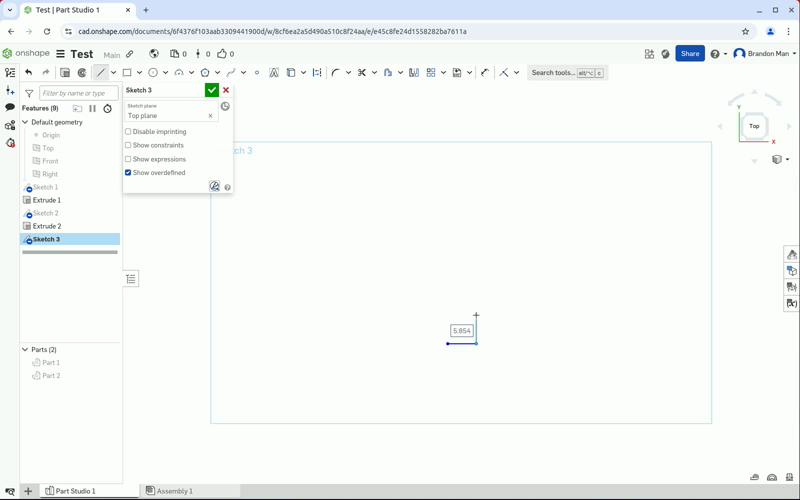
key_down(shift)
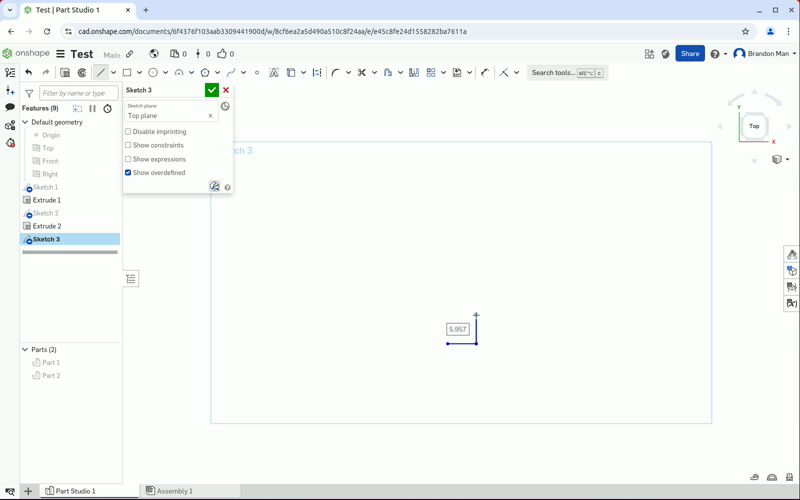
mouse_move(506, 314)
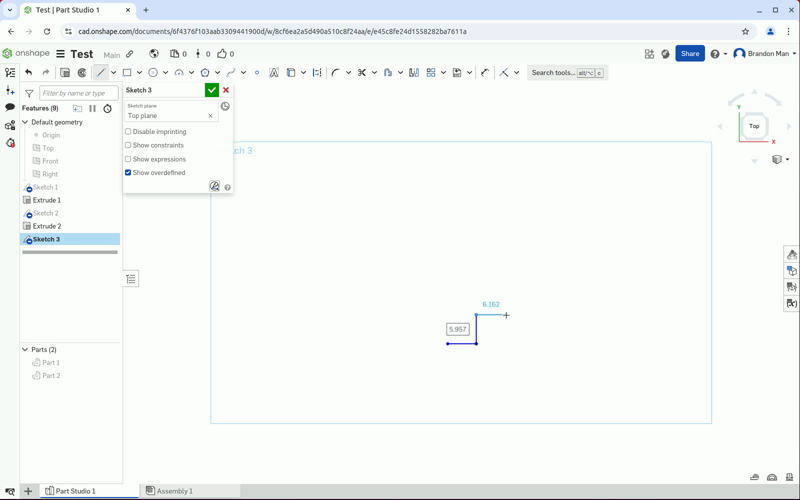
mouse_move(447, 314)
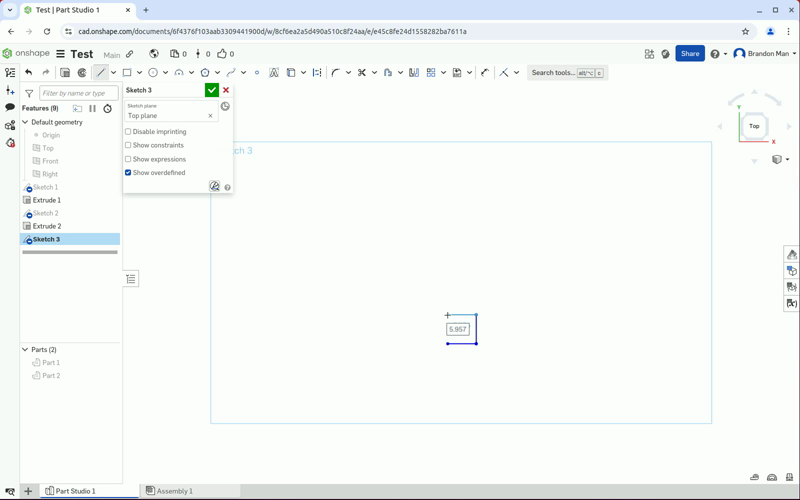
click(447, 314)
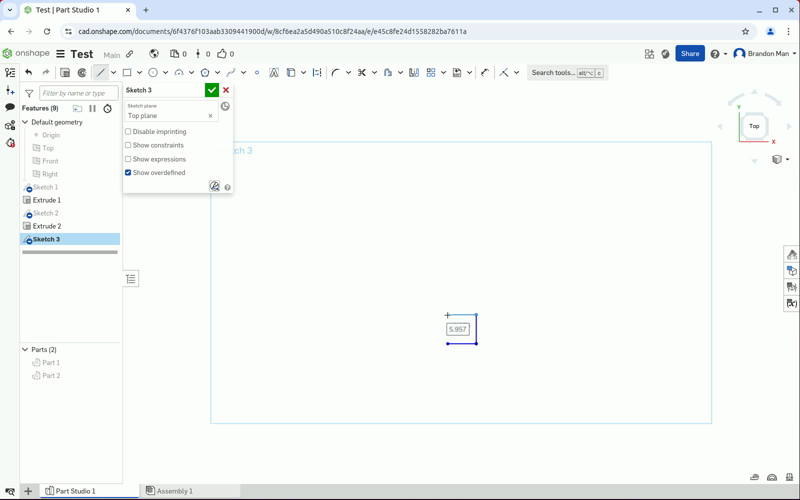
key_up(shift)
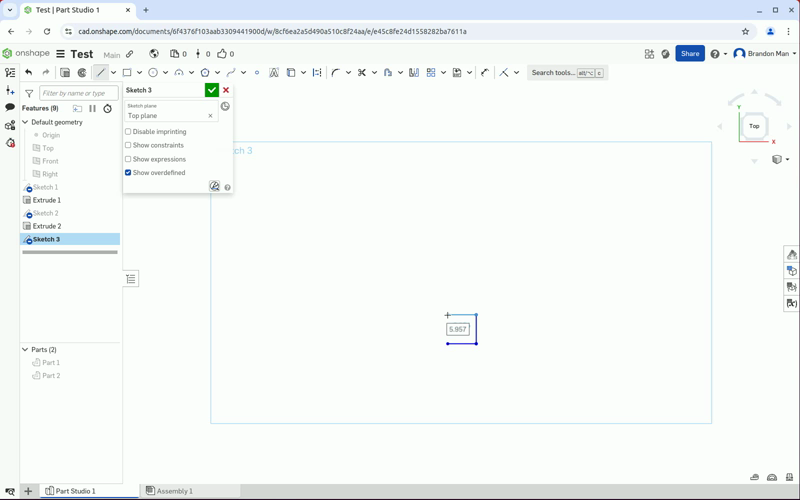
mouse_move(477, 314)
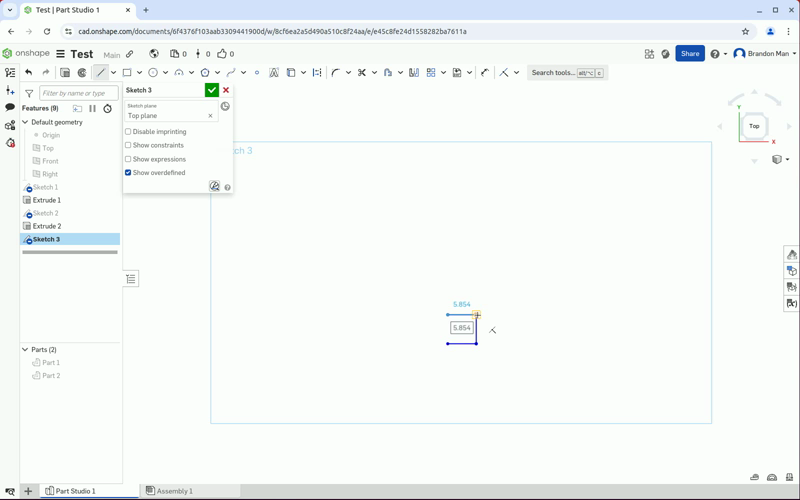
key_down(shift)
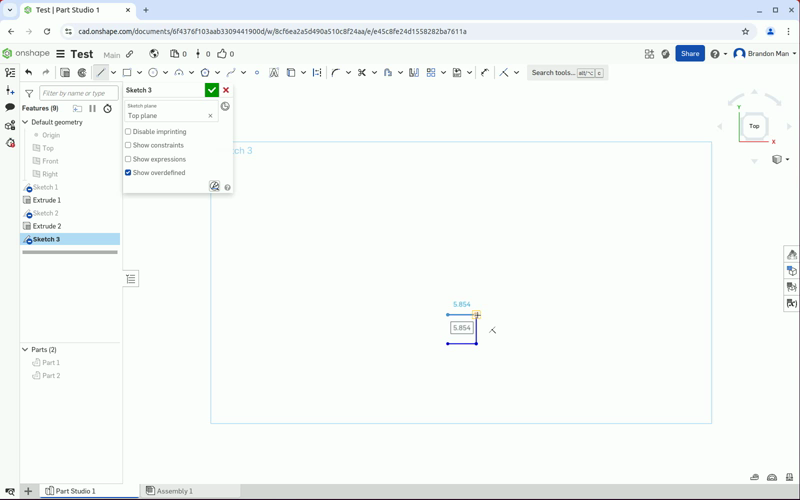
mouse_move(447, 343)
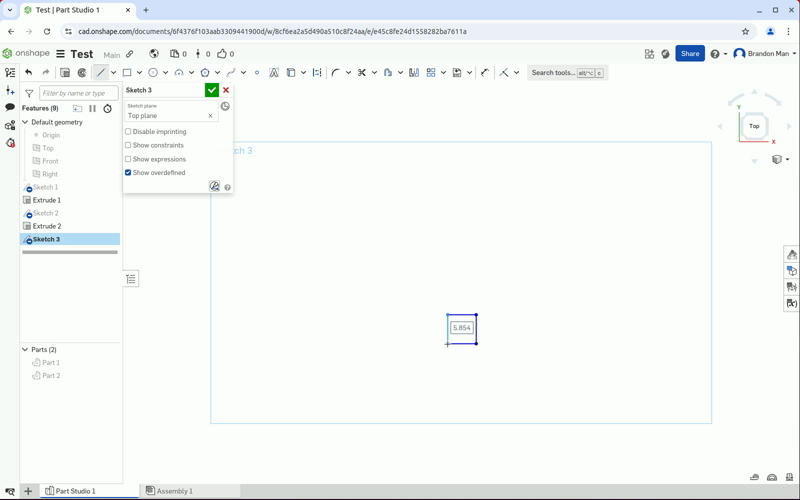
key_up(shift)
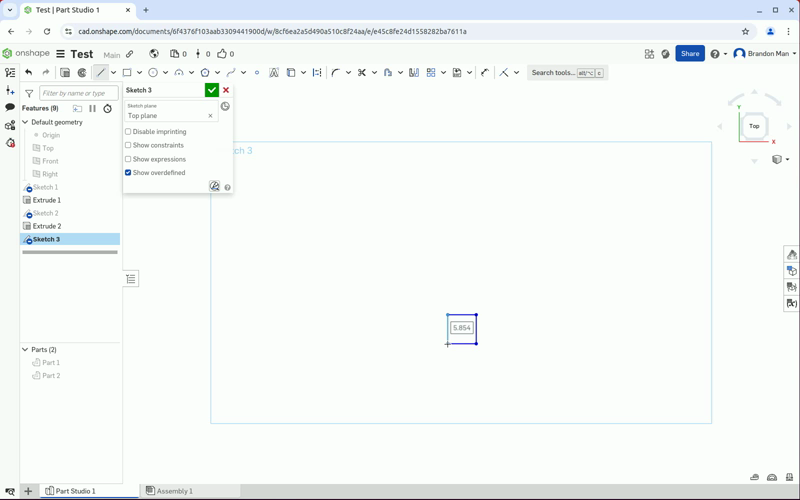
click(447, 343)
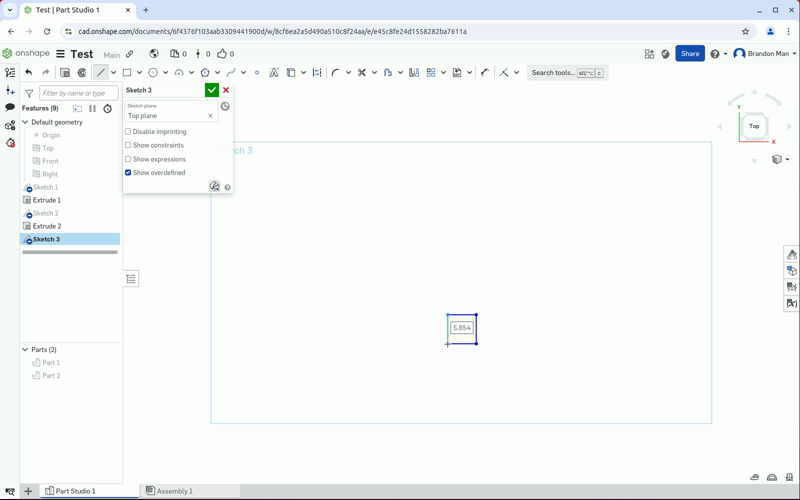
key(esc)
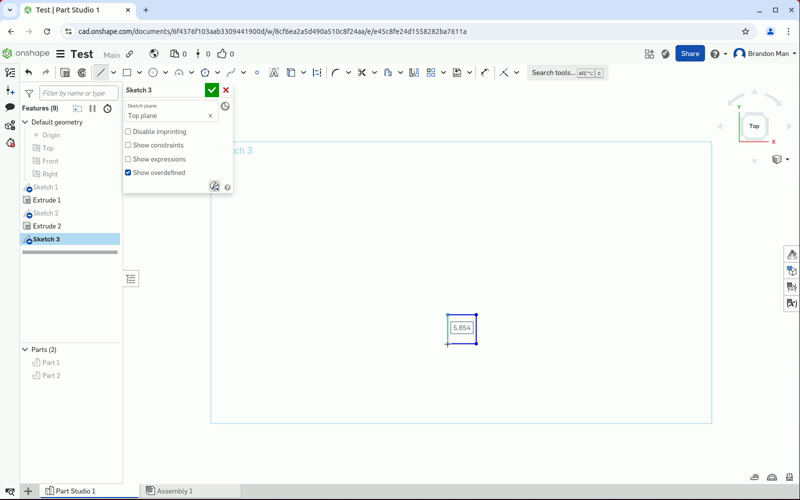
mouse_move(466, 330)
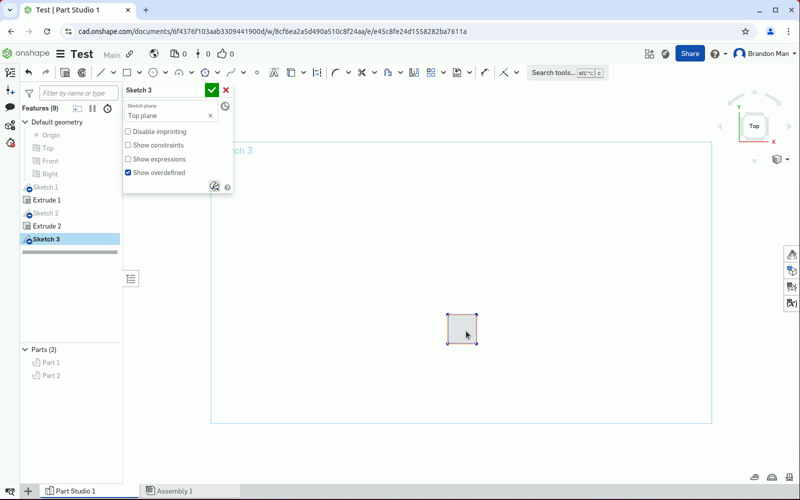
scroll(6)
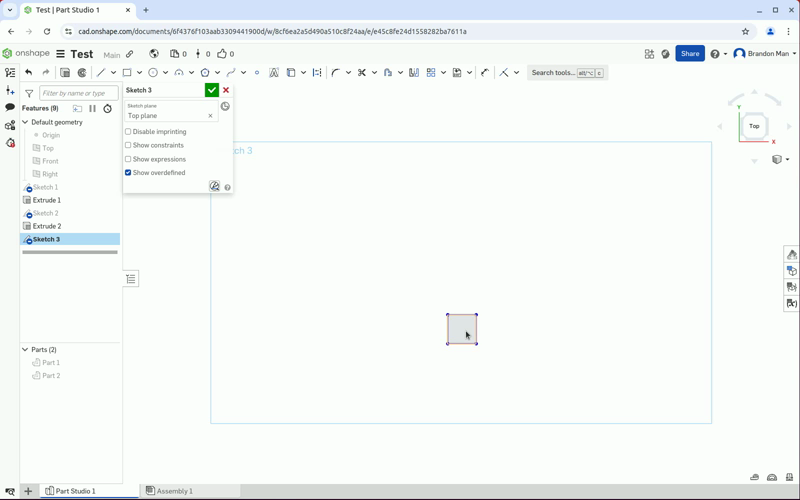
scroll(6)
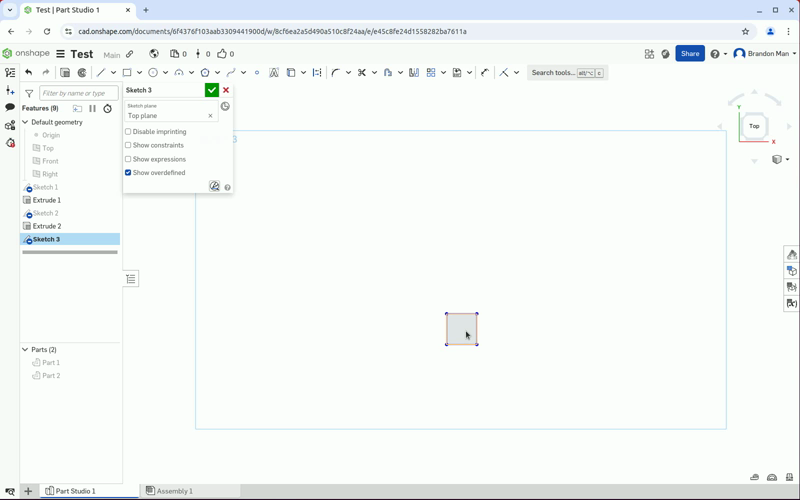
scroll(6)
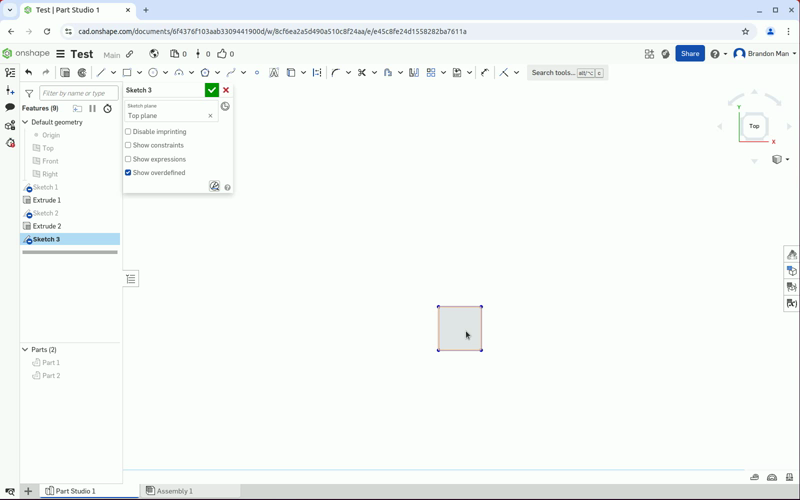
scroll(6)
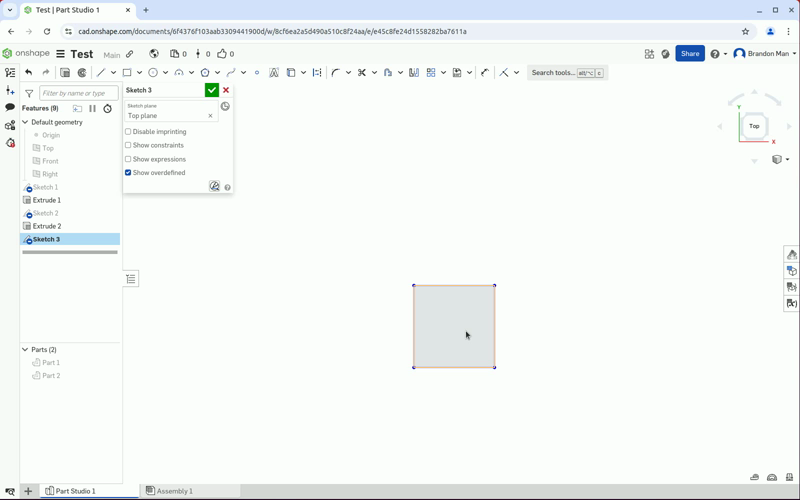
scroll(6)
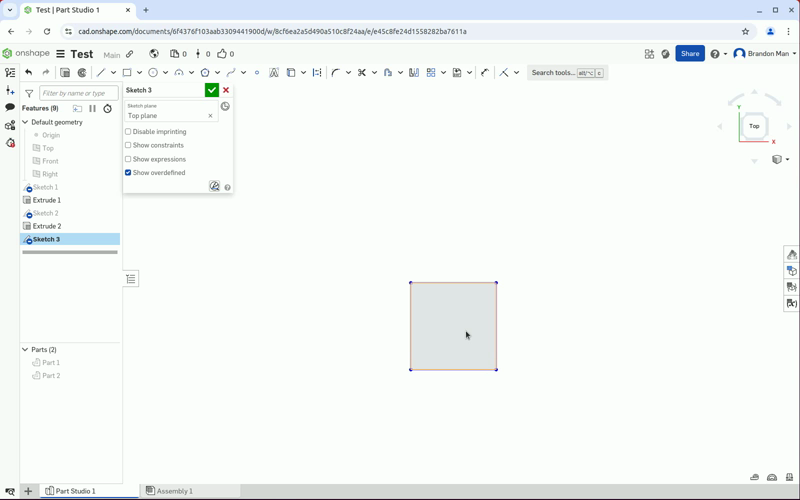
scroll(6)
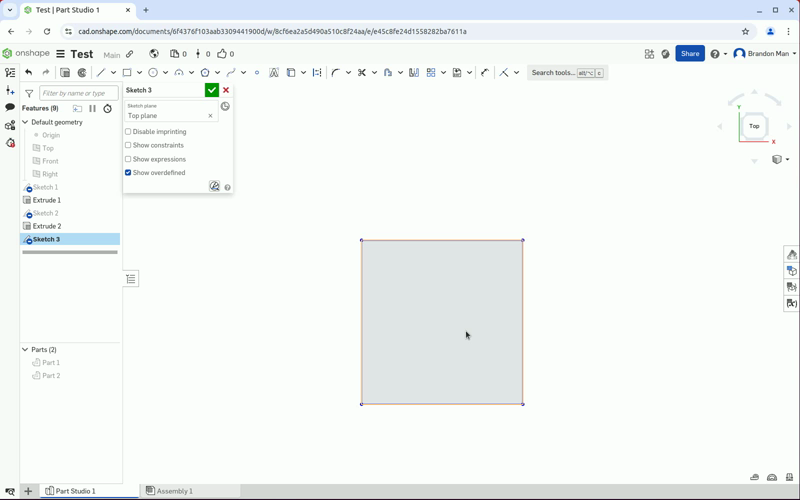
scroll(6)
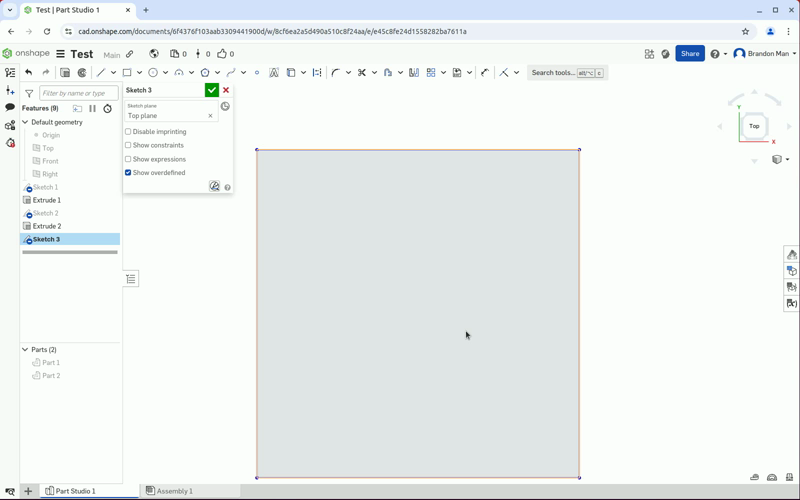
click(466, 330)
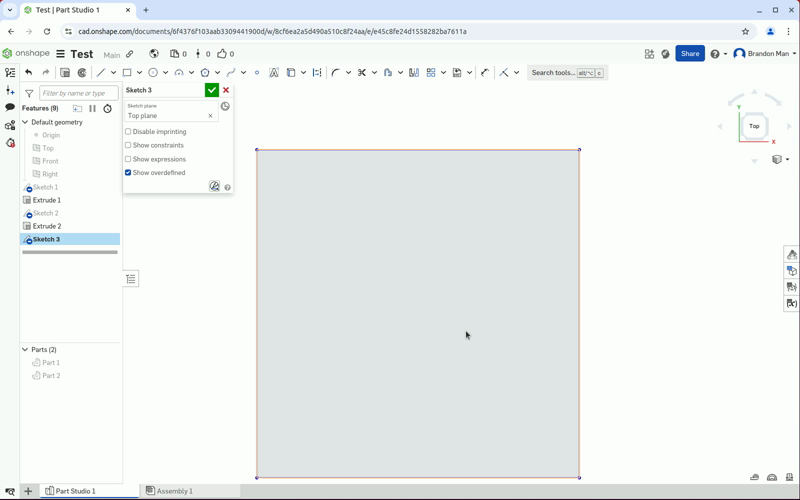
scroll(-6)
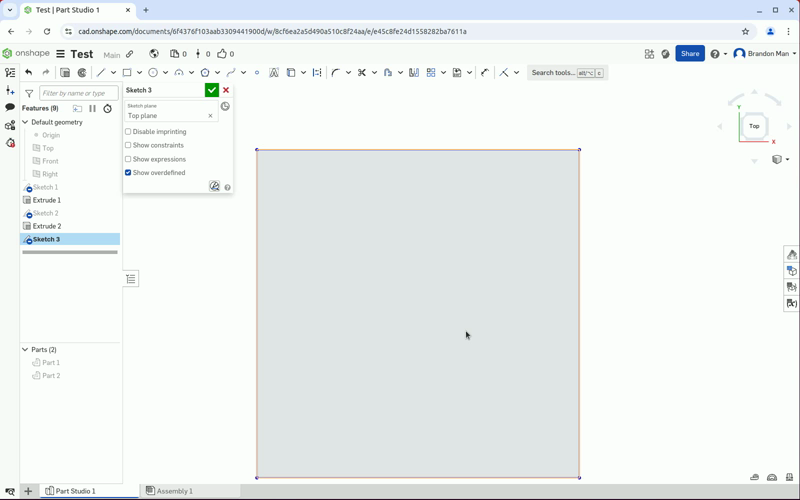
scroll(-6)
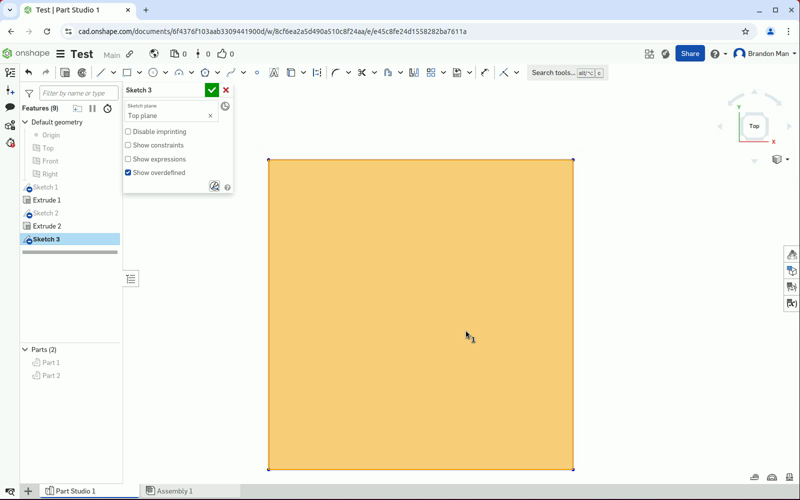
scroll(-6)
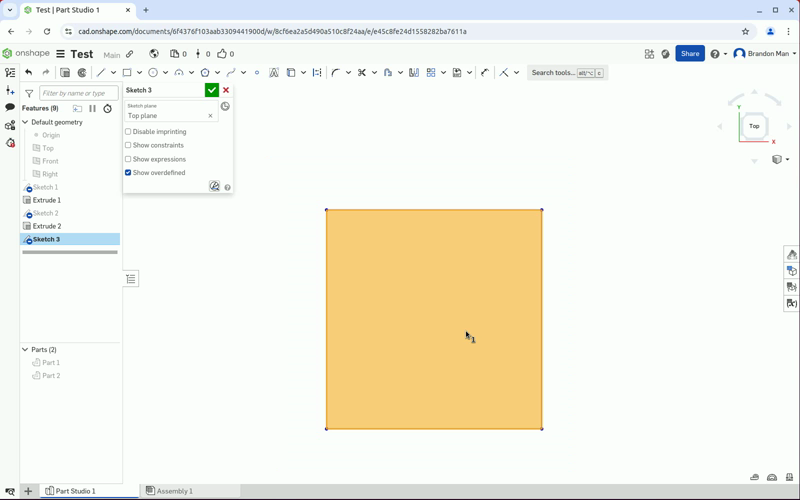
scroll(-6)
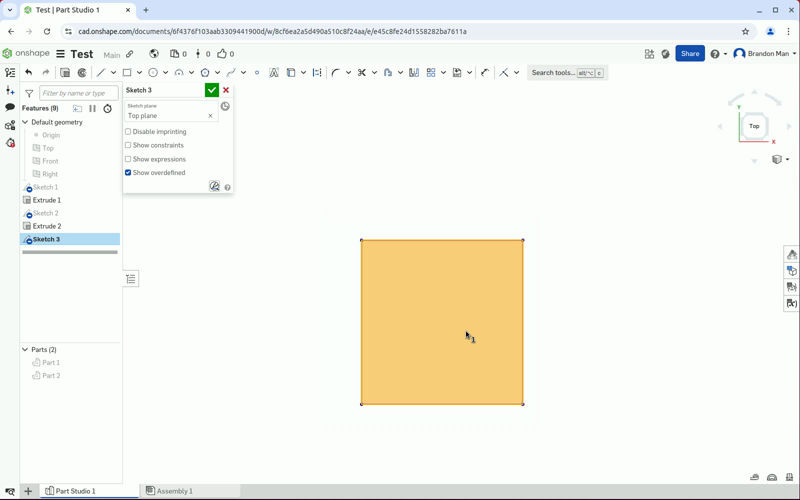
scroll(-6)
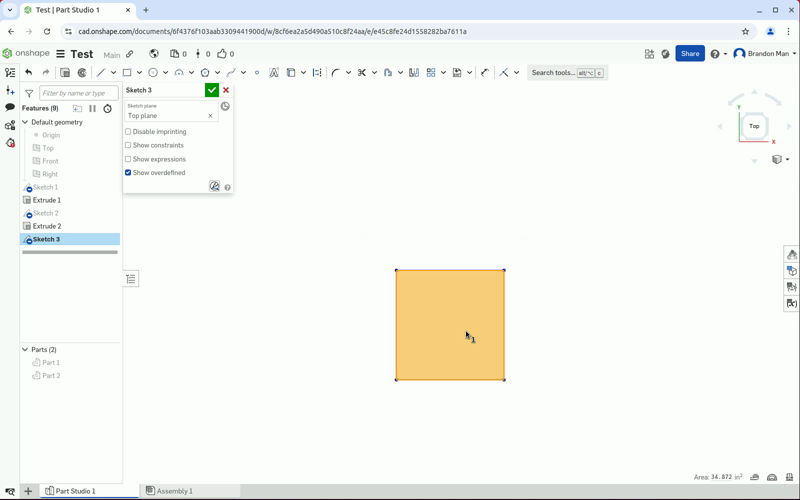
scroll(-6)
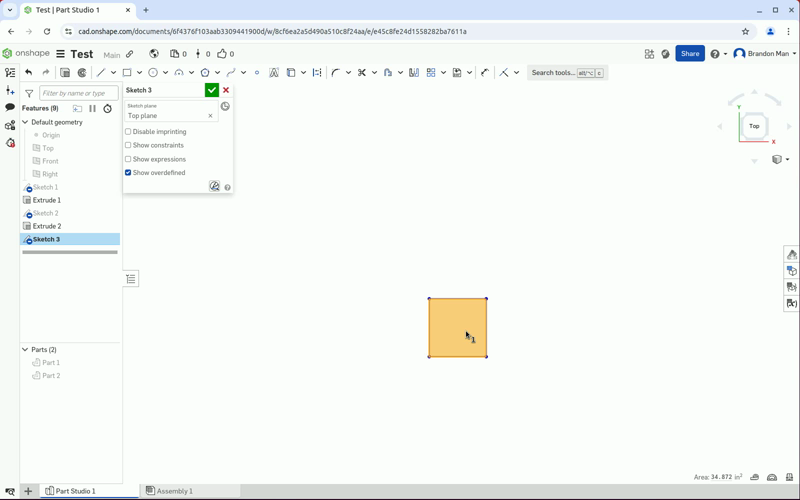
scroll(-6)
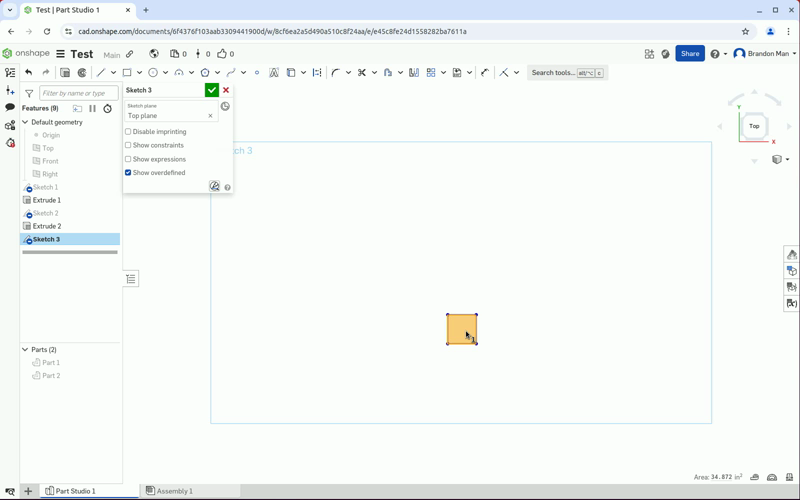
mouse_move(73, 352)
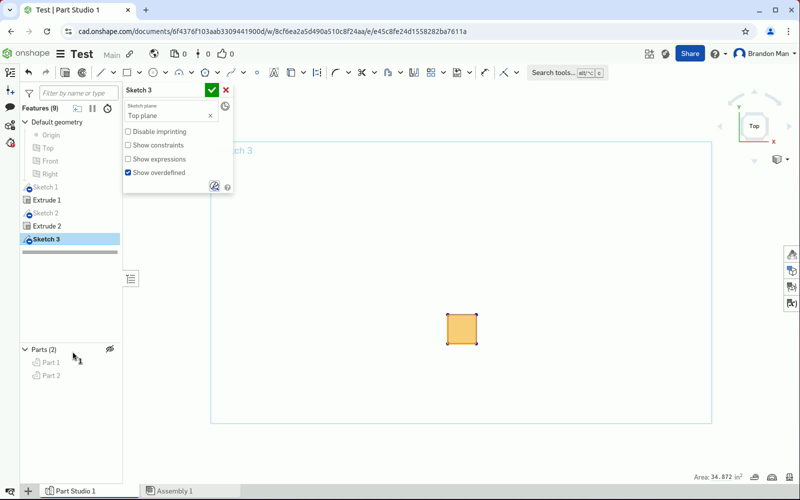
key(shift+y)
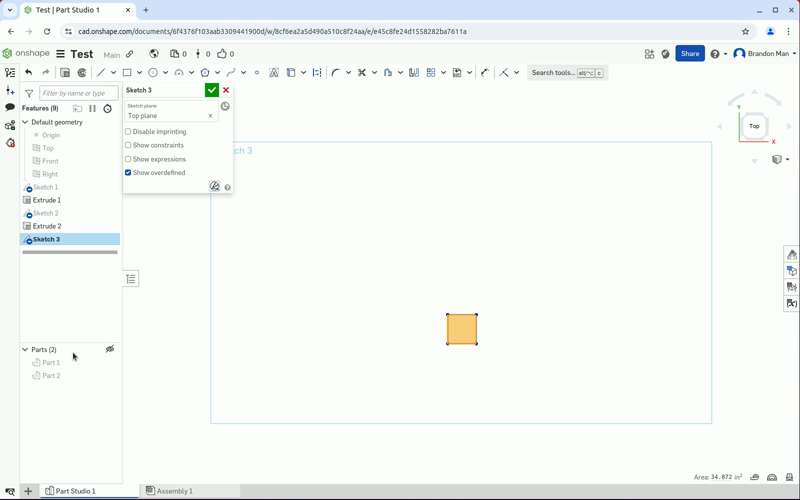
key(shift+e)
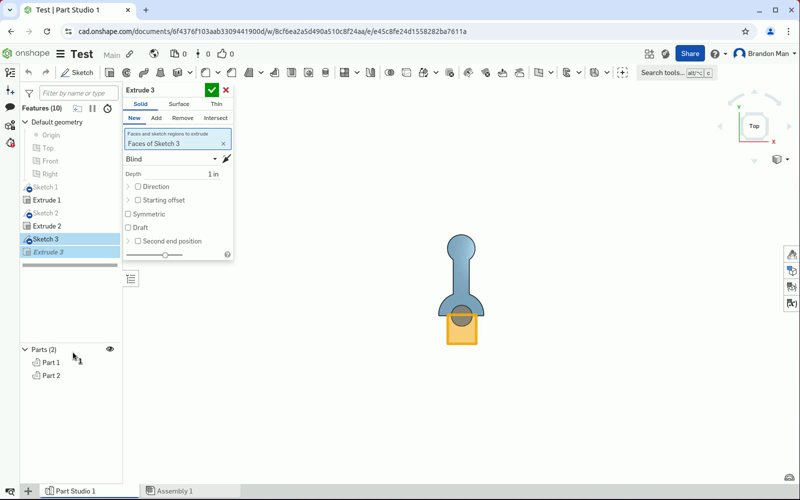
mouse_move(143, 106)
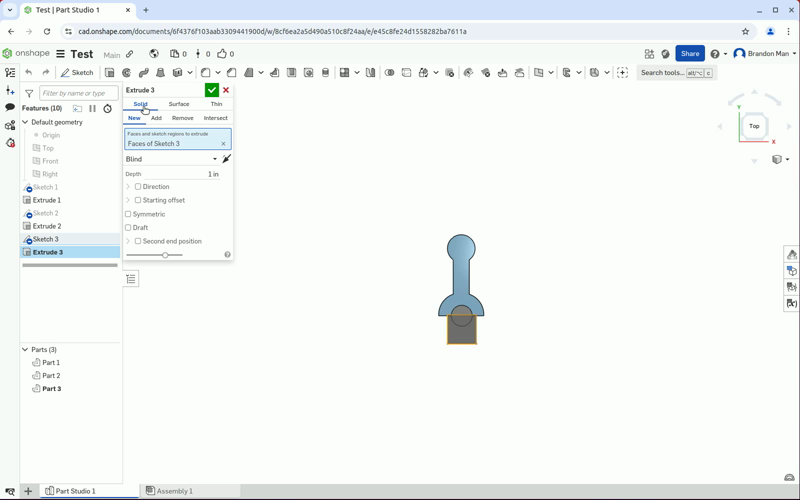
click(143, 106)
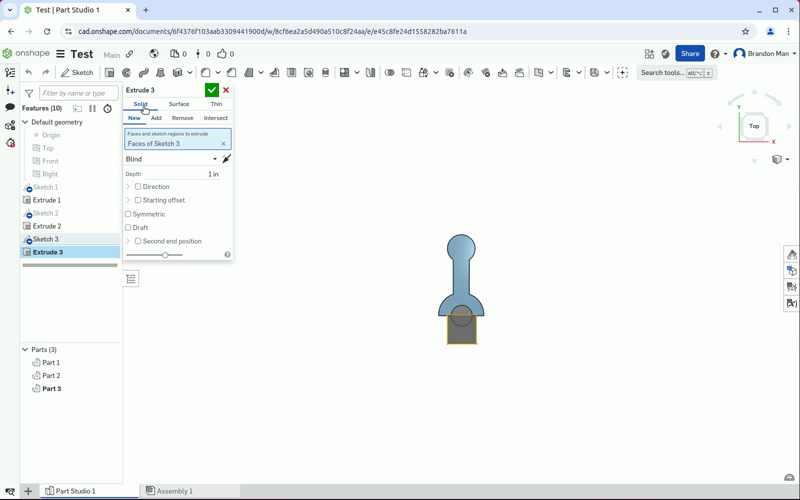
mouse_move(137, 120)
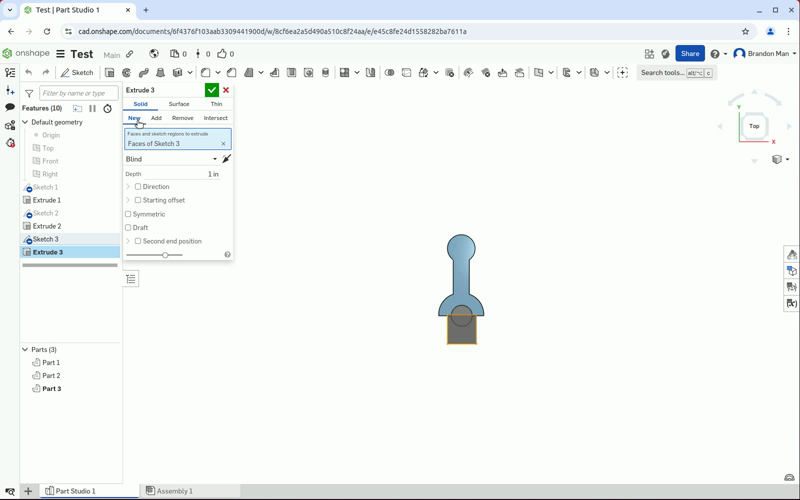
click(137, 120)
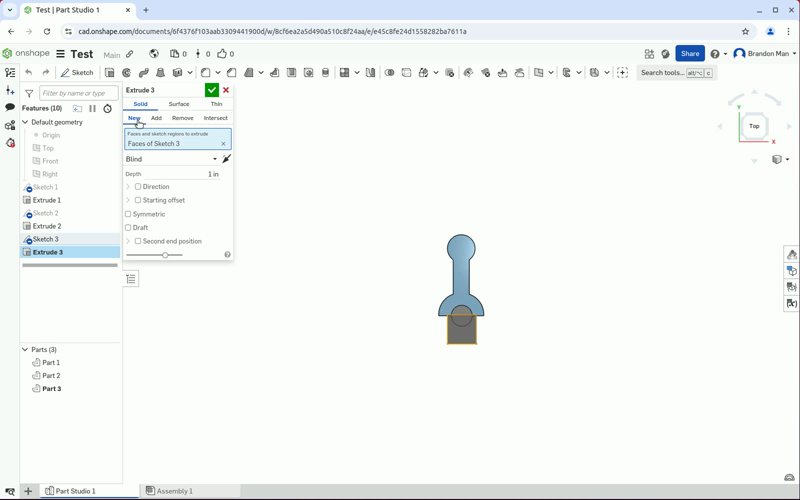
key(tab, 4)
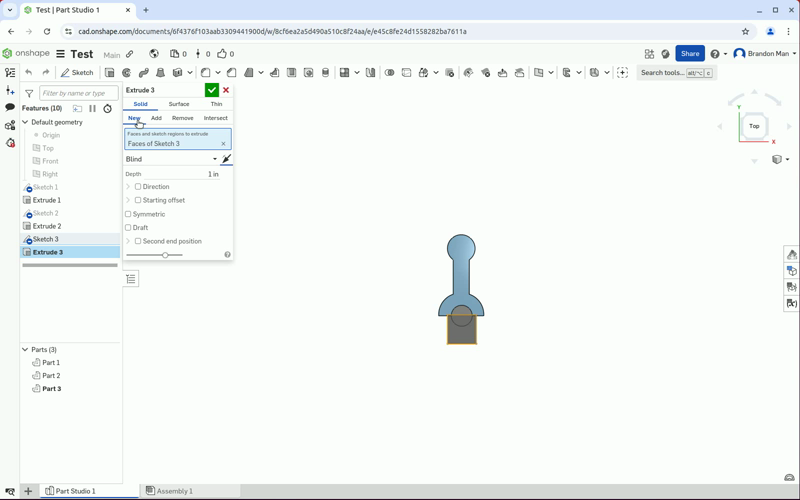
text(4.814)
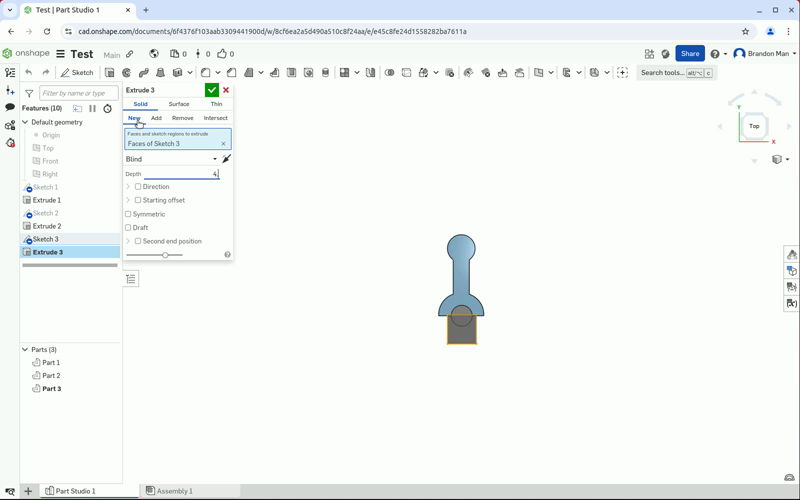
key(tab, 3)
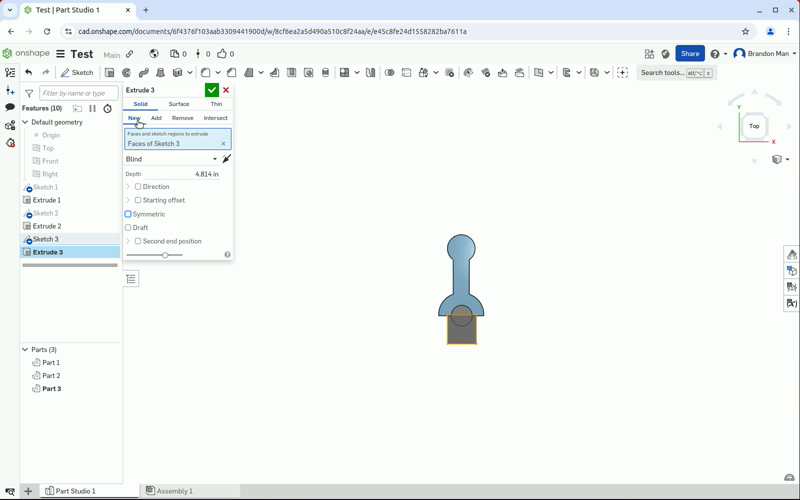
key(space)
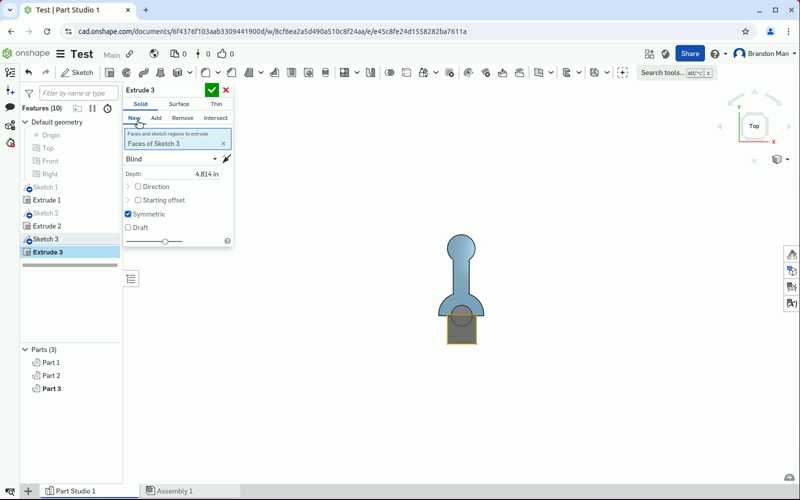
key(enter)
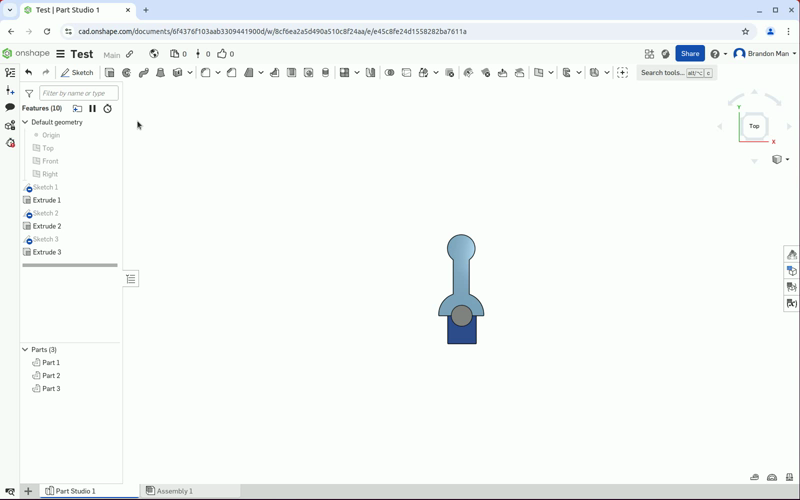
key(shift+h)
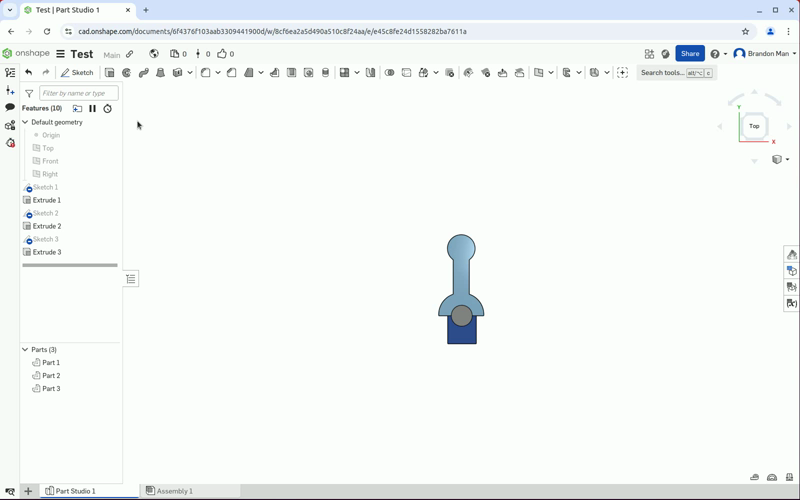
key(shift+h)
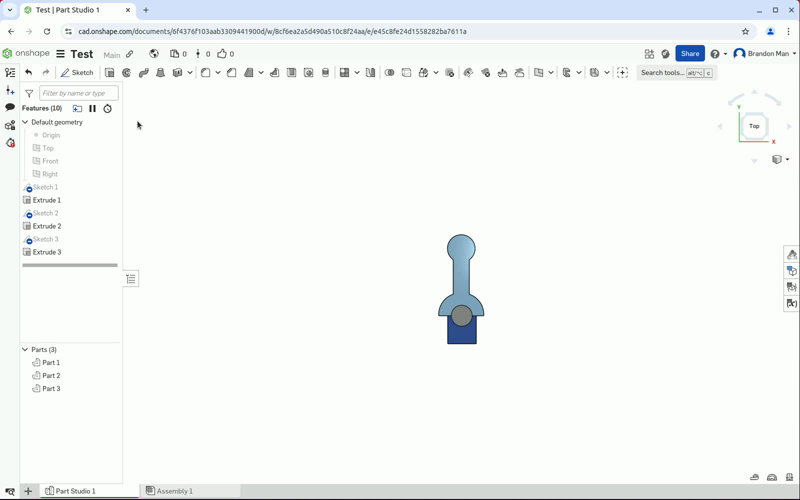
mouse_move(73, 189)
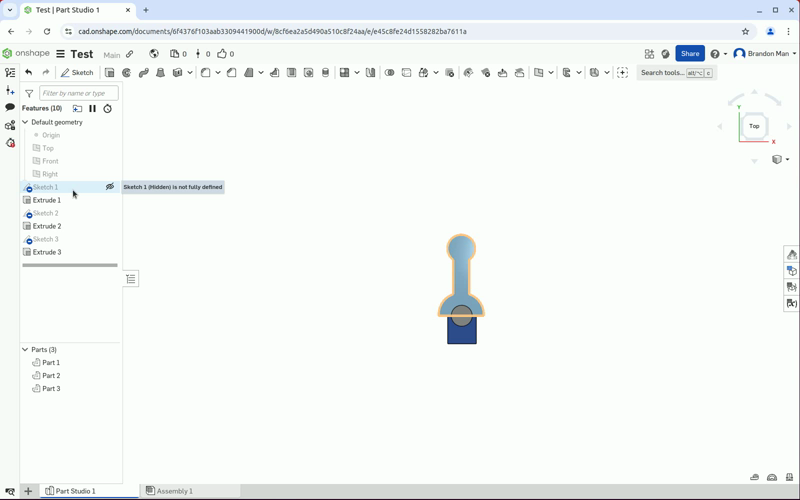
click(73, 189)
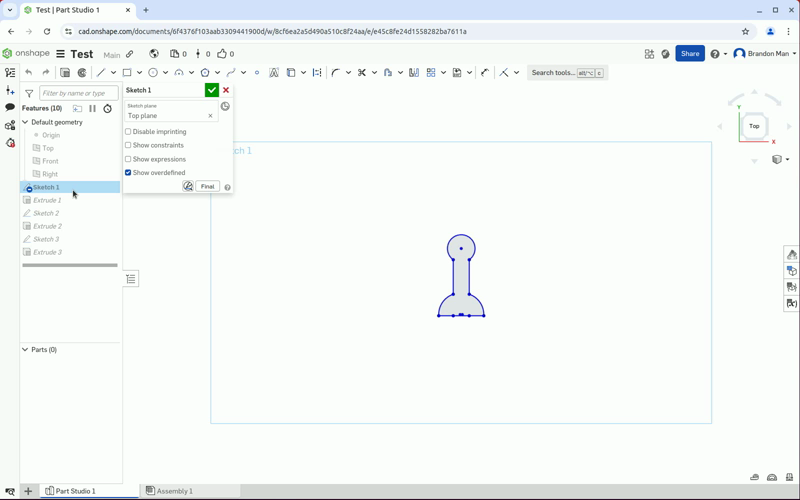
mouse_move(229, 92)
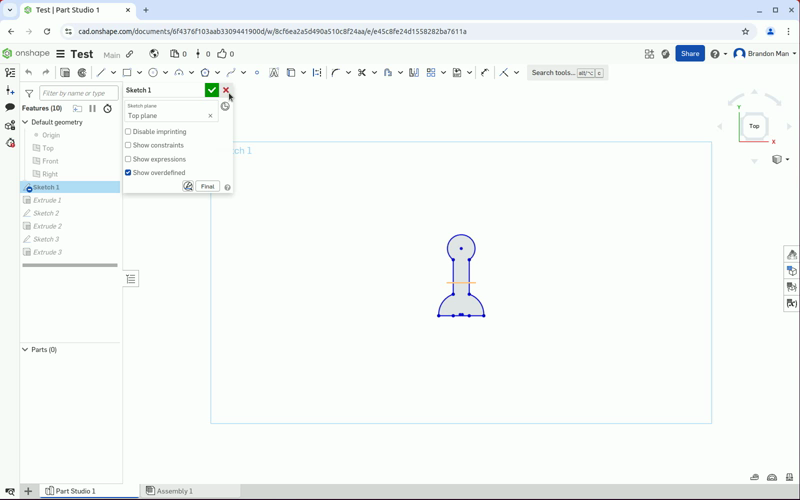
click(229, 92)
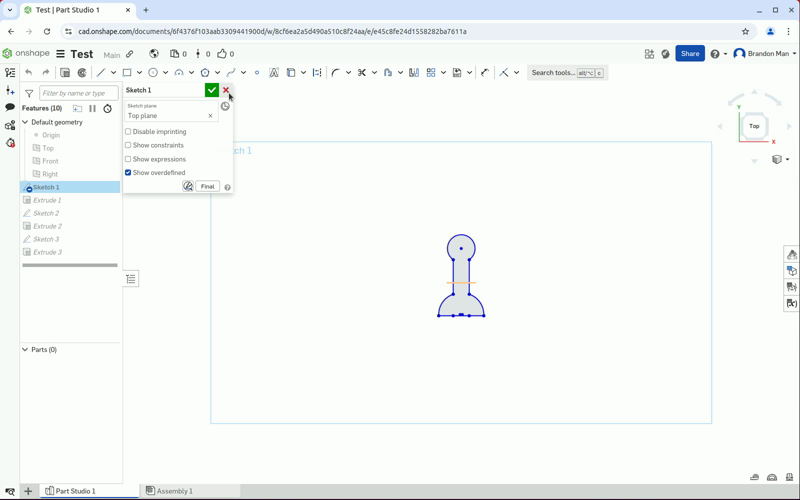
key(shift+s)
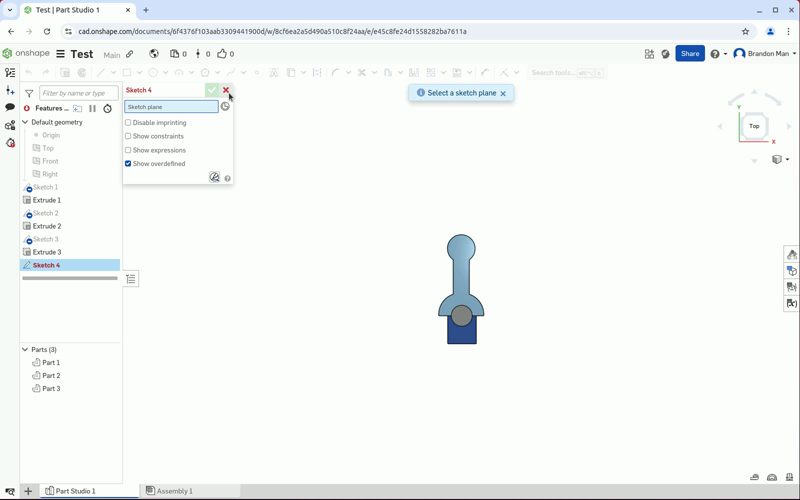
mouse_move(73, 150)
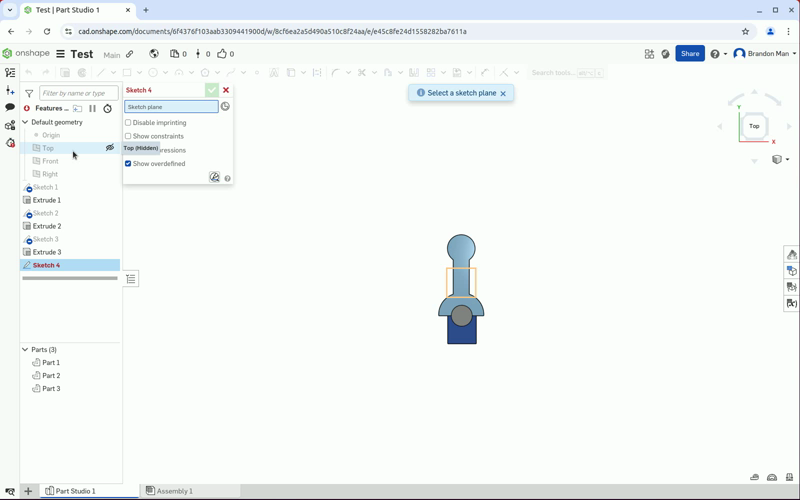
click(73, 150)
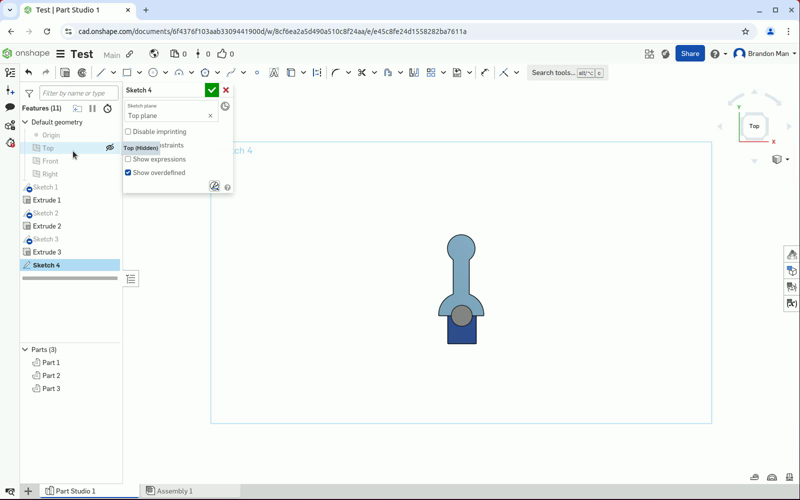
mouse_move(73, 352)
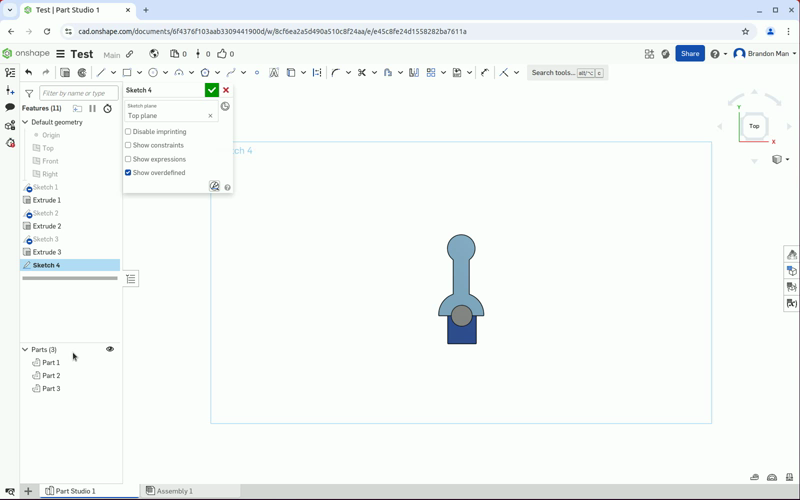
key(y)
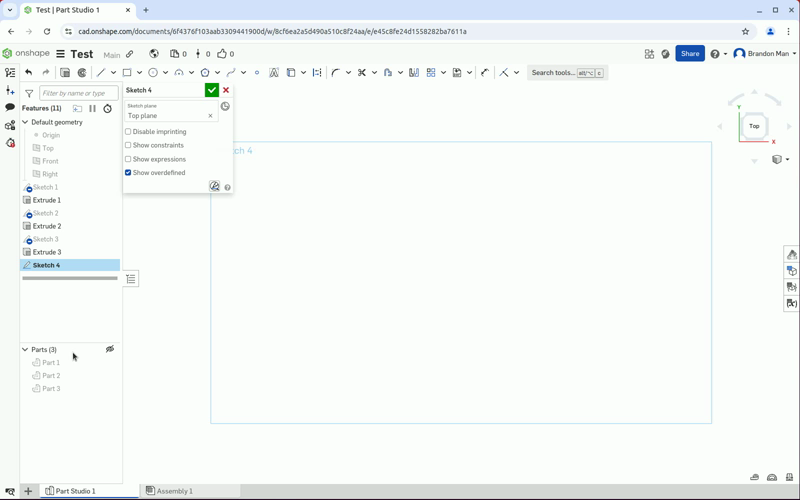
key(l)
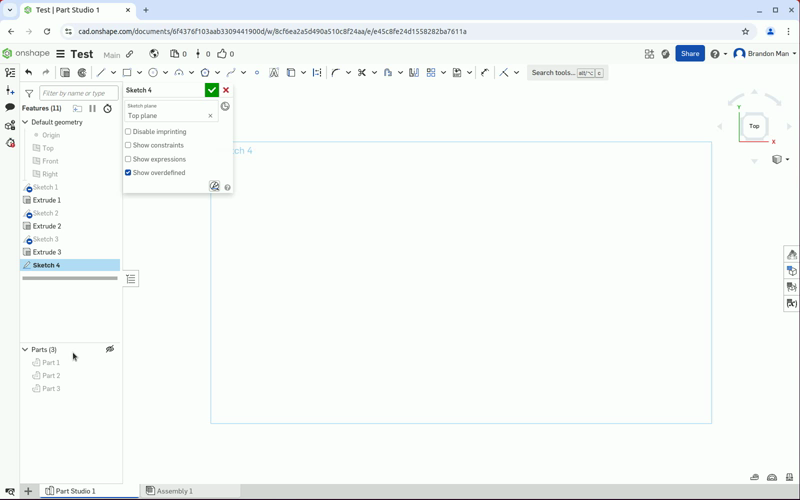
key_down(shift)
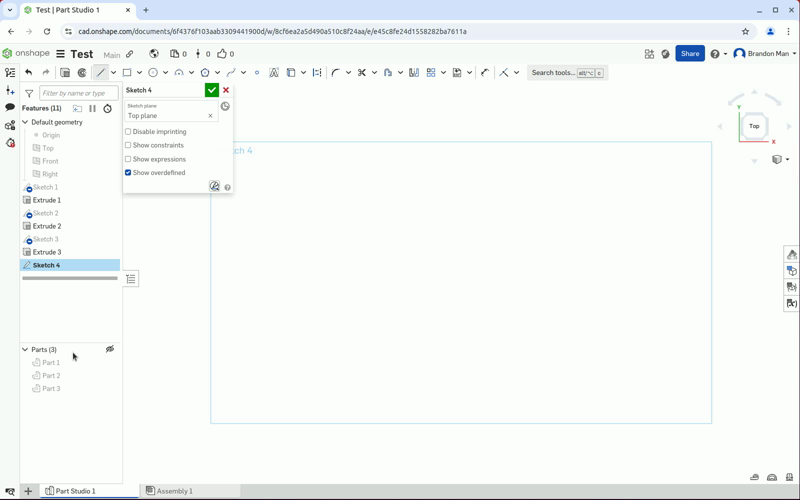
mouse_move(437, 343)
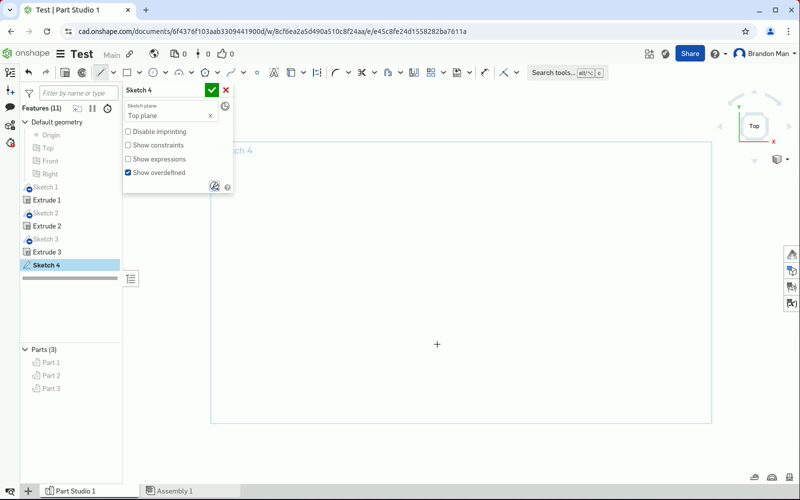
click(437, 343)
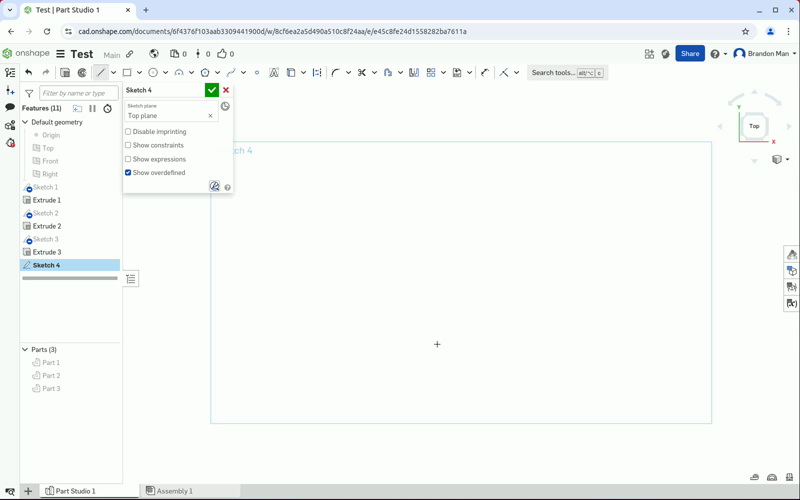
key_up(shift)
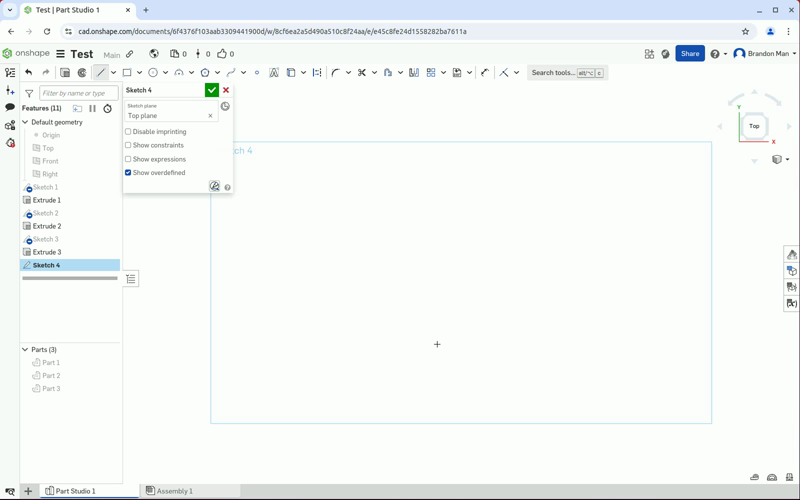
key_down(shift)
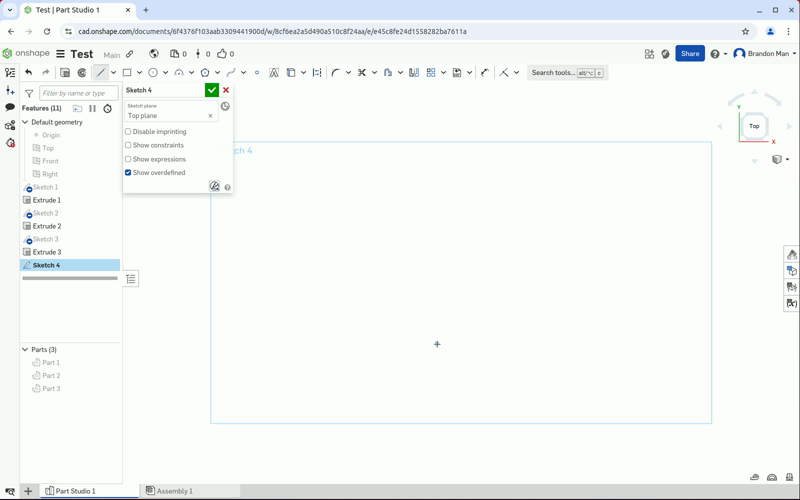
mouse_move(467, 343)
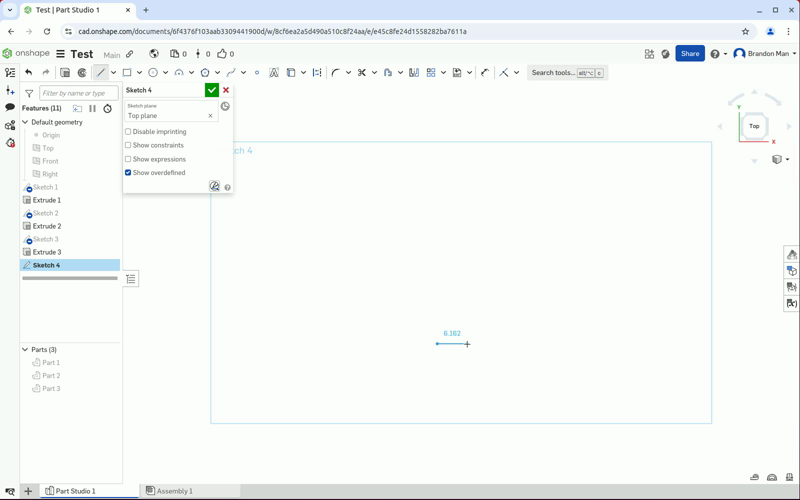
mouse_move(442, 374)
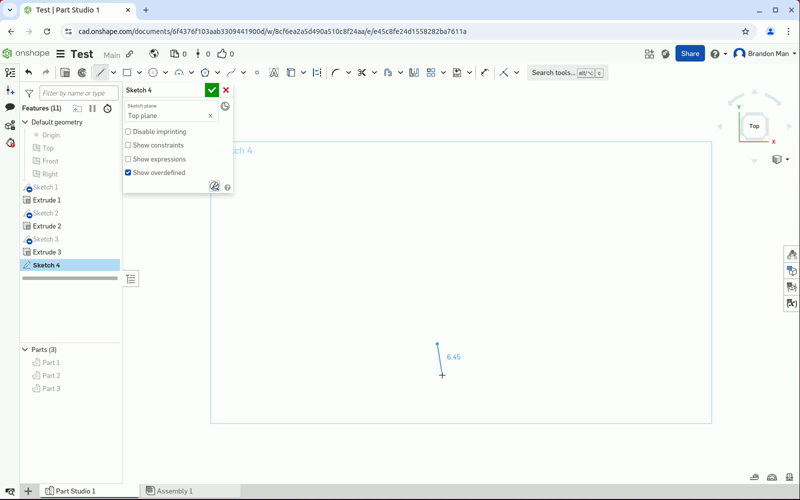
click(442, 374)
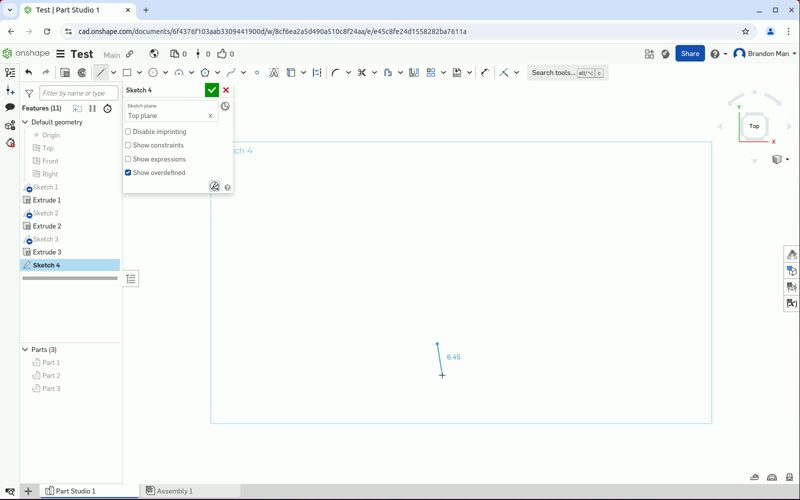
key_up(shift)
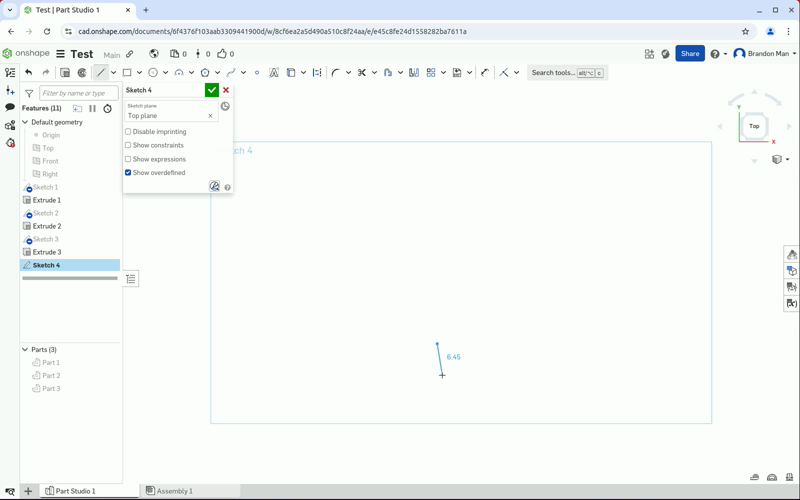
key_down(shift)
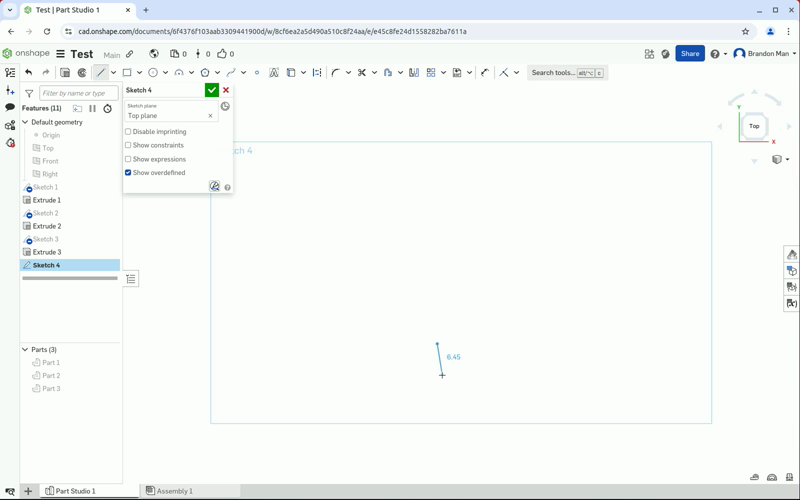
mouse_move(472, 374)
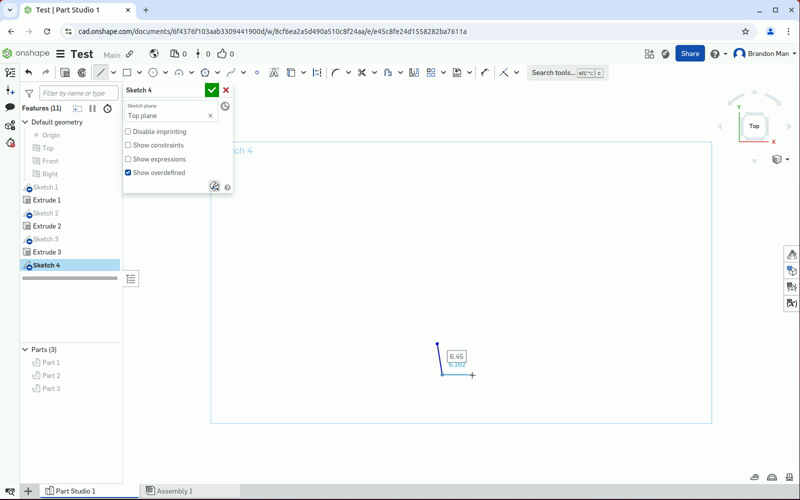
mouse_move(480, 374)
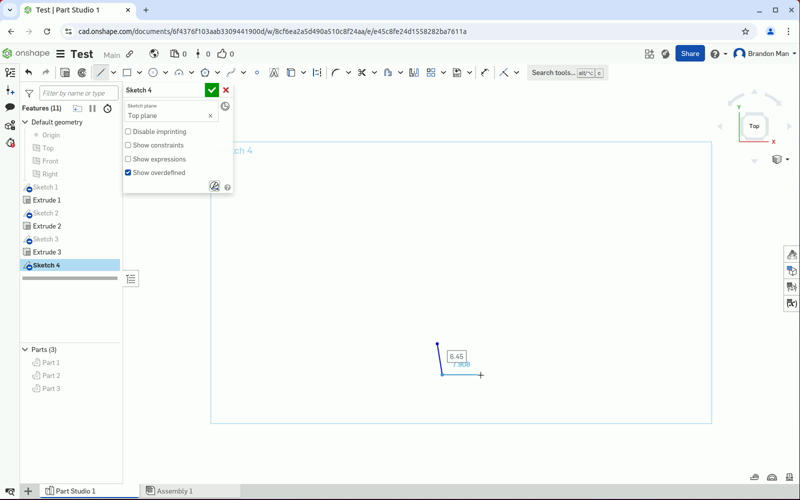
click(480, 374)
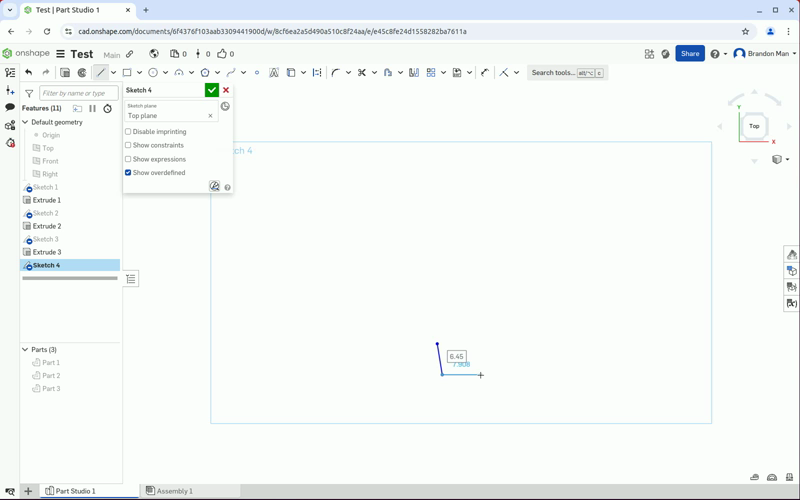
key_up(shift)
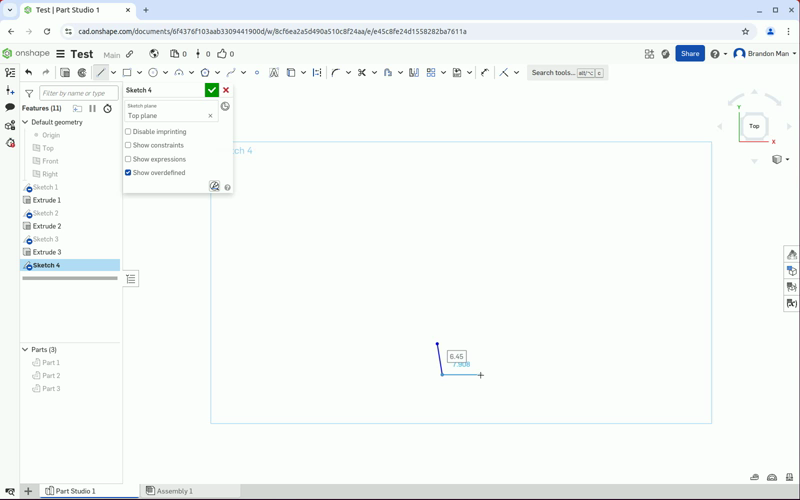
key_down(shift)
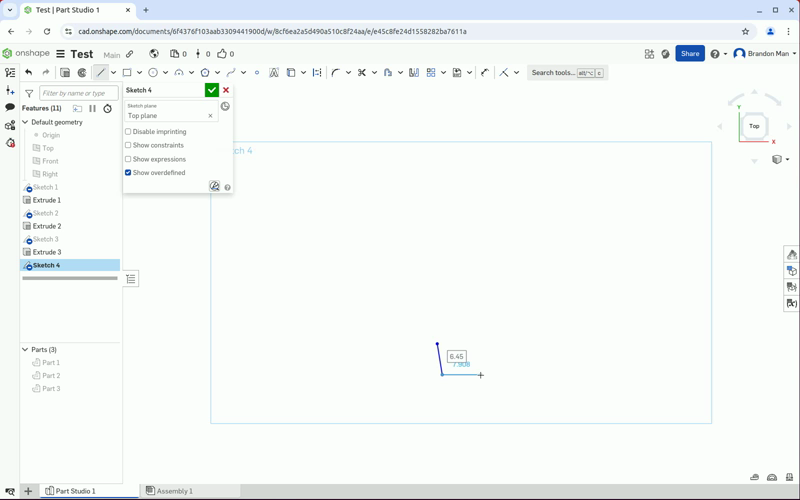
mouse_move(510, 374)
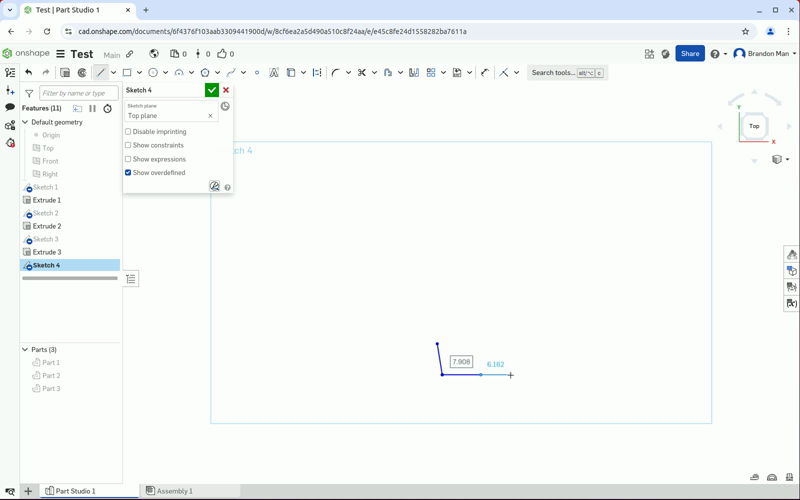
mouse_move(486, 343)
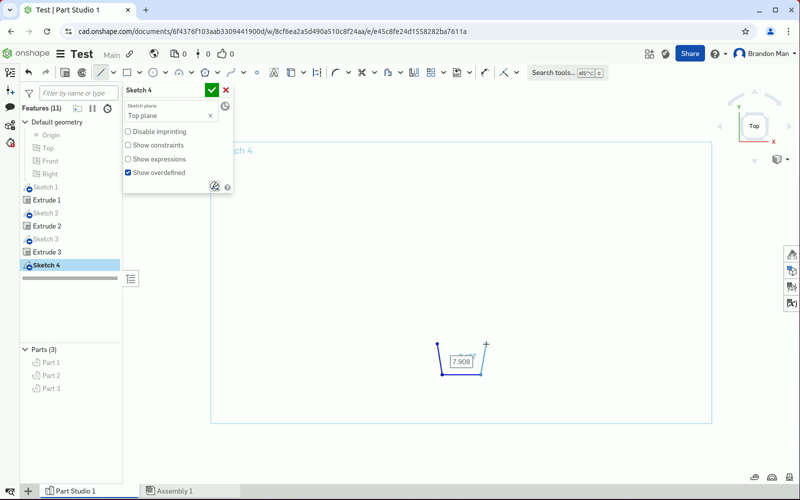
click(486, 343)
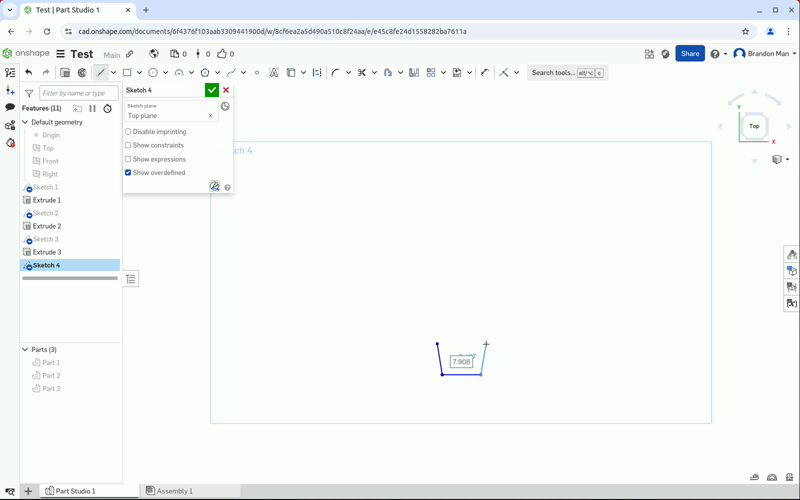
key_up(shift)
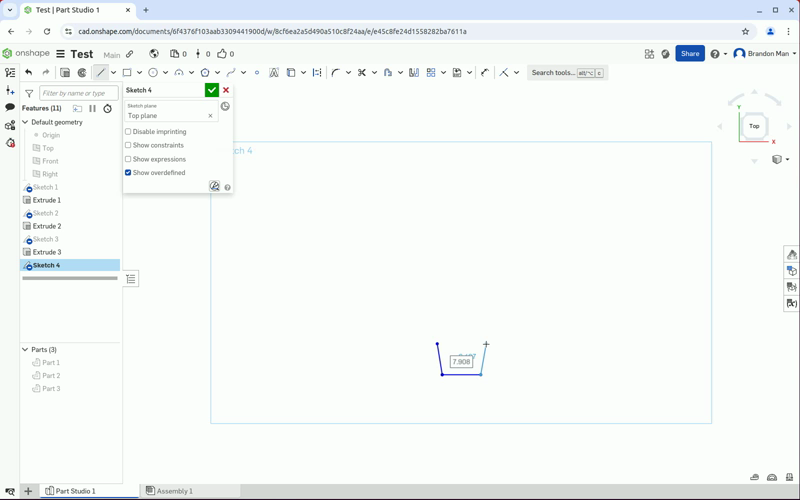
mouse_move(516, 343)
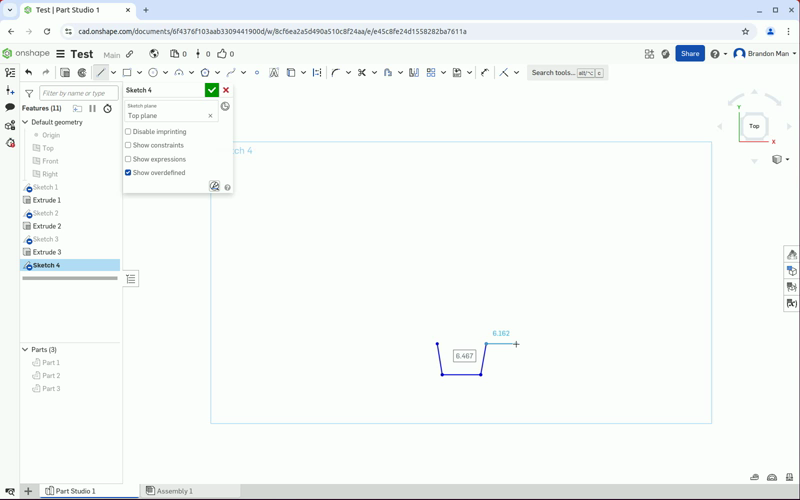
key_down(shift)
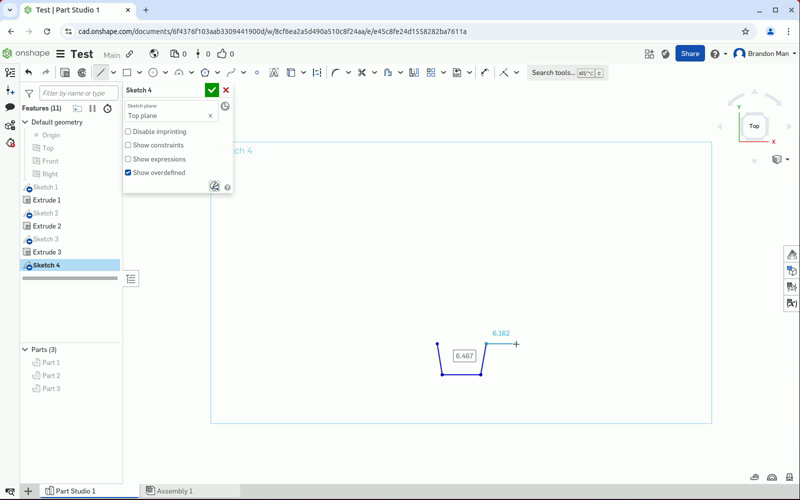
mouse_move(437, 343)
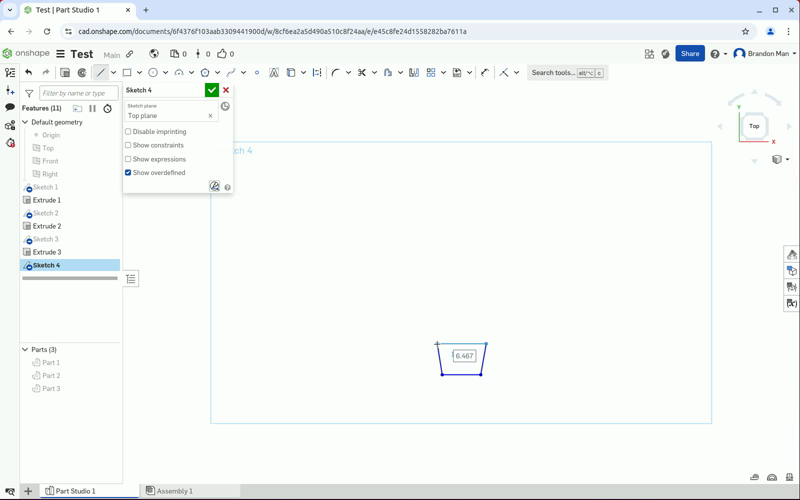
key_up(shift)
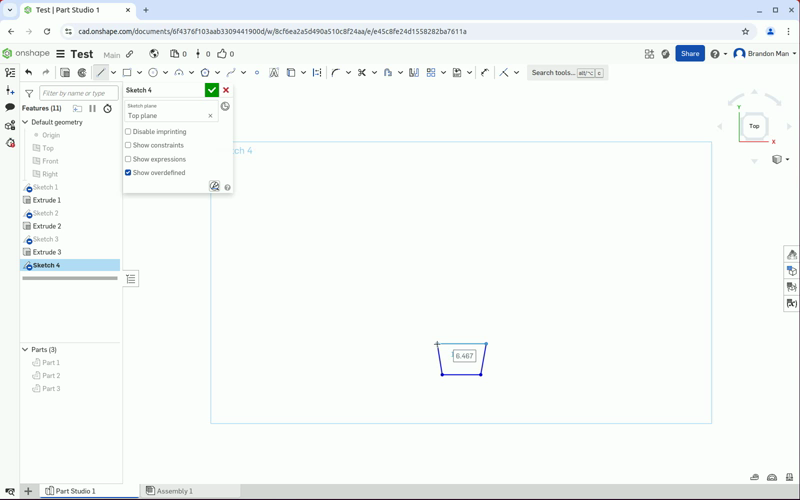
click(437, 343)
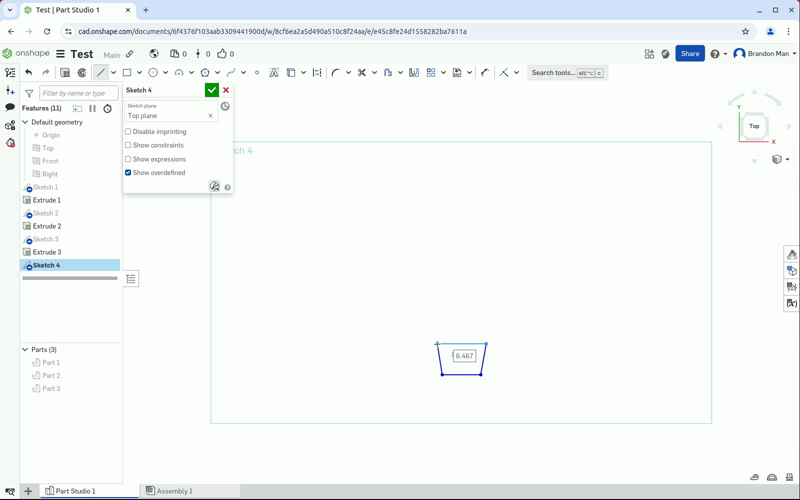
key(esc)
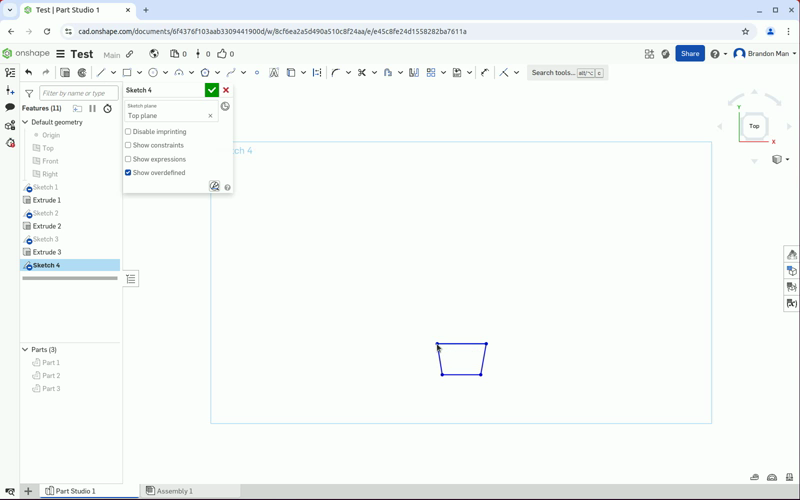
mouse_move(476, 347)
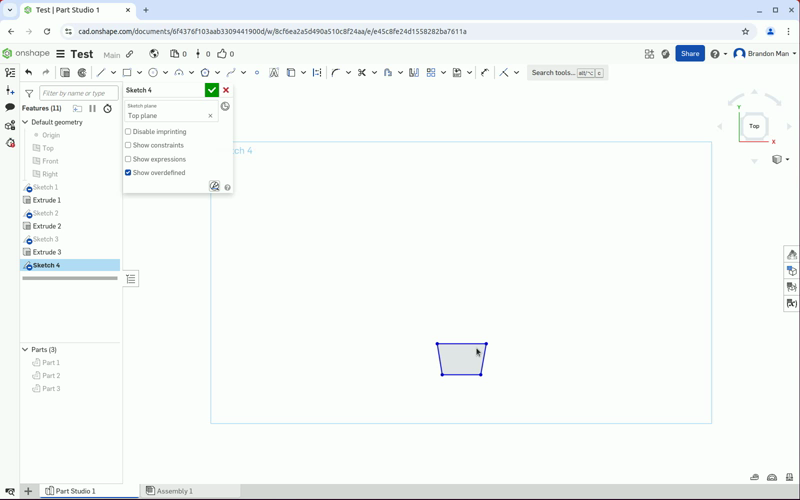
scroll(6)
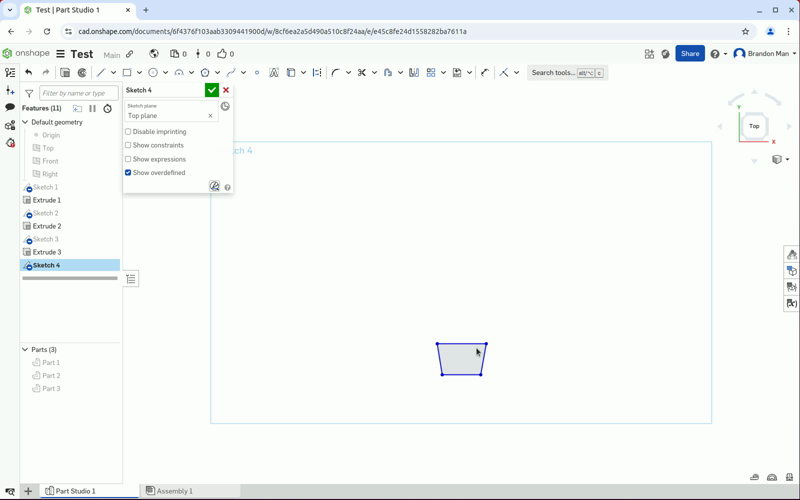
scroll(6)
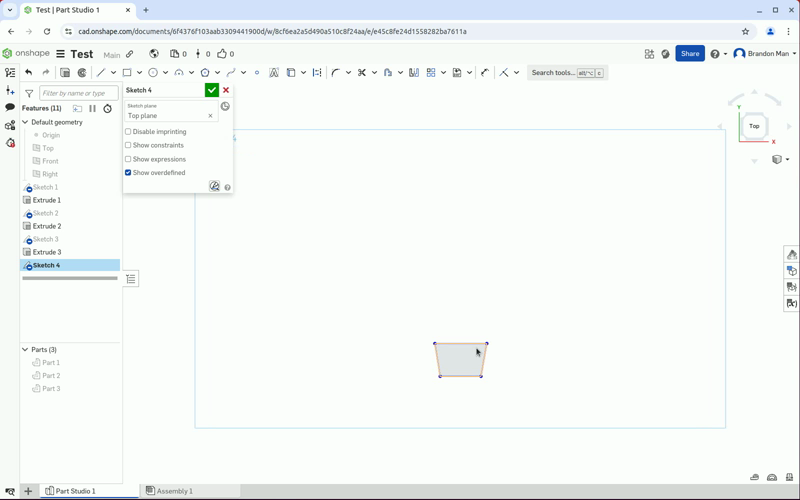
scroll(6)
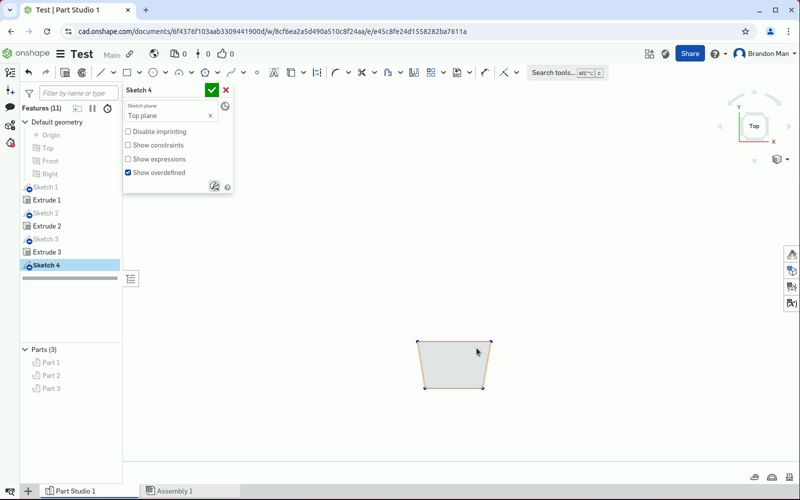
scroll(6)
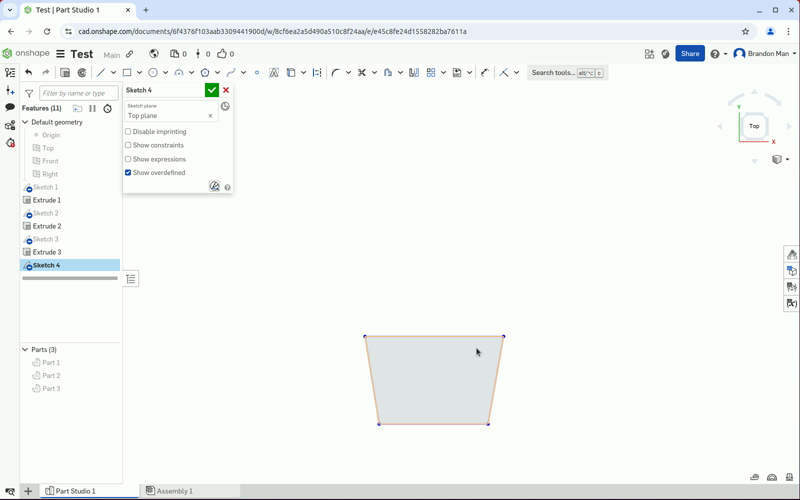
scroll(6)
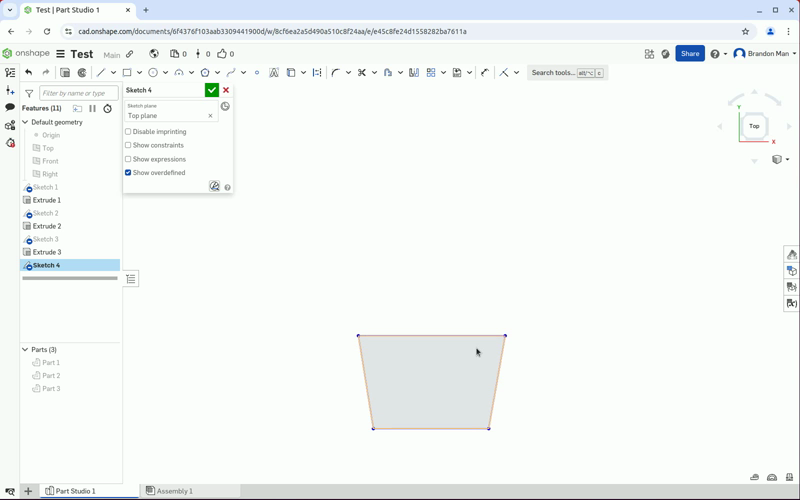
scroll(6)
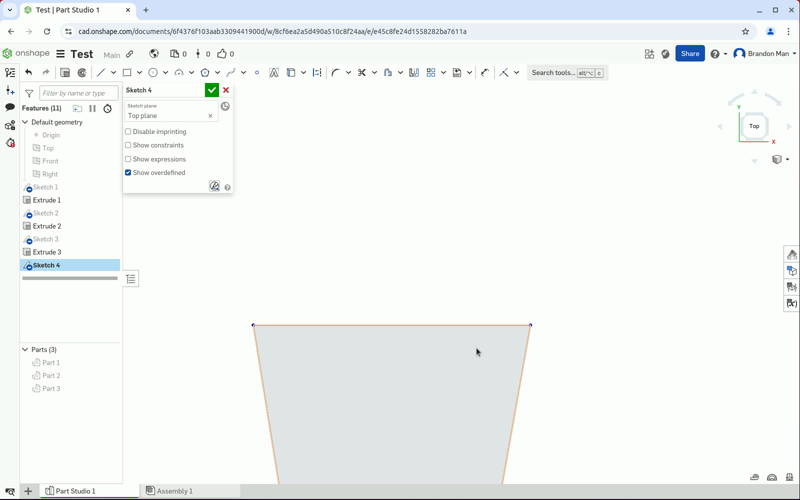
scroll(6)
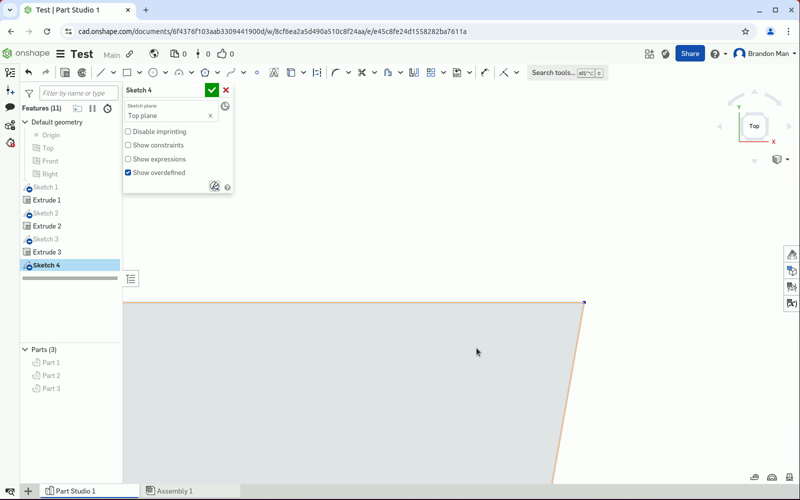
click(476, 347)
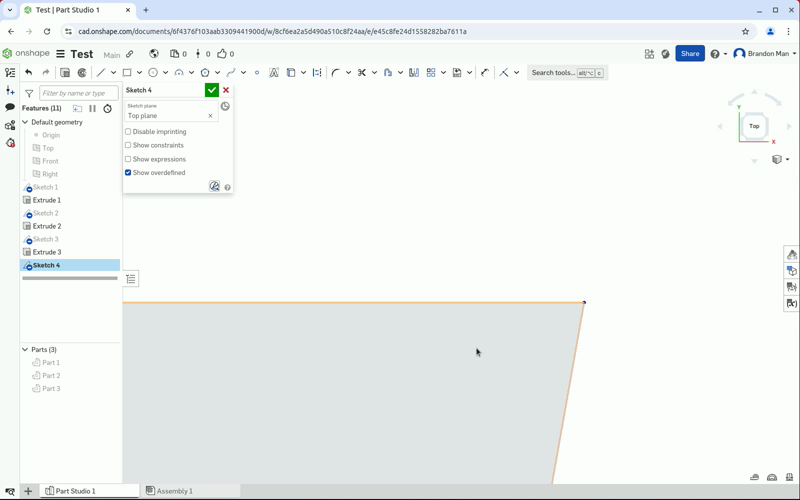
scroll(-6)
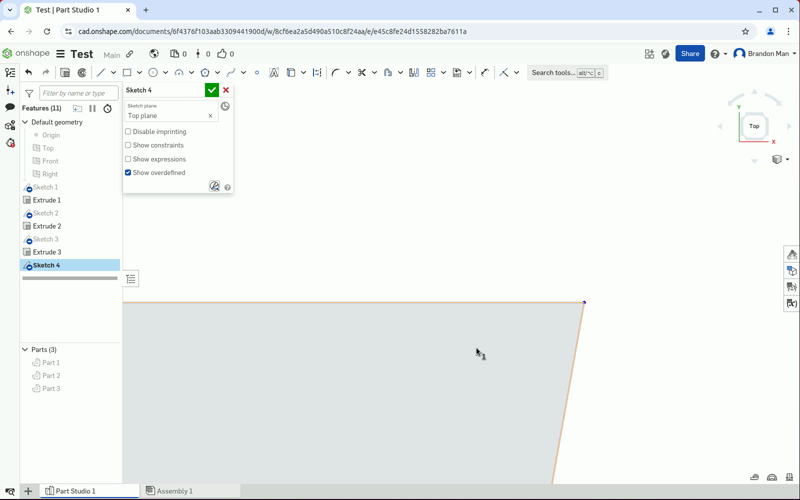
scroll(-6)
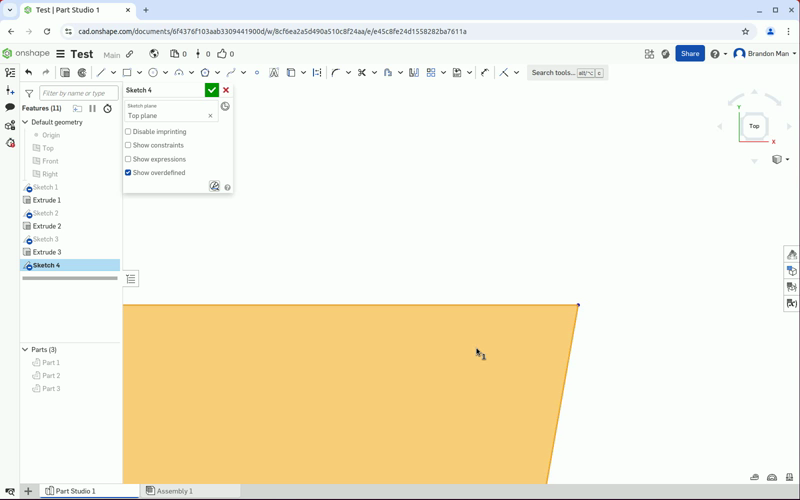
scroll(-6)
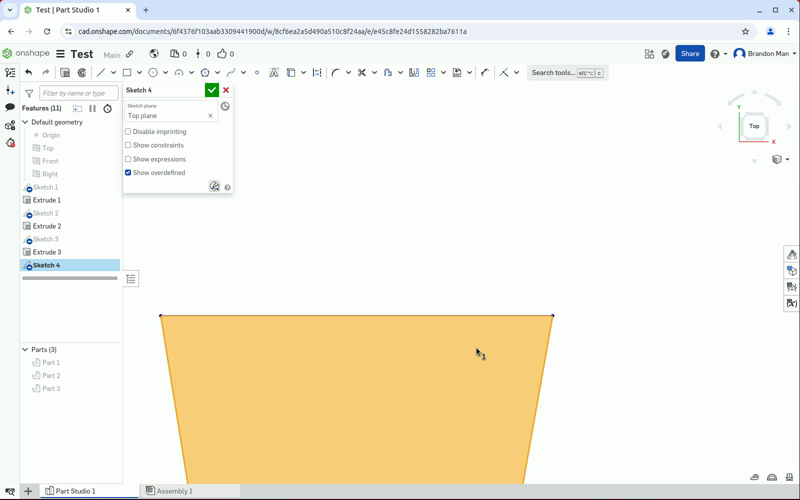
scroll(-6)
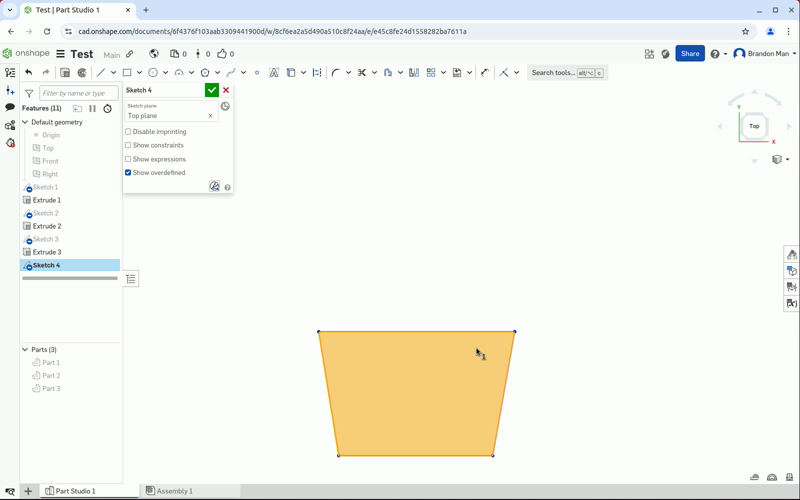
scroll(-6)
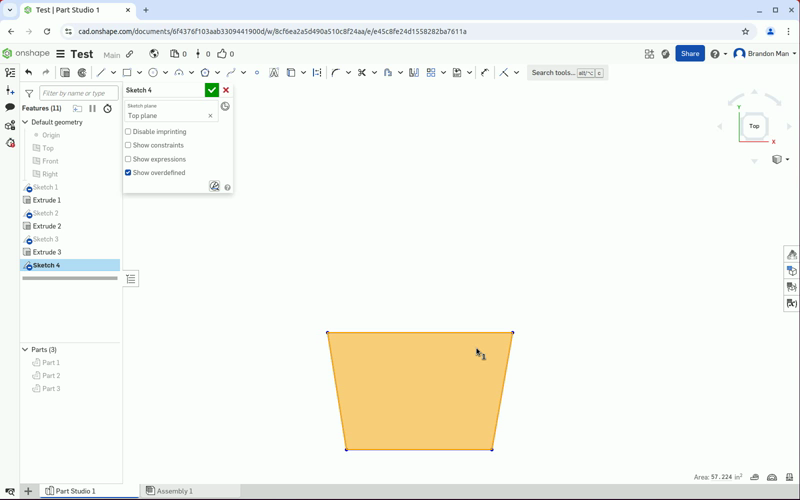
scroll(-6)
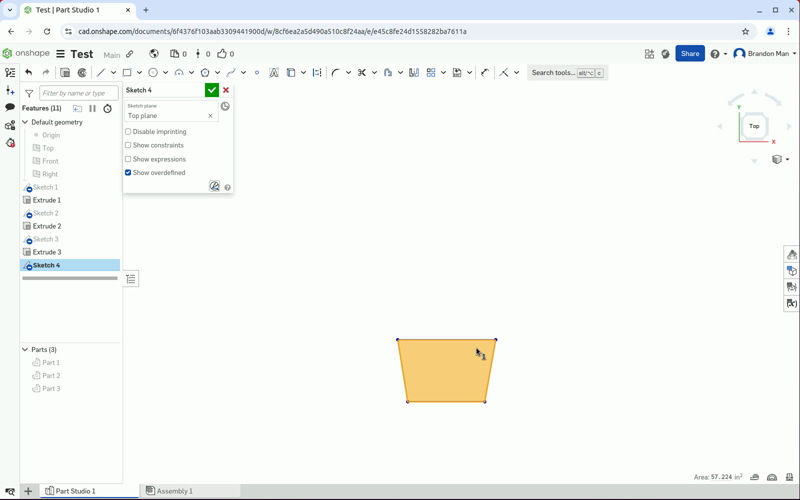
scroll(-6)
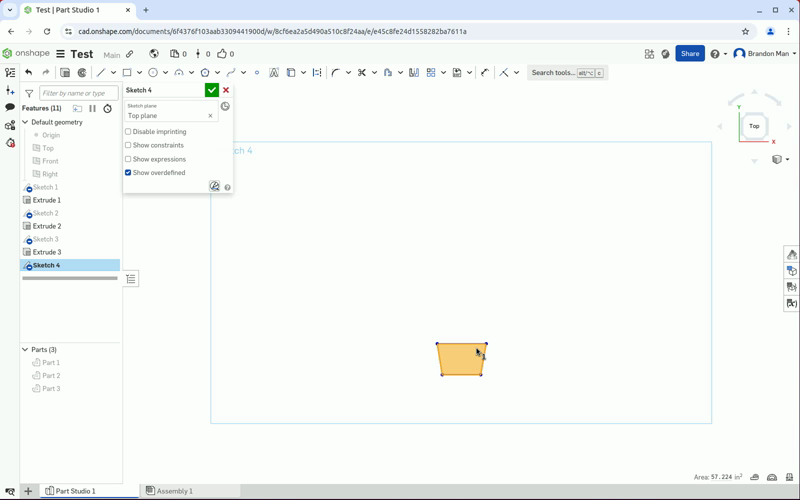
mouse_move(73, 352)
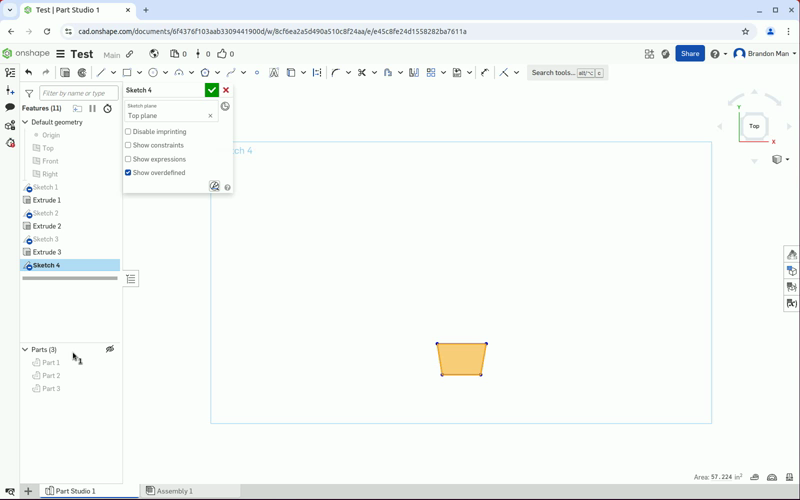
key(shift+y)
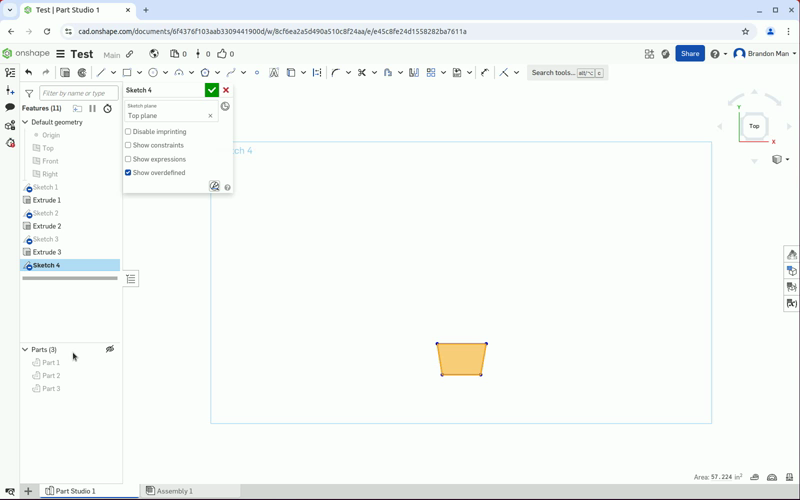
key(shift+e)
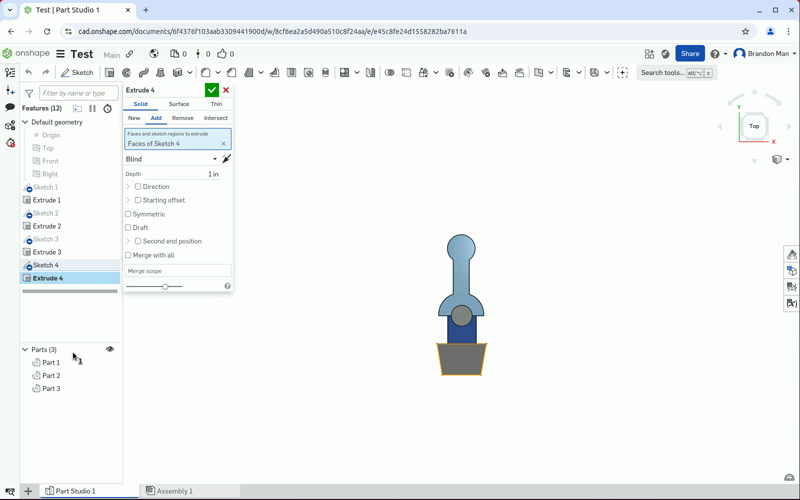
mouse_move(143, 106)
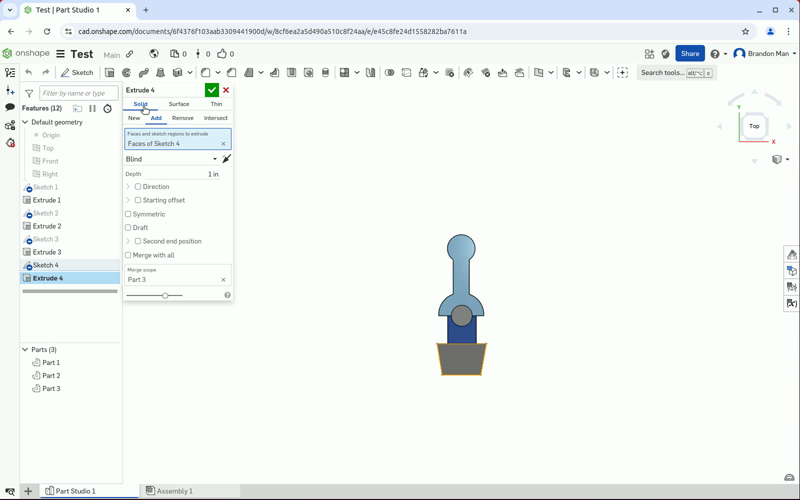
click(143, 106)
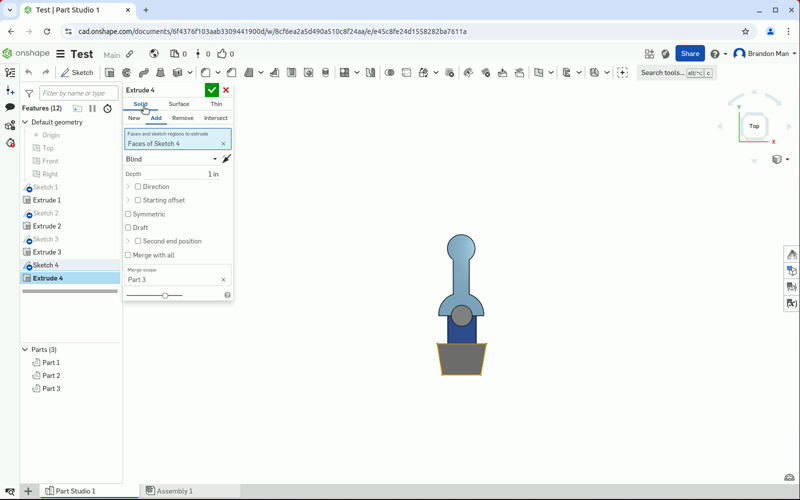
mouse_move(137, 120)
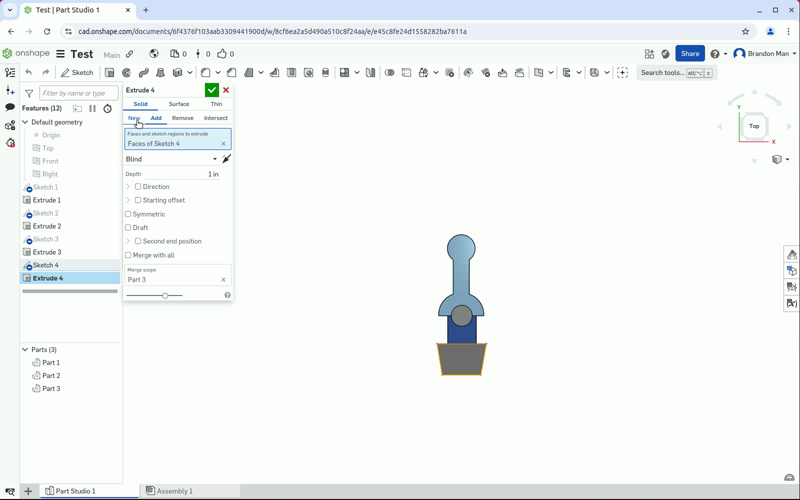
click(137, 120)
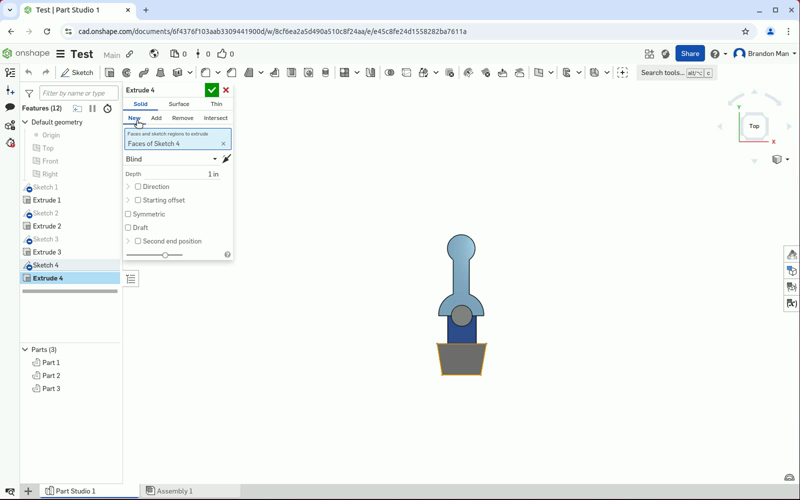
key(tab, 4)
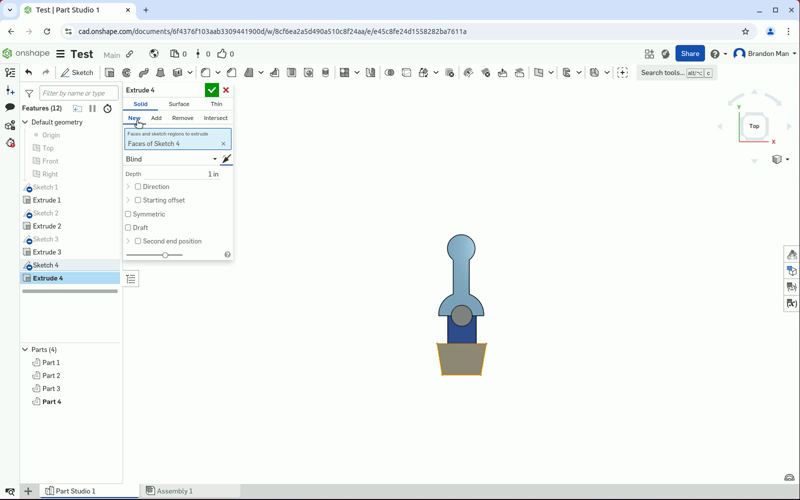
text(4.814)
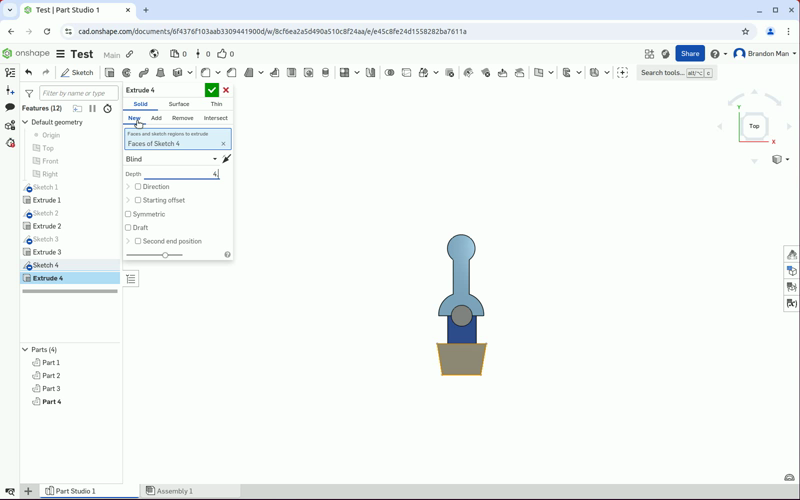
key(tab, 3)
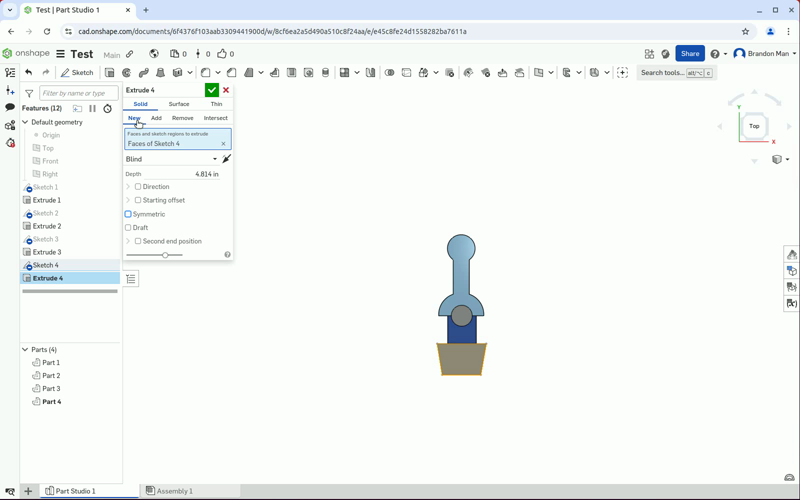
key(space)
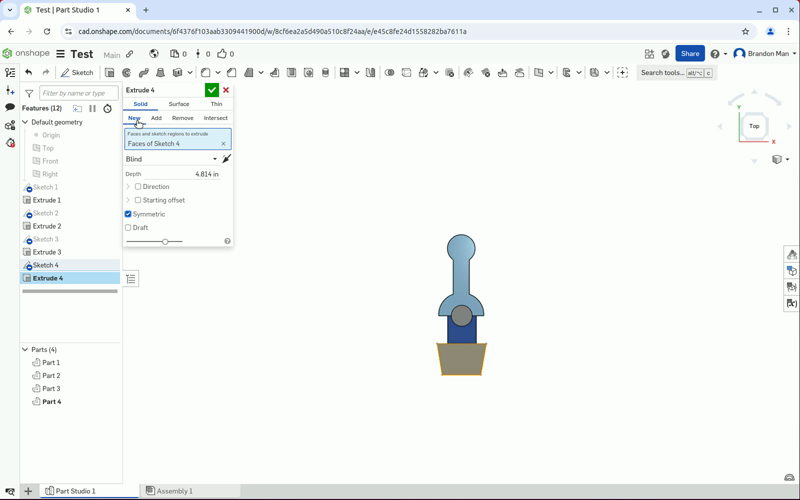
key(enter)
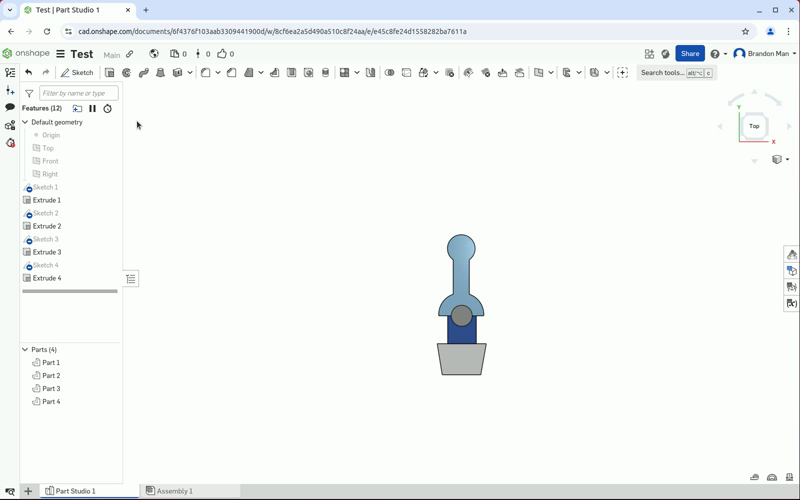
key(shift+h)
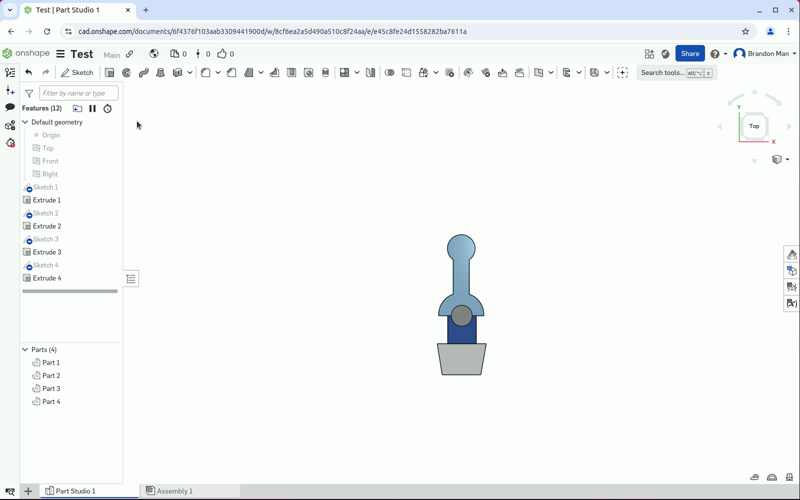
key(shift+h)
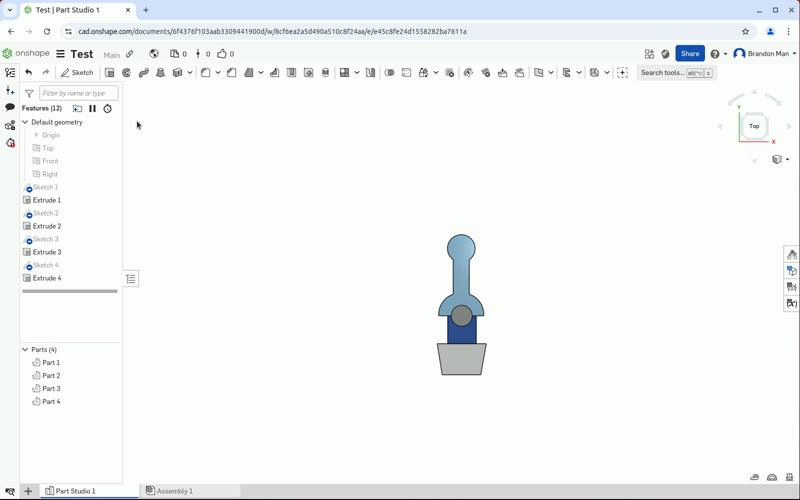
mouse_move(73, 189)
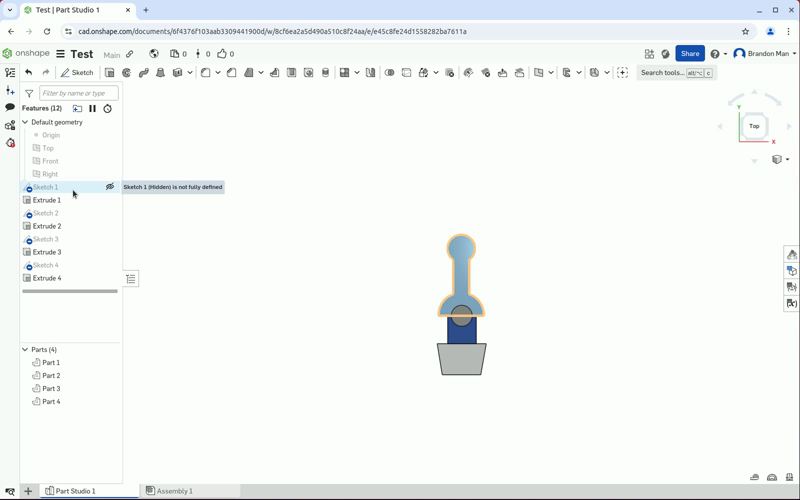
click(73, 189)
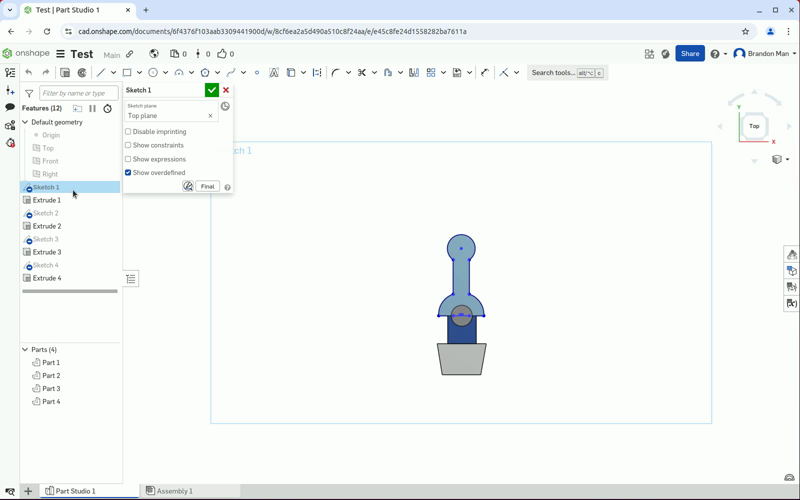
mouse_move(229, 92)
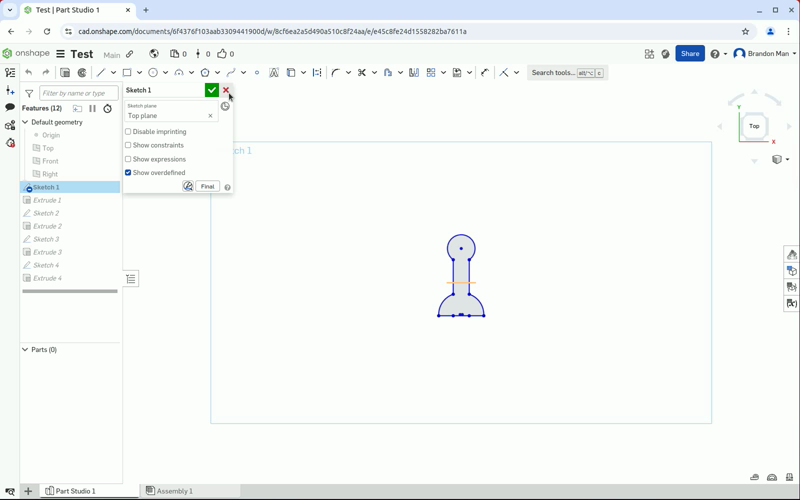
click(229, 92)
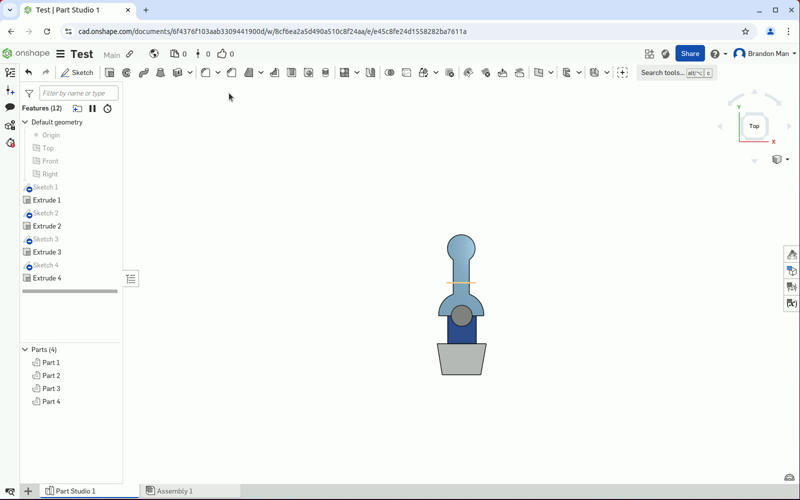
mouse_move(541, 75)
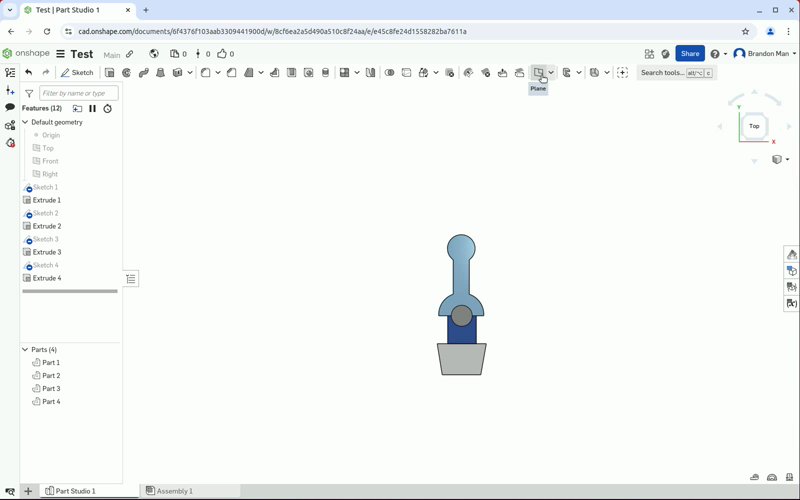
click(541, 75)
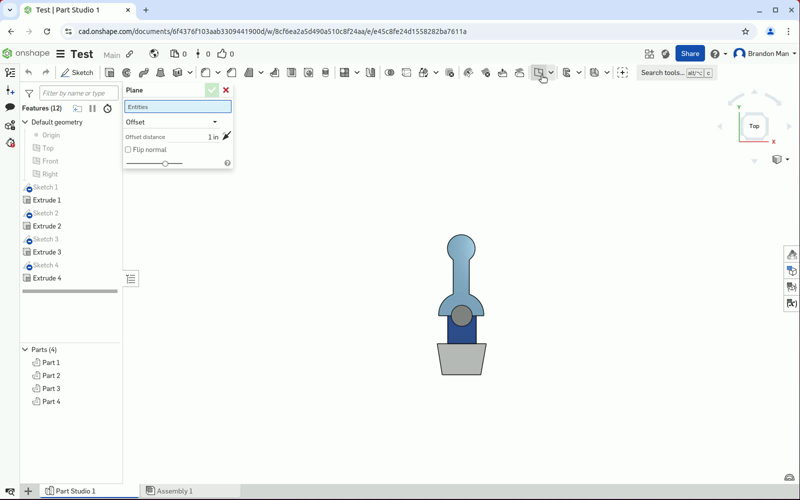
mouse_move(73, 150)
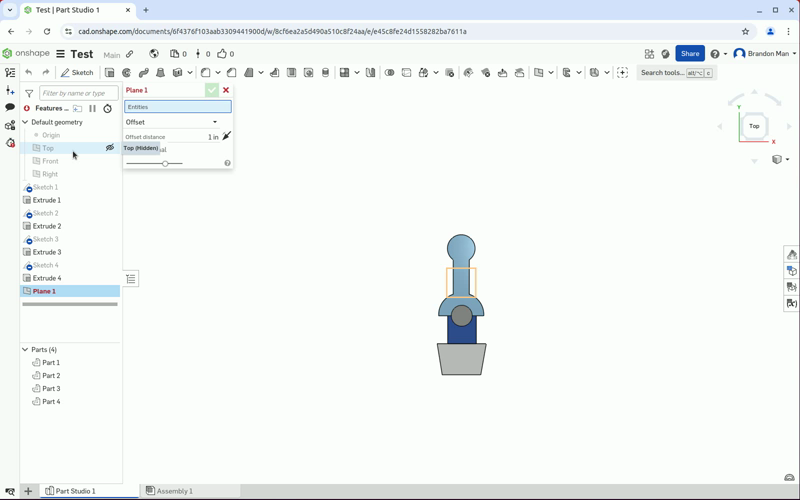
click(73, 150)
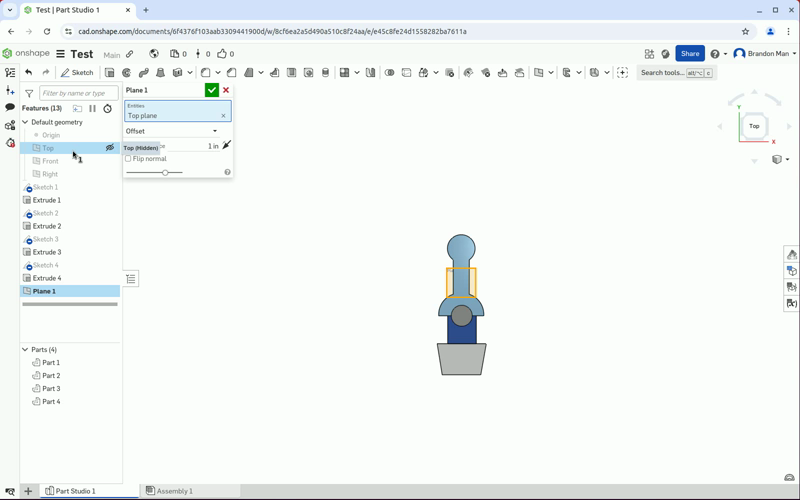
key(tab, 2)
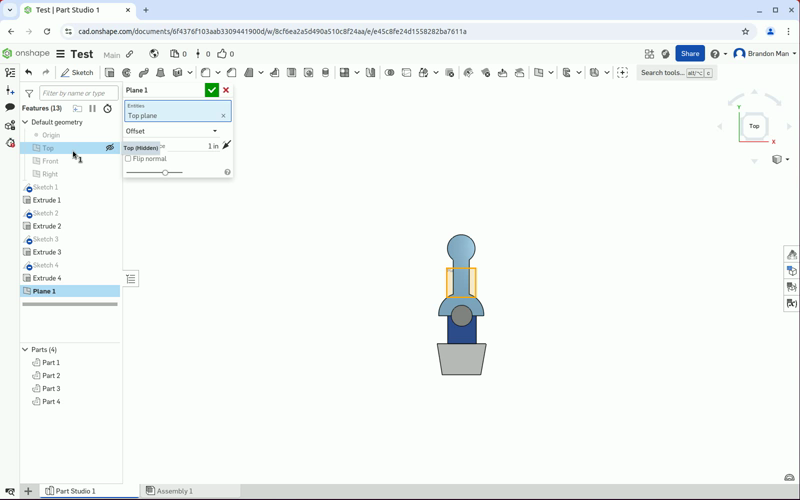
text(2.403)
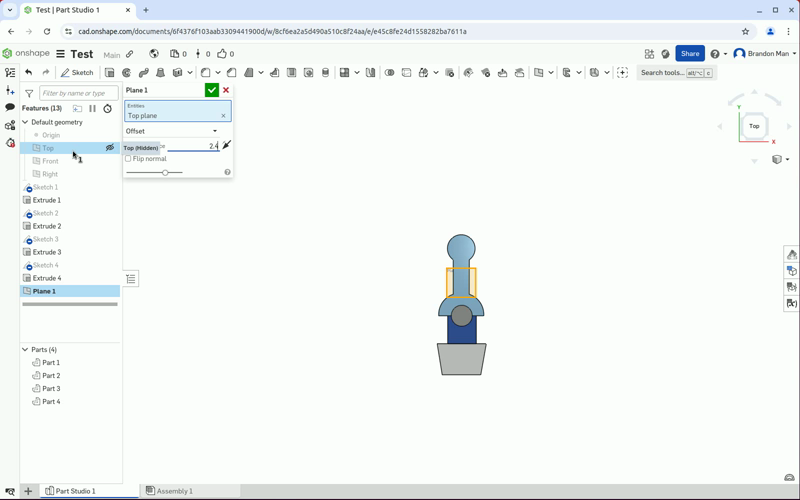
key(enter, 2)
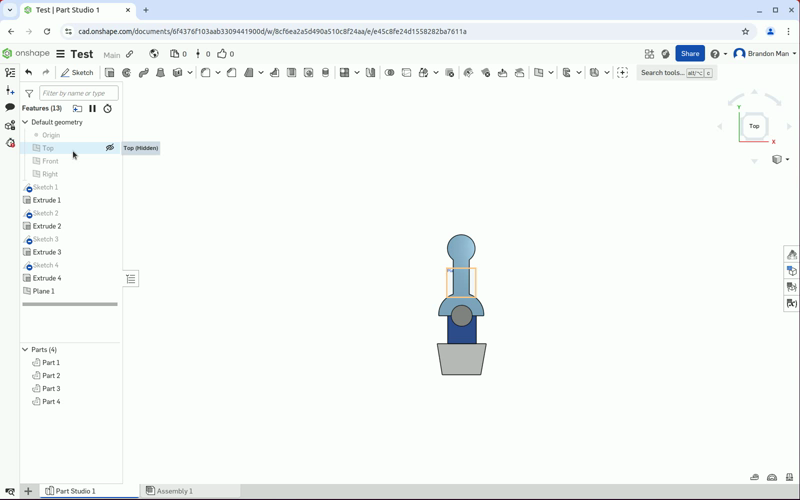
key(shift+s)
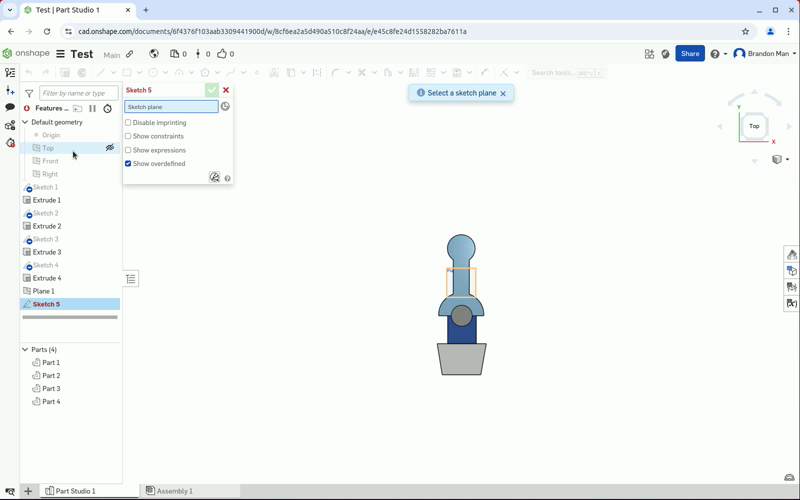
mouse_move(73, 293)
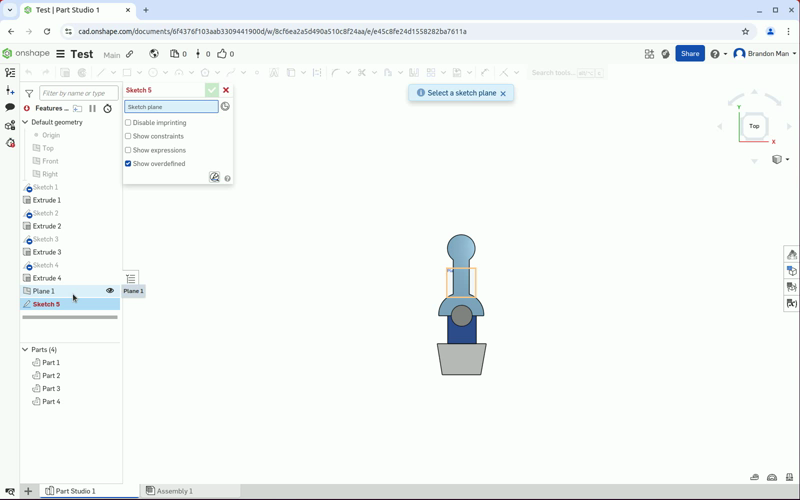
click(73, 293)
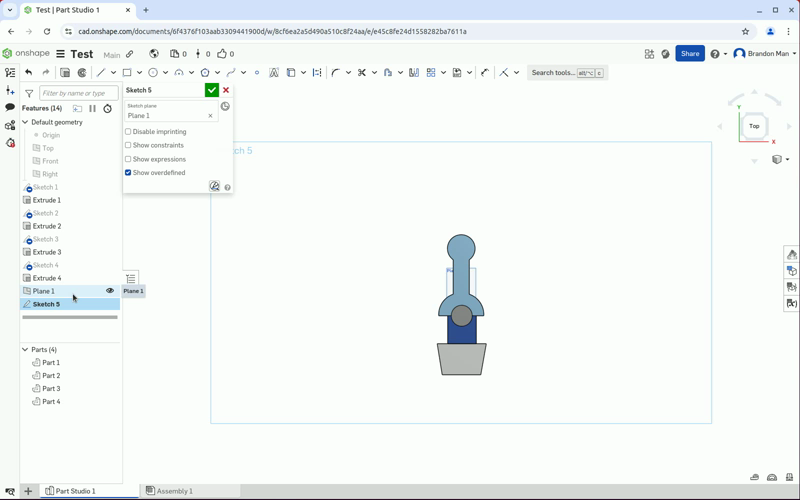
mouse_move(73, 352)
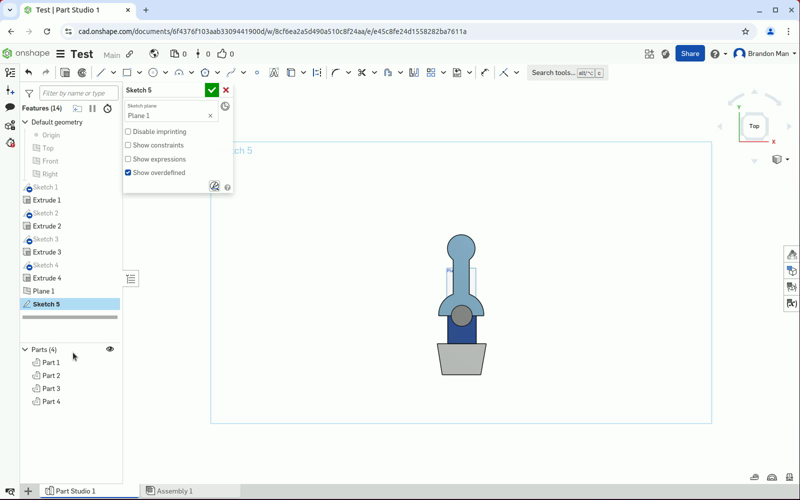
key(y)
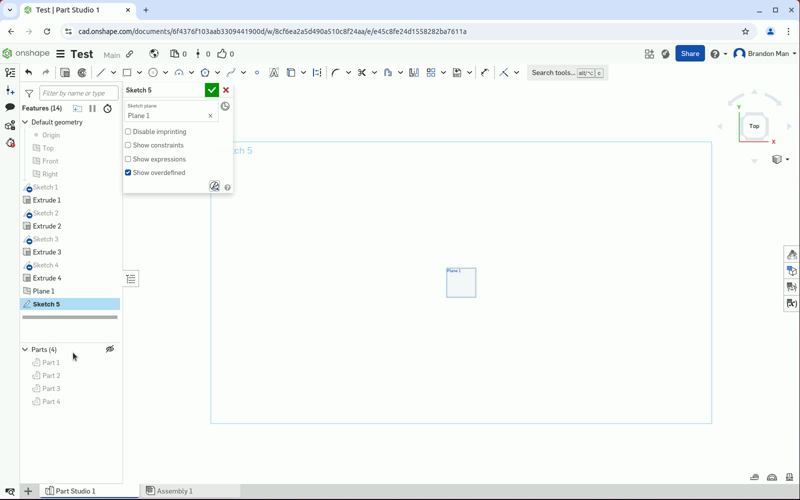
key(l)
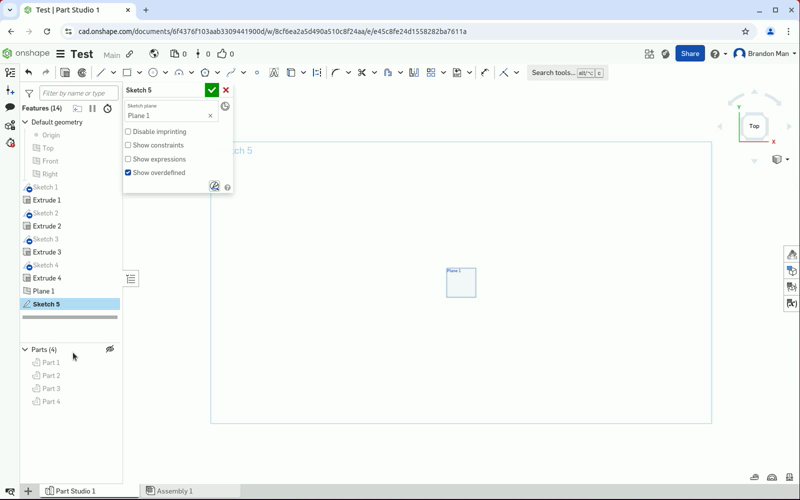
key_down(shift)
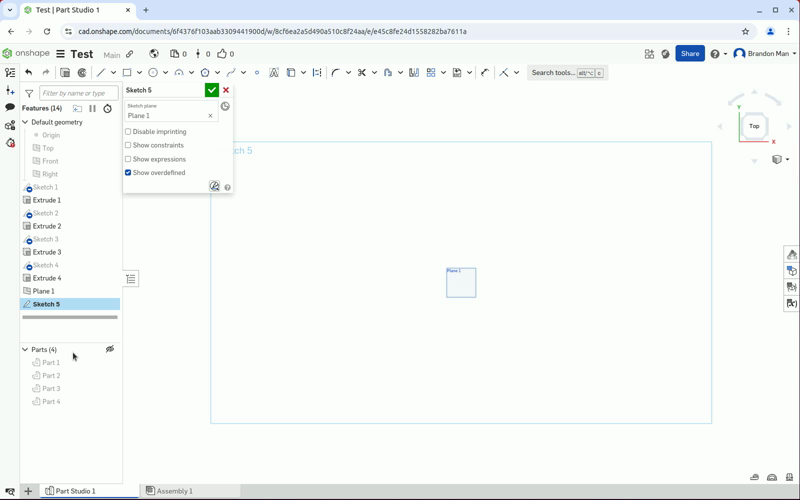
mouse_move(452, 374)
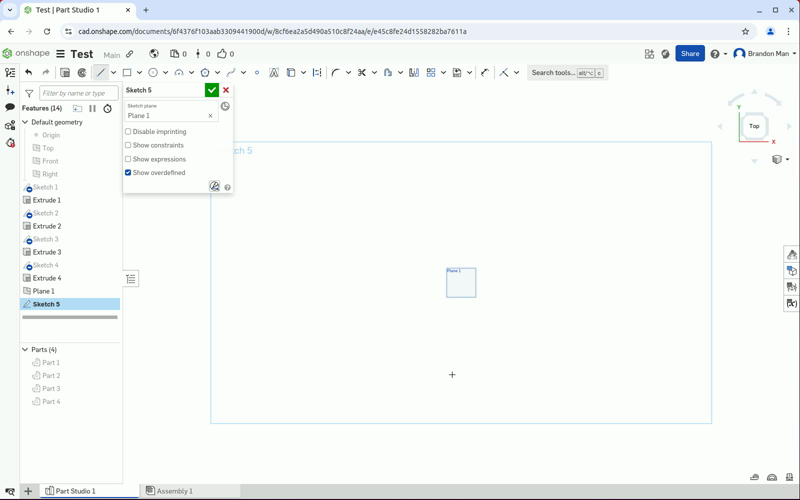
click(452, 374)
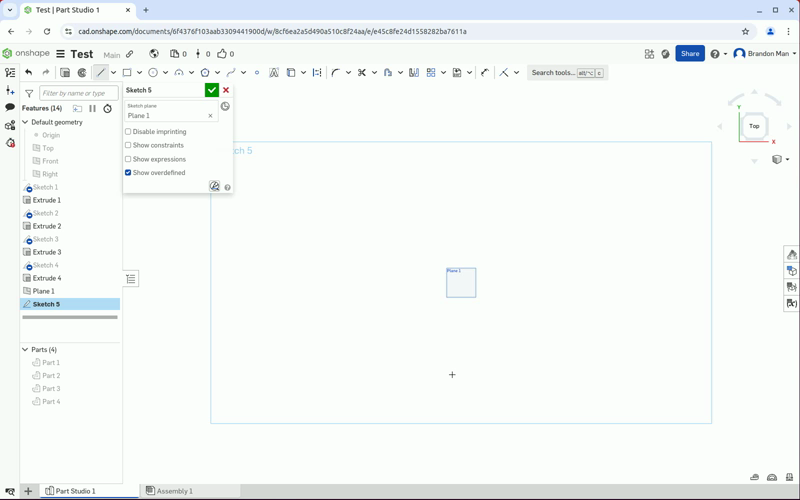
key_up(shift)
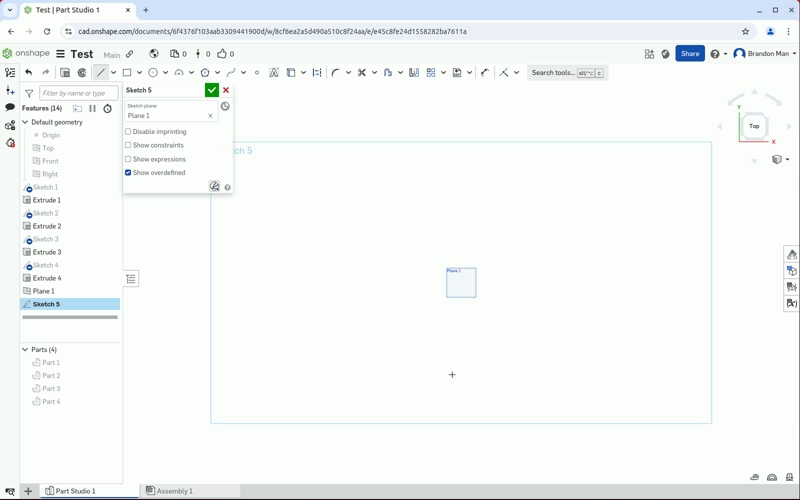
key_down(shift)
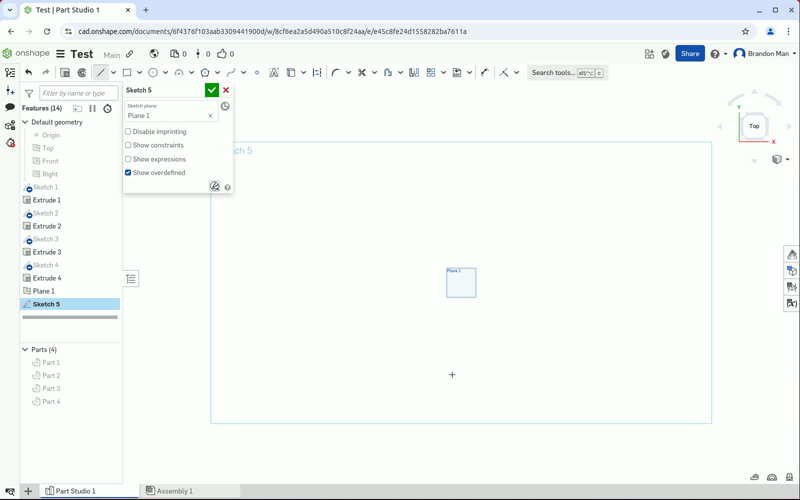
mouse_move(482, 374)
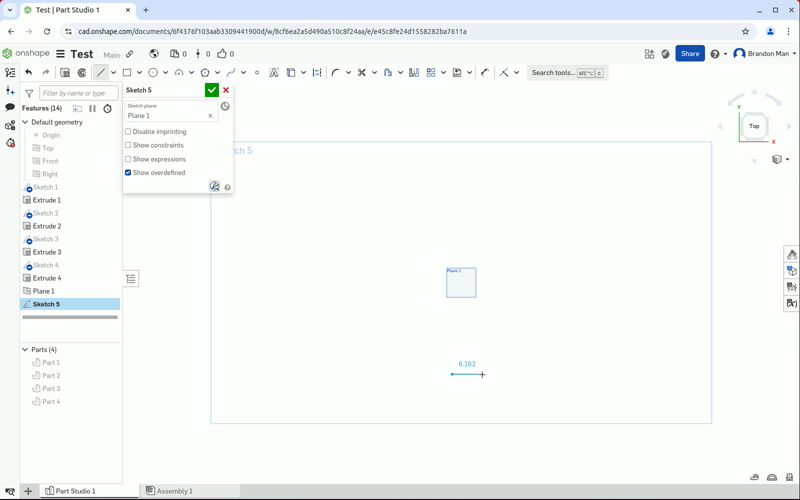
mouse_move(453, 396)
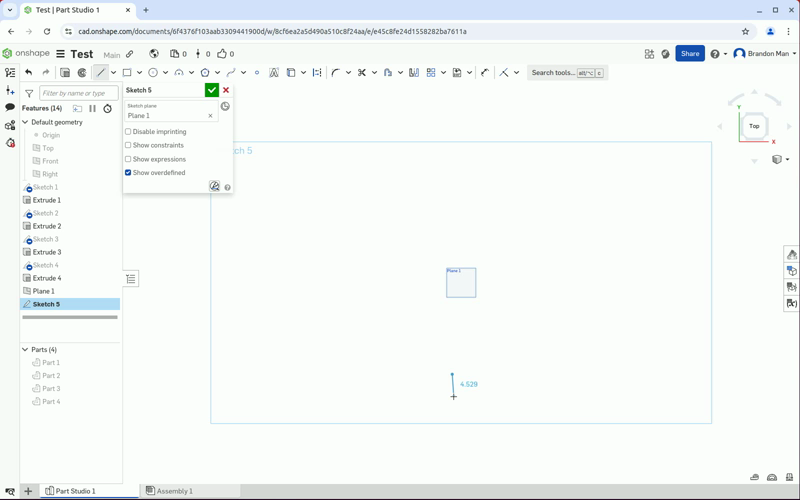
click(453, 396)
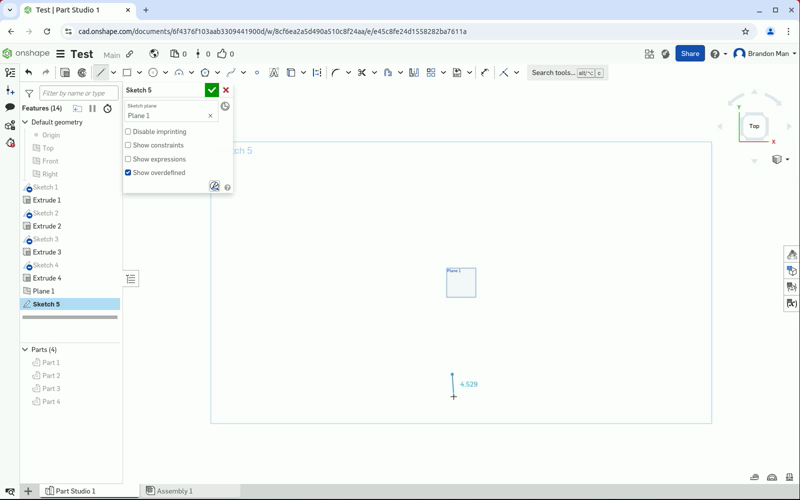
key_up(shift)
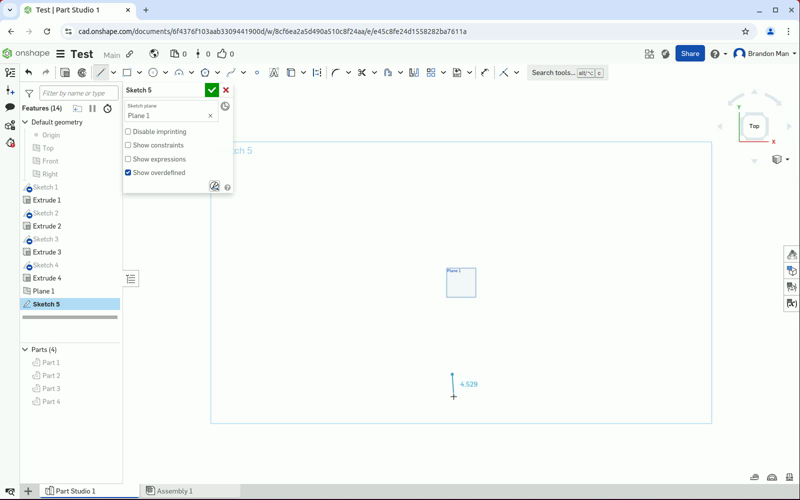
key_down(shift)
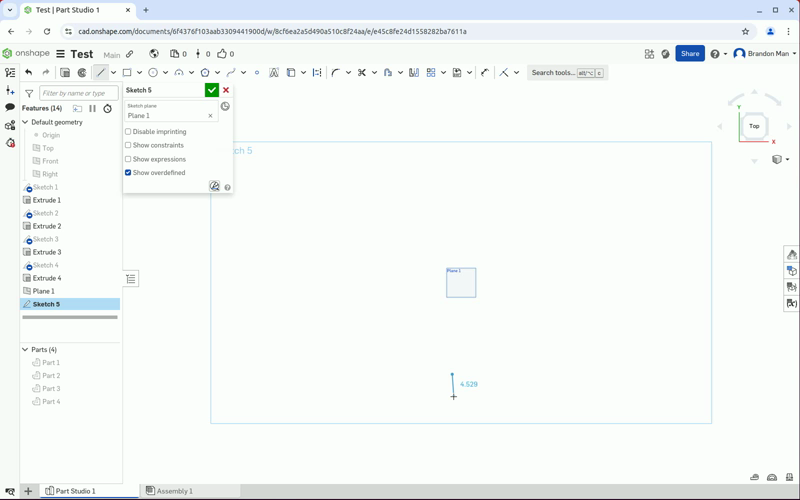
mouse_move(483, 396)
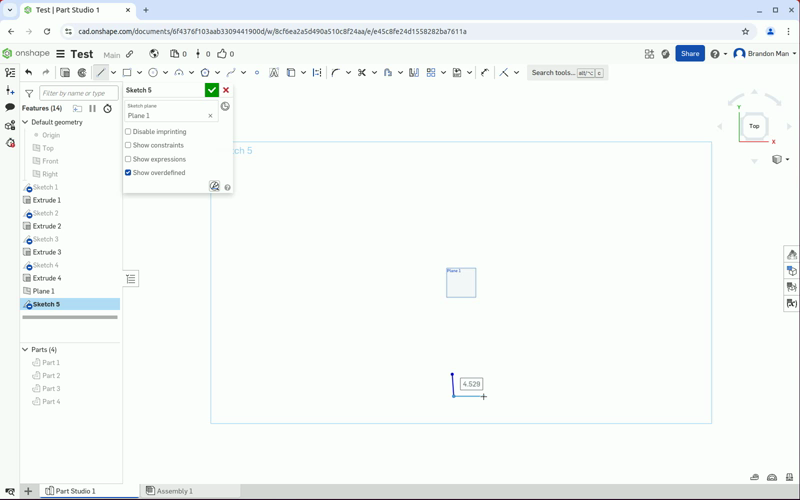
mouse_move(467, 396)
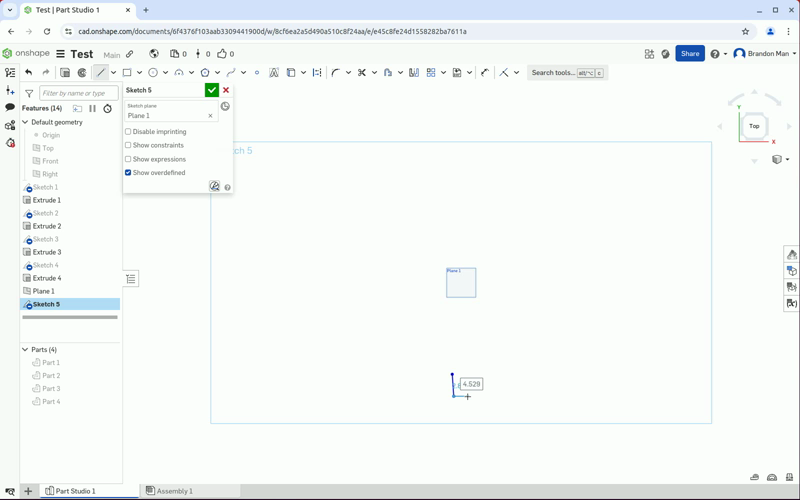
click(467, 396)
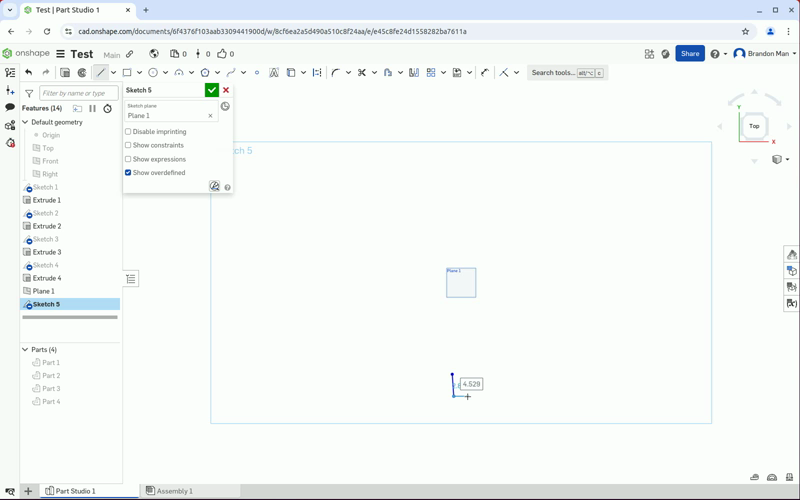
key_up(shift)
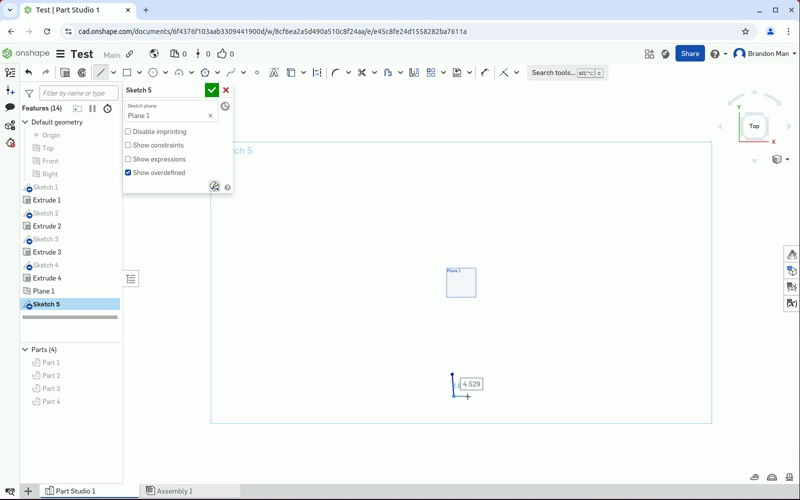
key_down(shift)
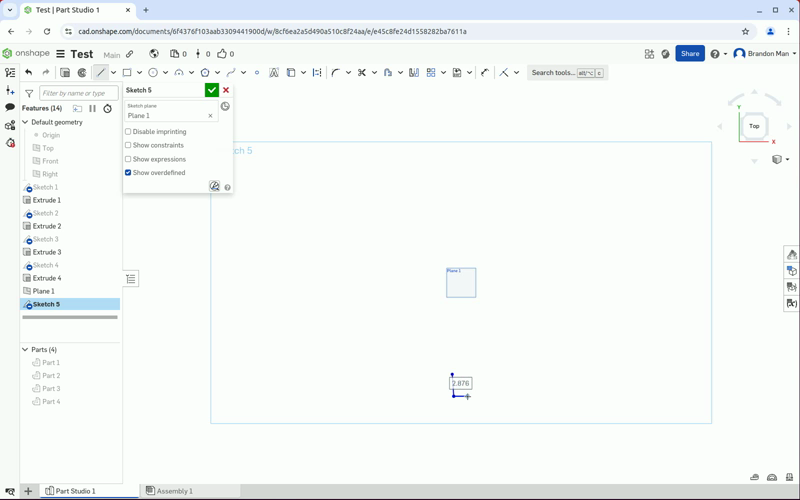
mouse_move(497, 396)
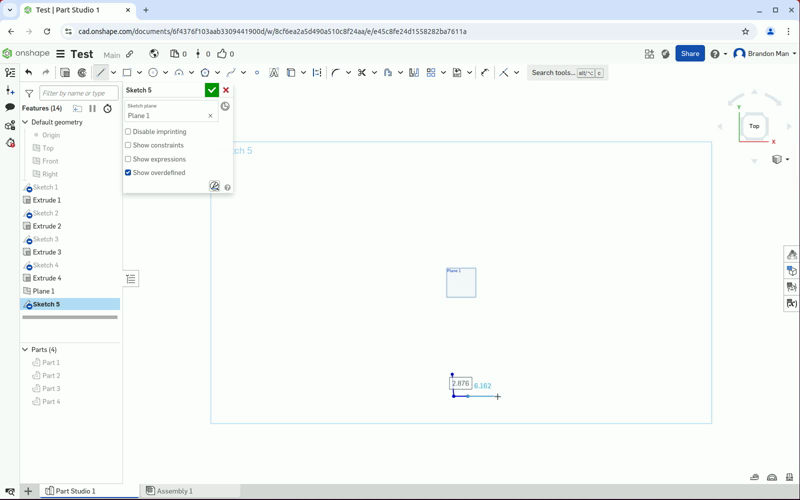
mouse_move(468, 374)
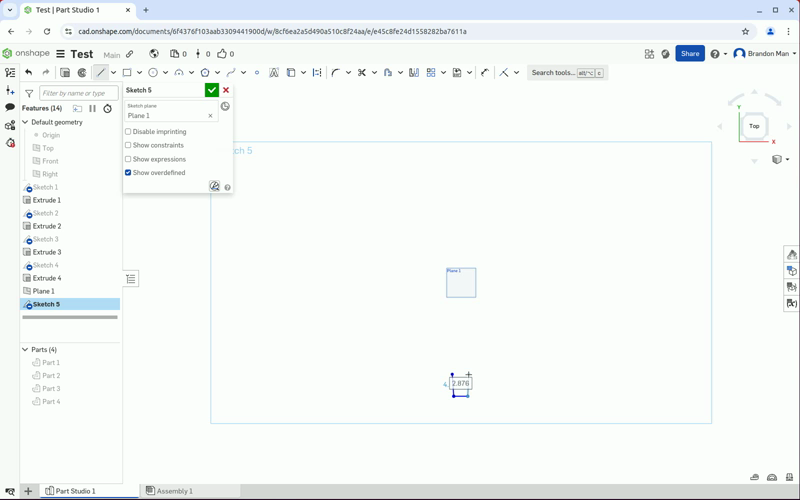
click(468, 374)
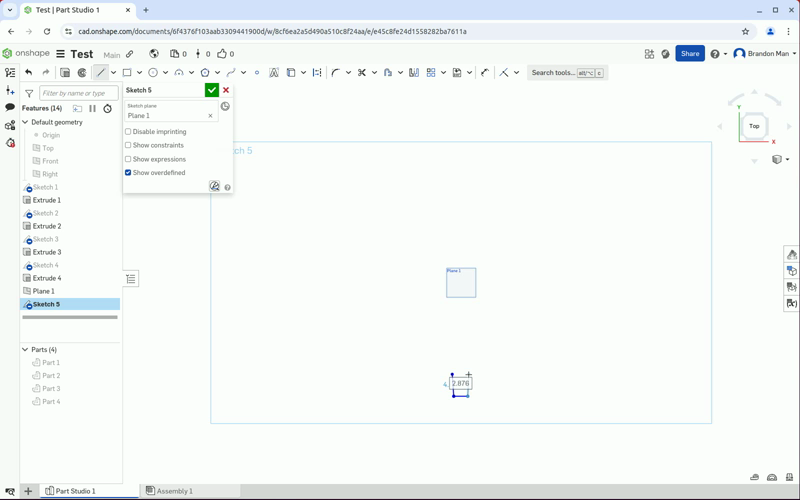
key_up(shift)
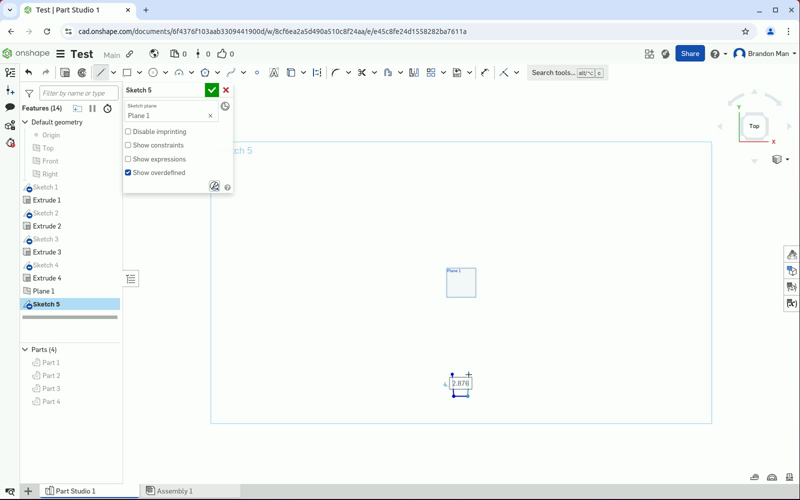
mouse_move(498, 374)
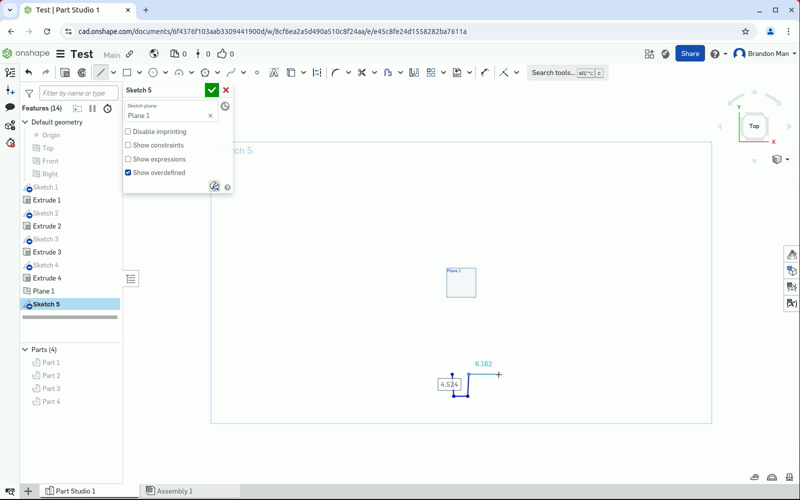
key_down(shift)
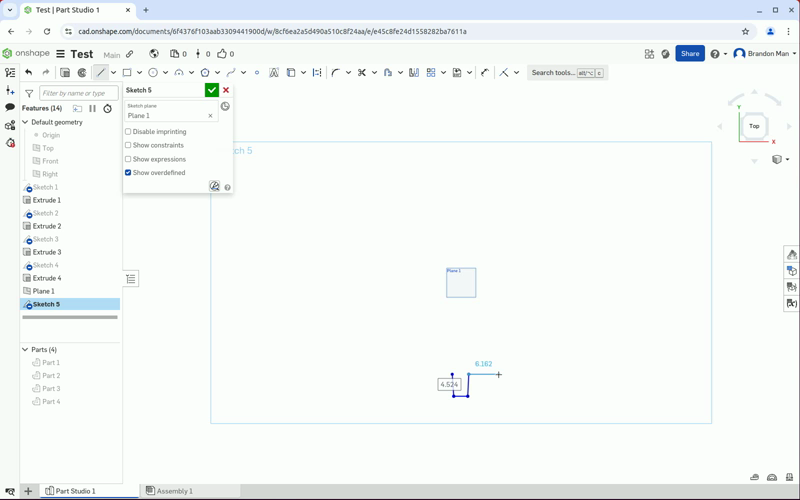
mouse_move(452, 374)
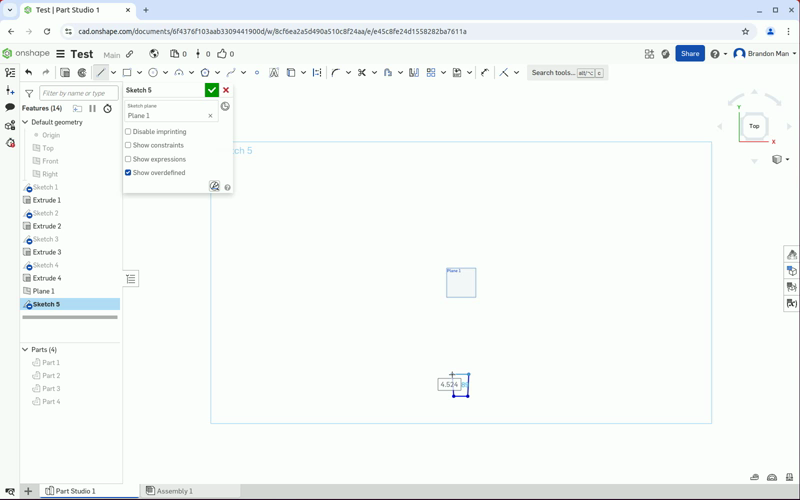
key_up(shift)
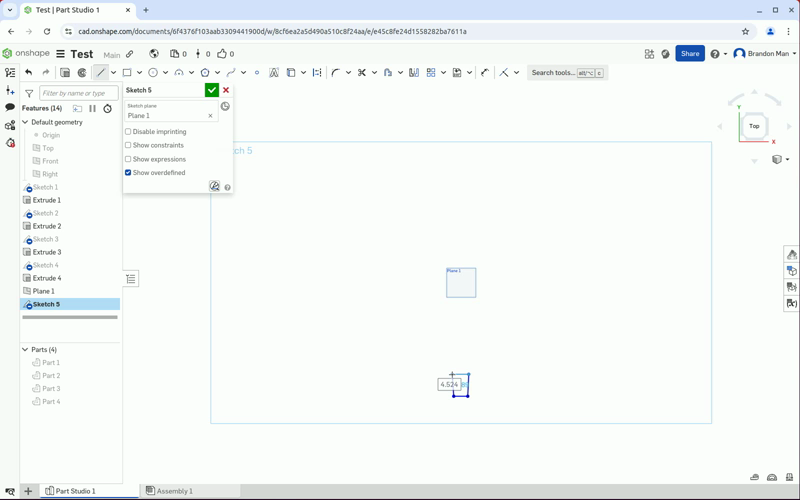
click(452, 374)
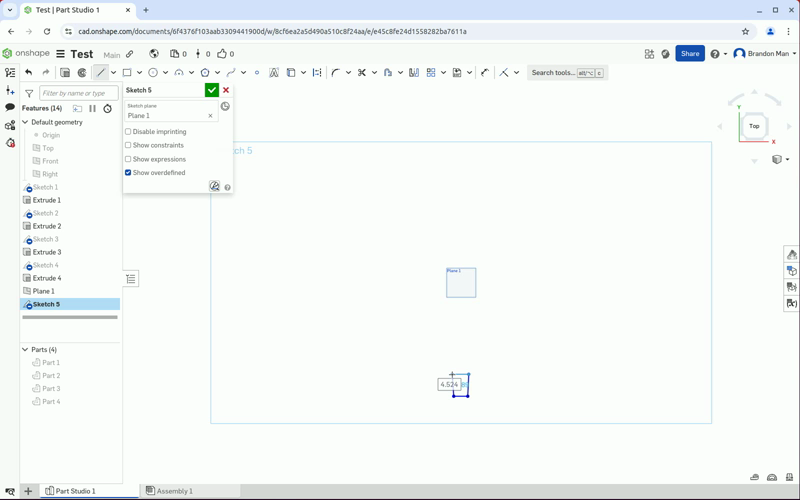
key(esc)
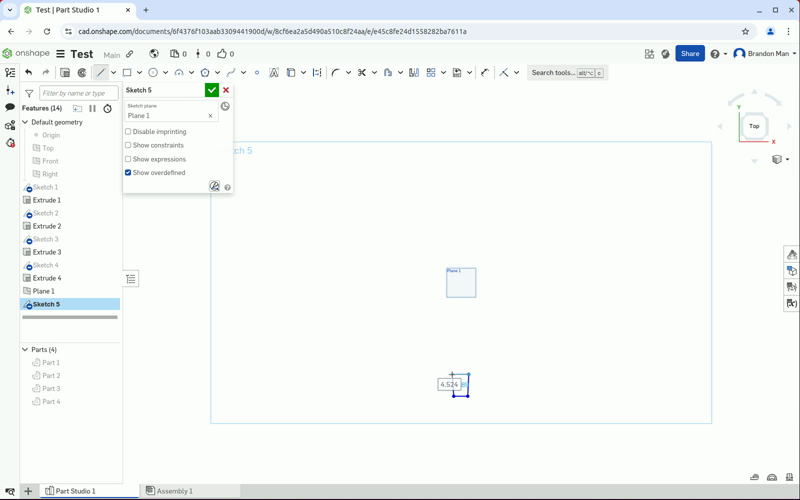
mouse_move(464, 377)
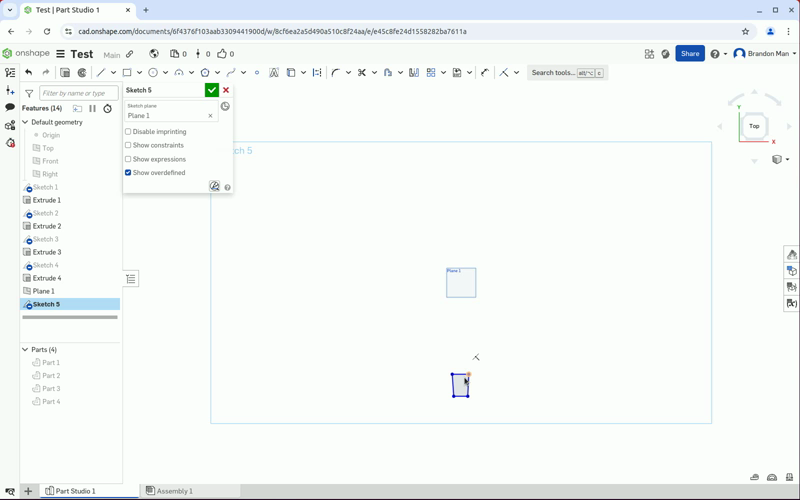
scroll(6)
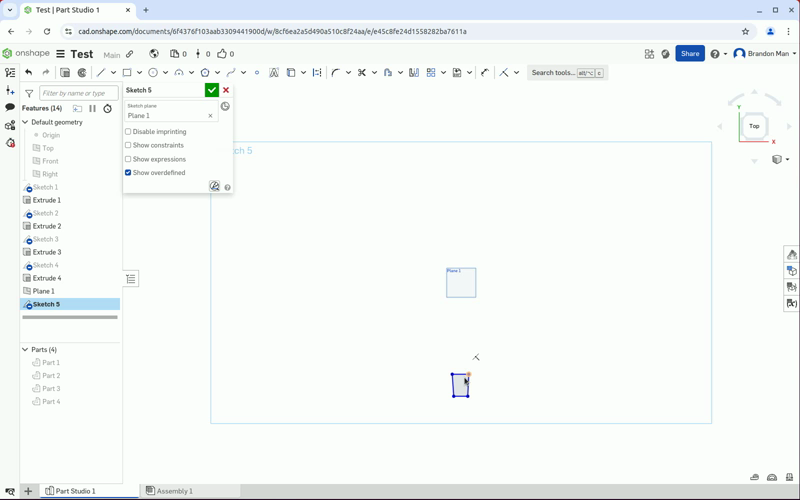
scroll(6)
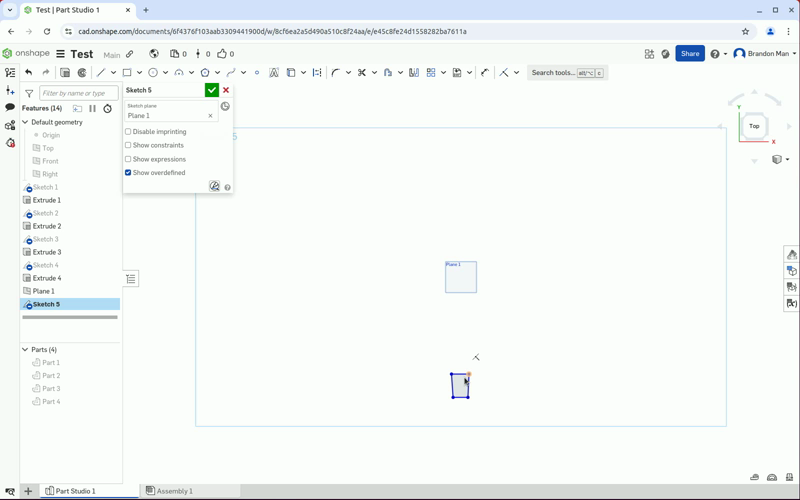
scroll(6)
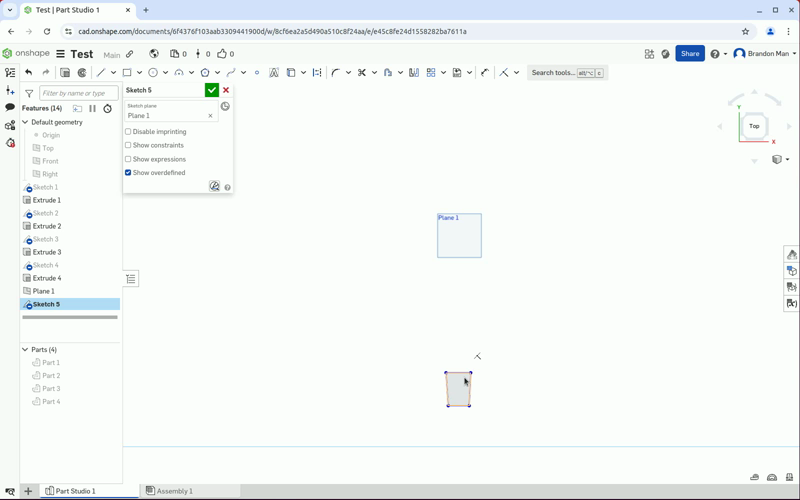
scroll(6)
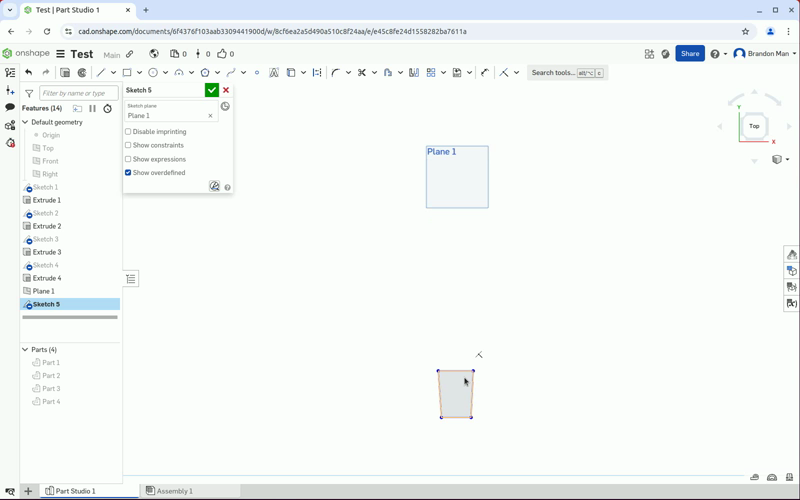
scroll(6)
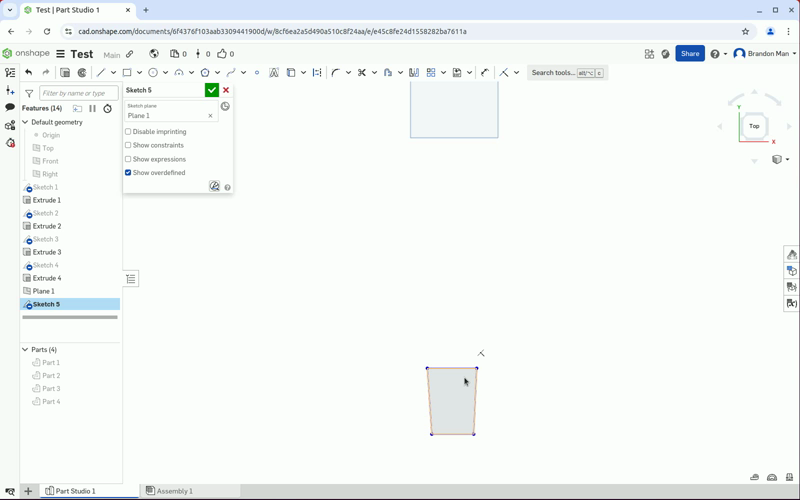
scroll(6)
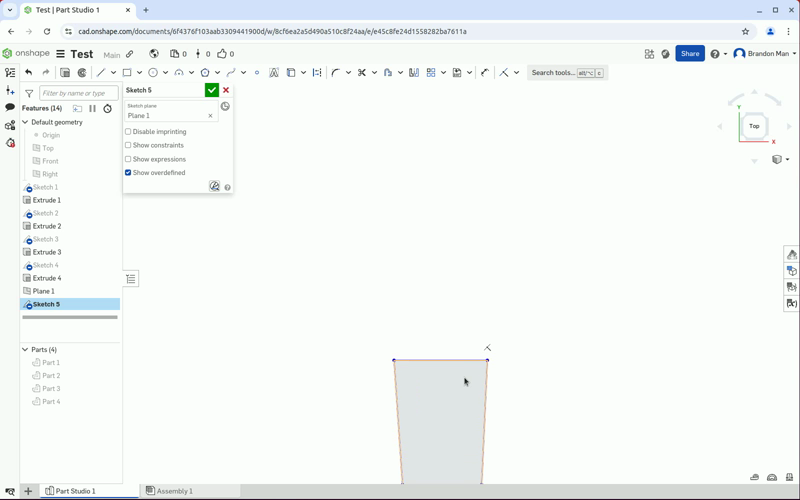
scroll(6)
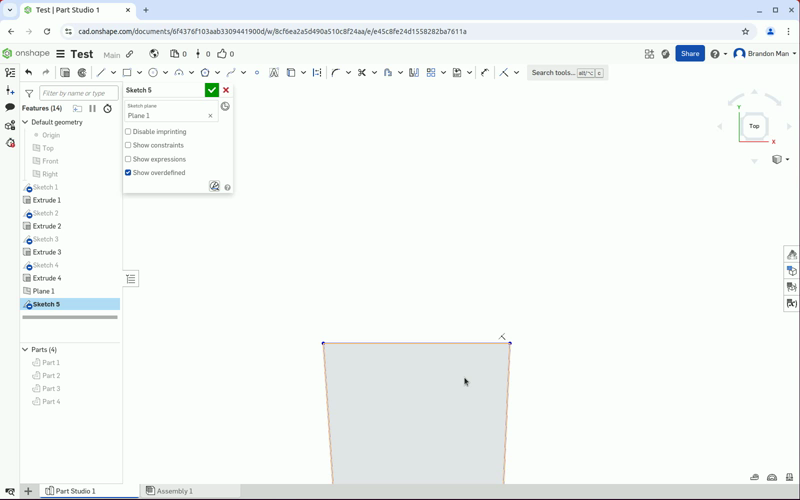
click(464, 377)
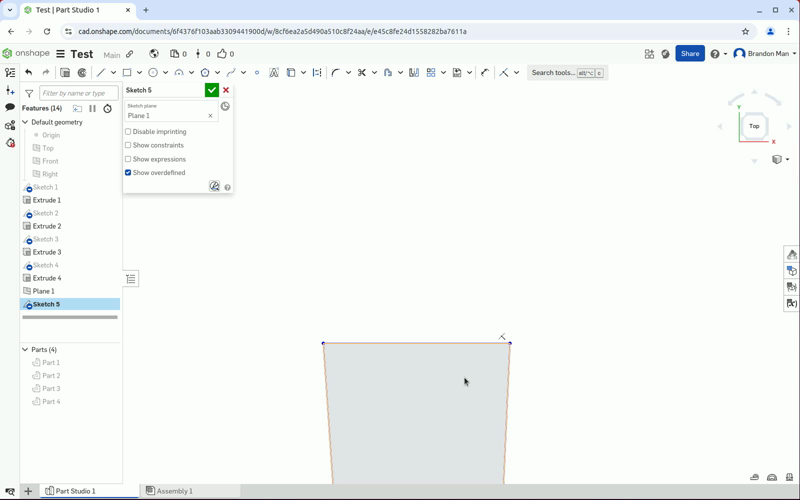
scroll(-6)
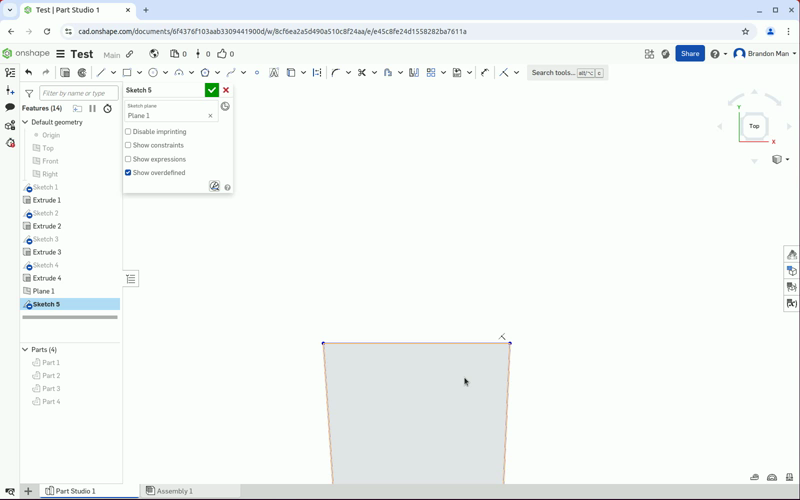
scroll(-6)
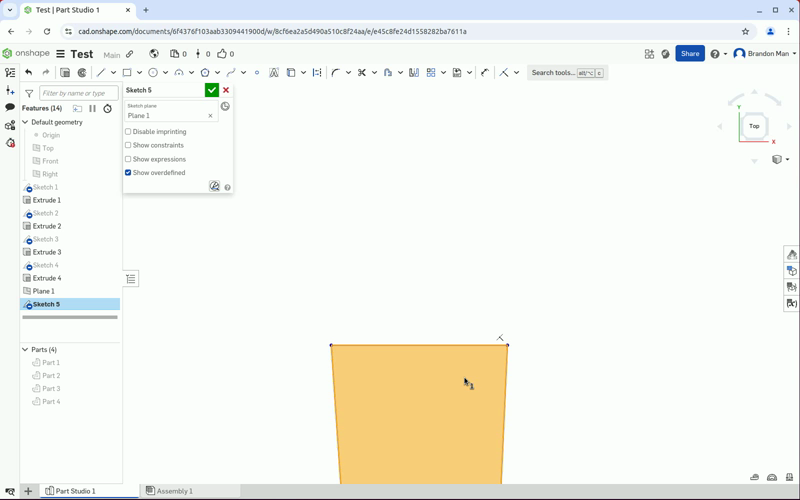
scroll(-6)
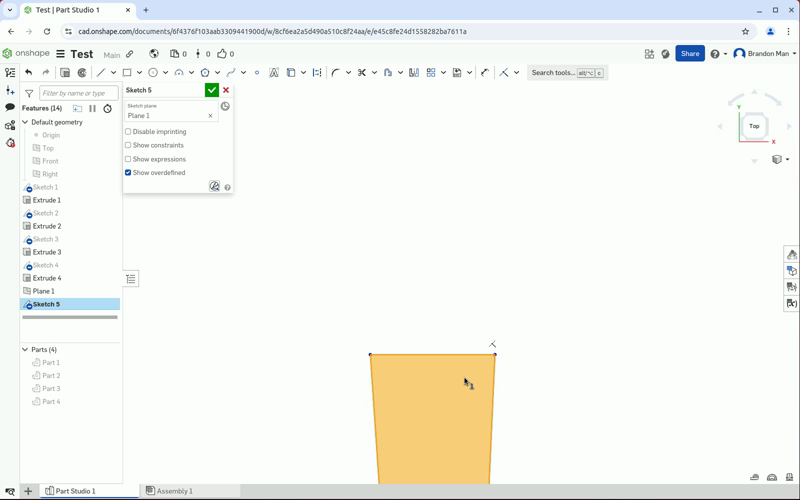
scroll(-6)
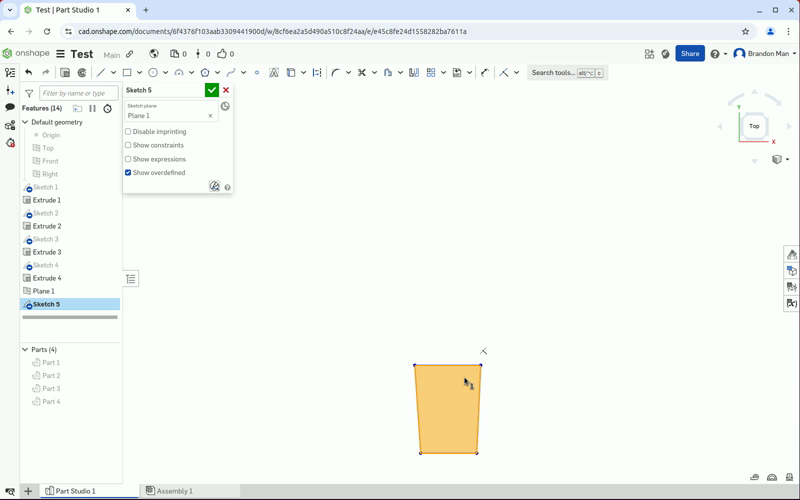
scroll(-6)
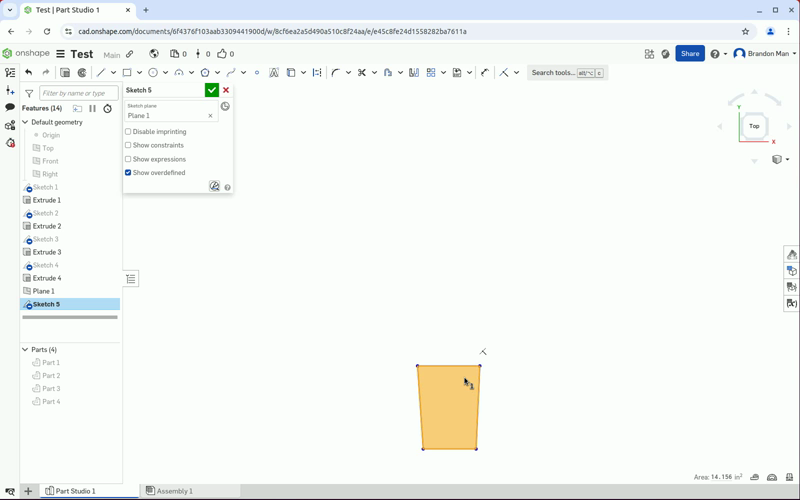
scroll(-6)
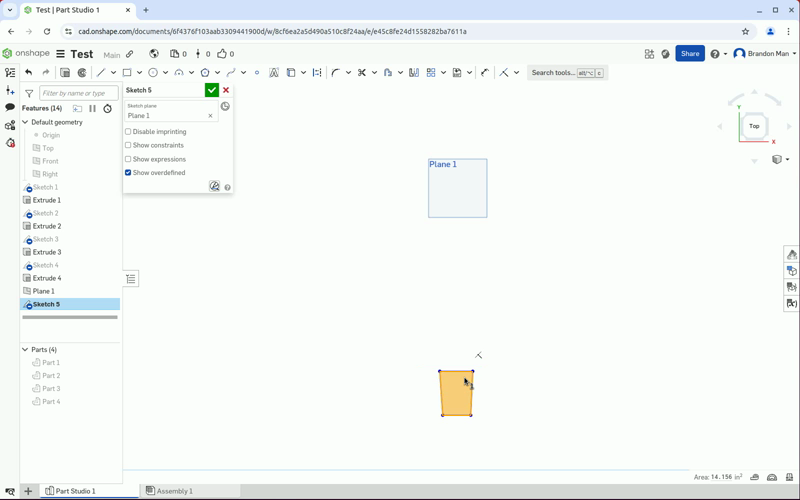
scroll(-6)
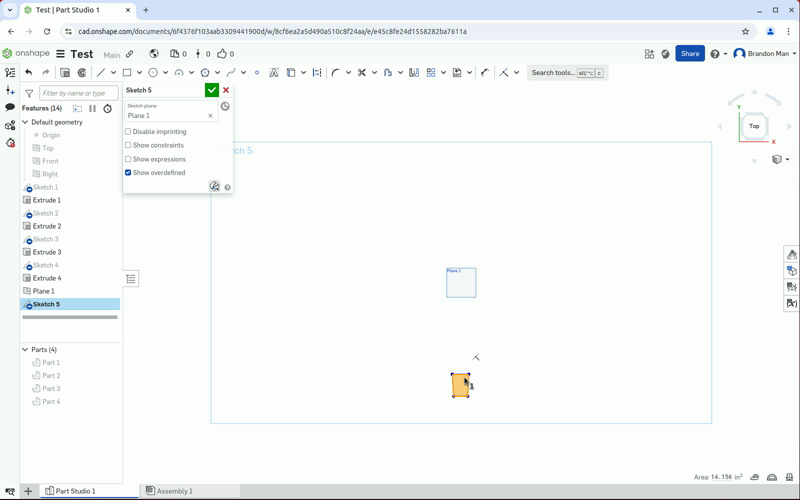
mouse_move(73, 352)
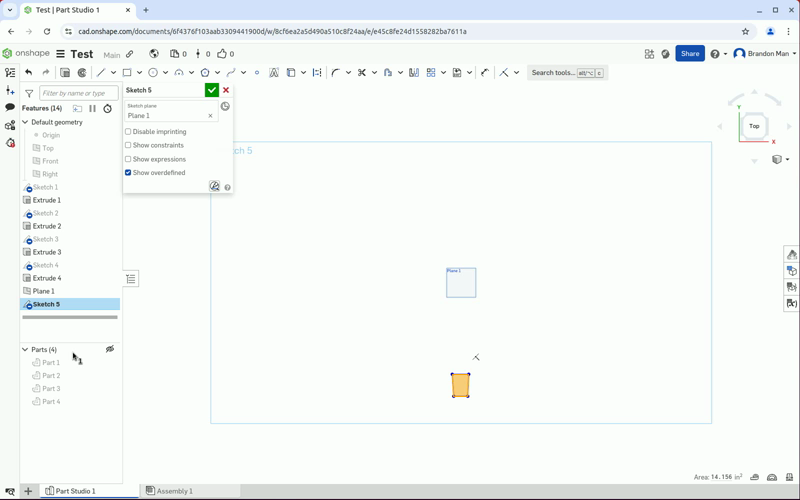
key(shift+y)
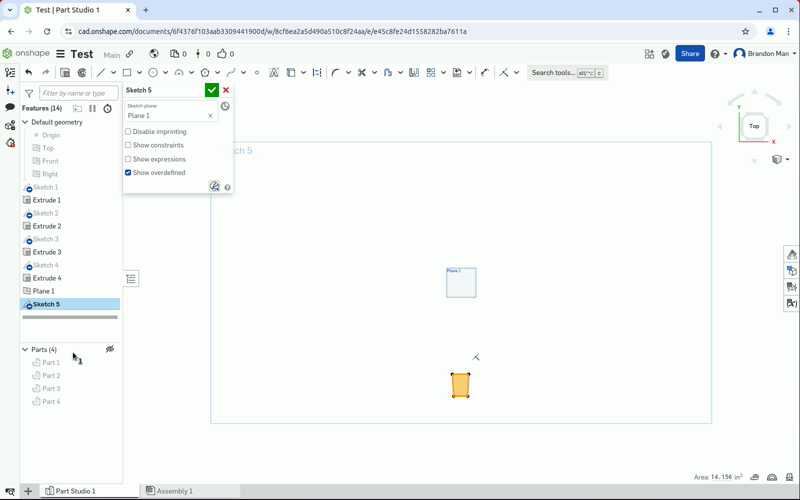
key(shift+e)
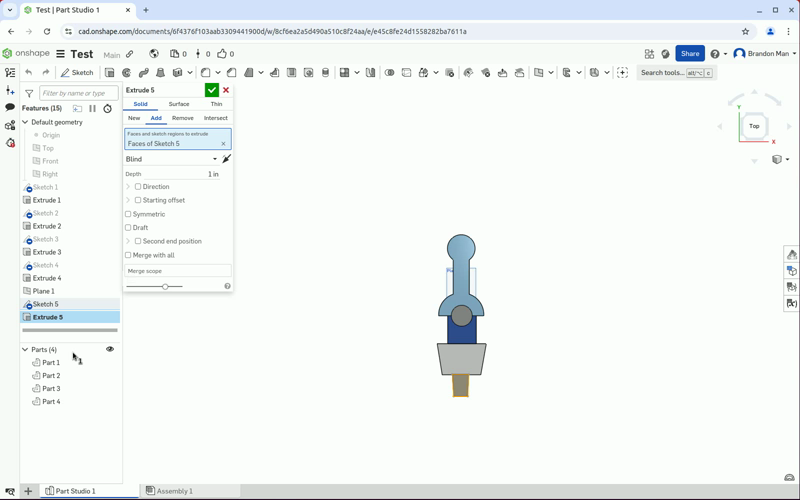
mouse_move(143, 106)
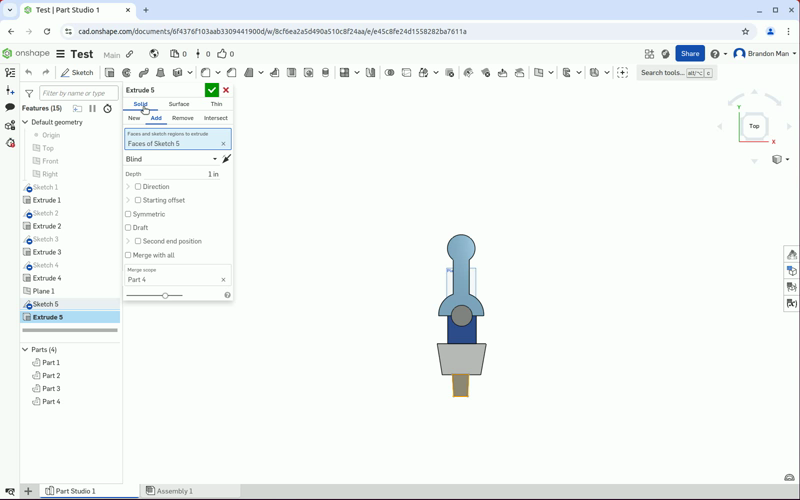
click(143, 106)
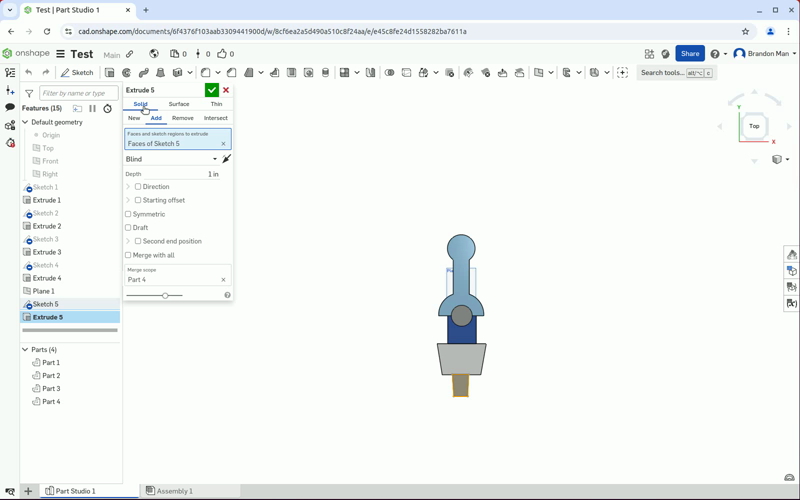
mouse_move(137, 120)
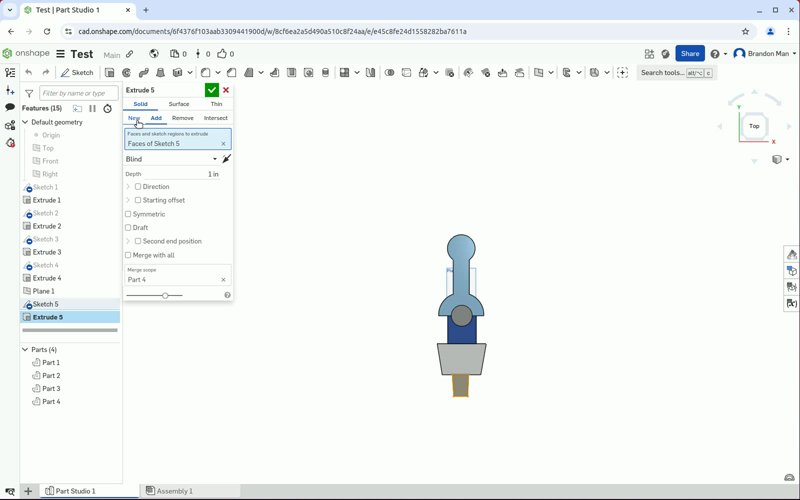
click(137, 120)
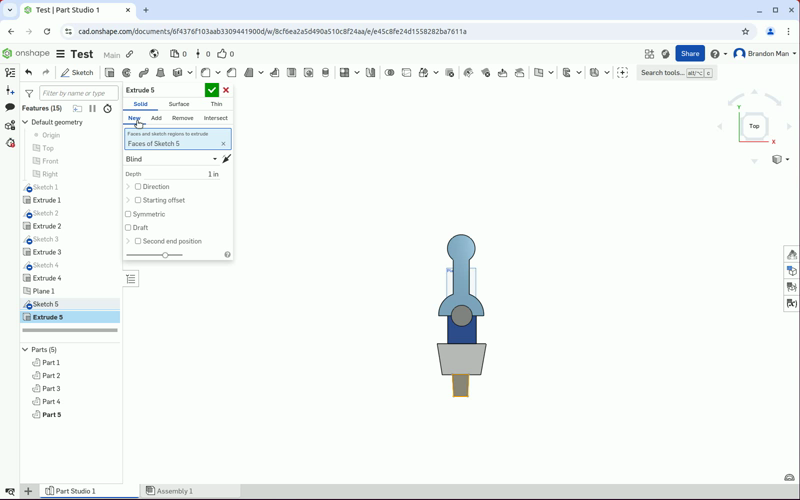
key(tab, 4)
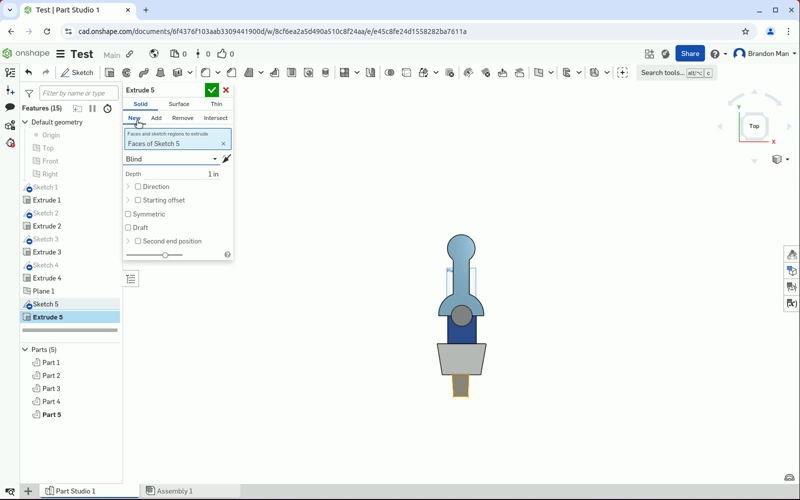
text(-3.611)
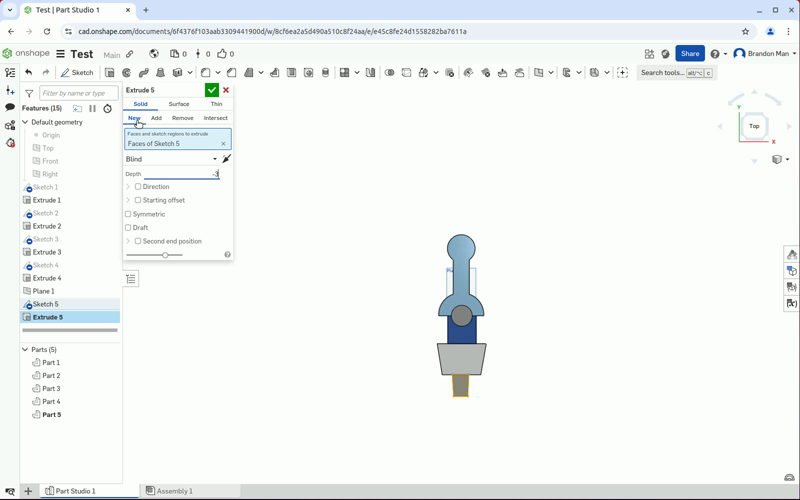
key(enter)
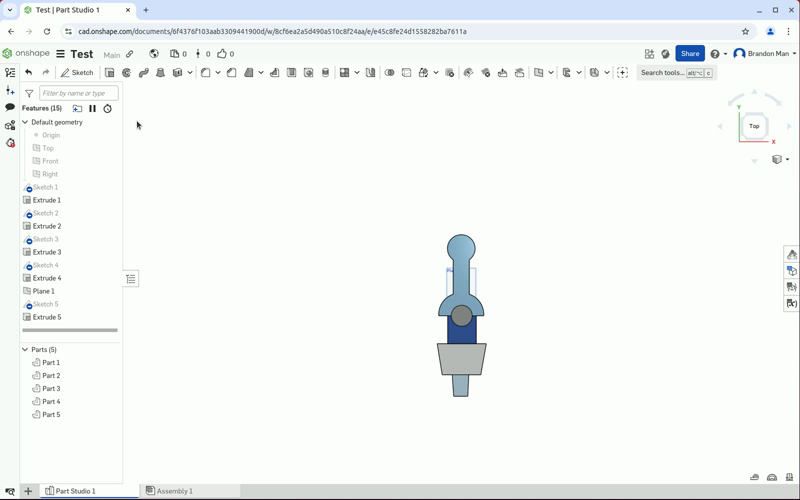
key(shift+h)
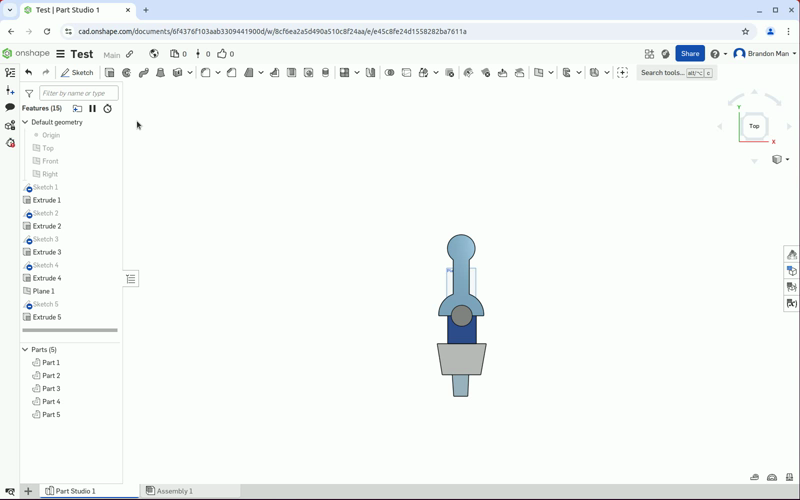
key(shift+h)
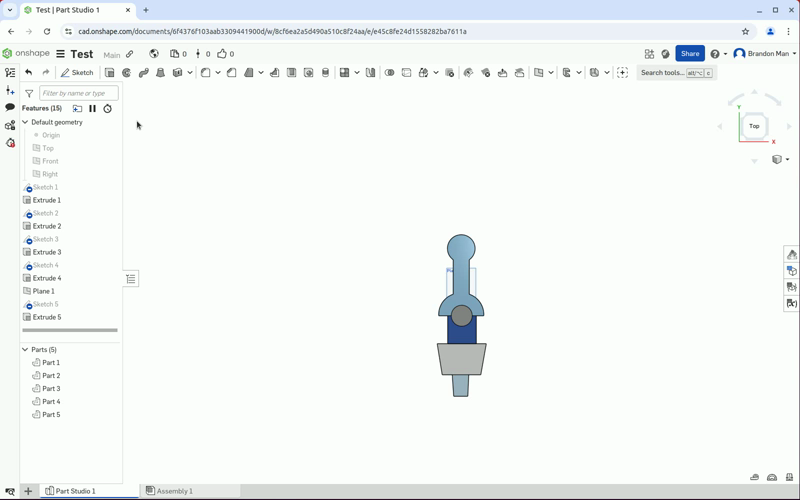
key(shift+7)
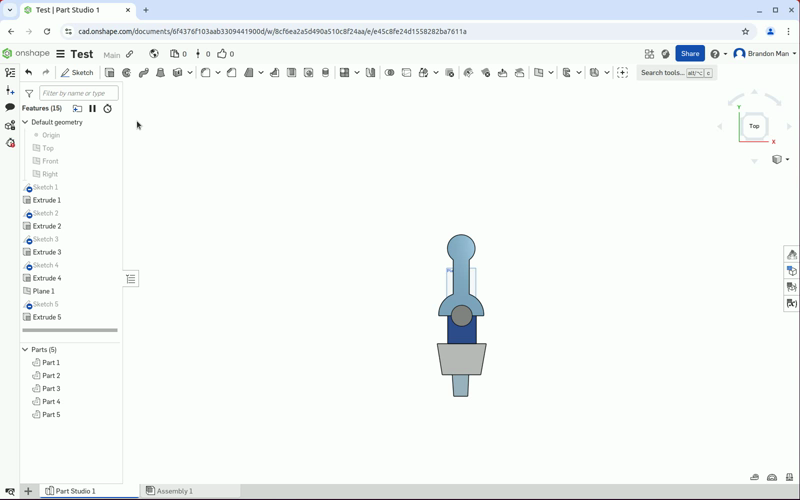
key(up, 3)
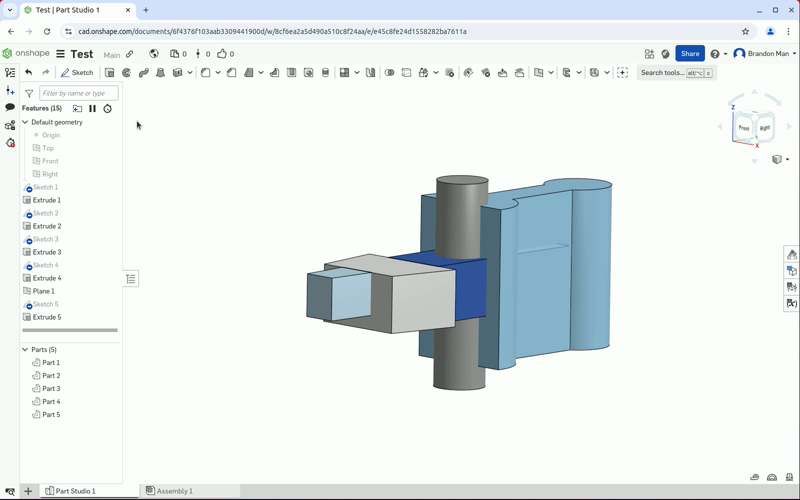
key(left, 3)
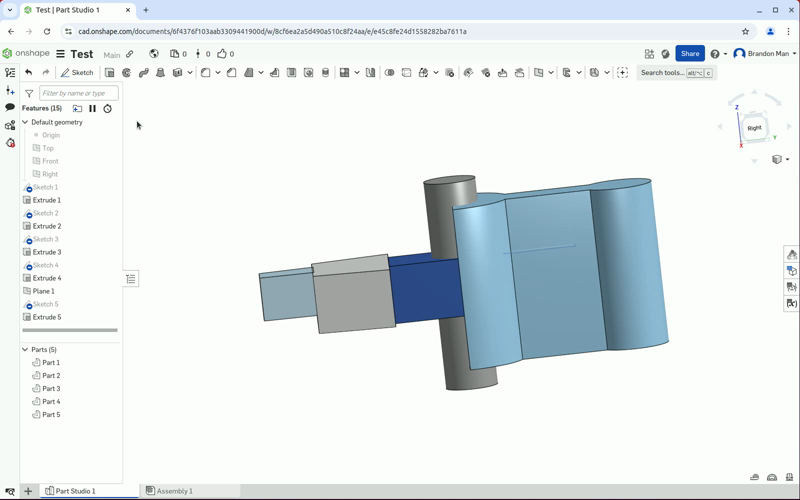
key(right, 3)
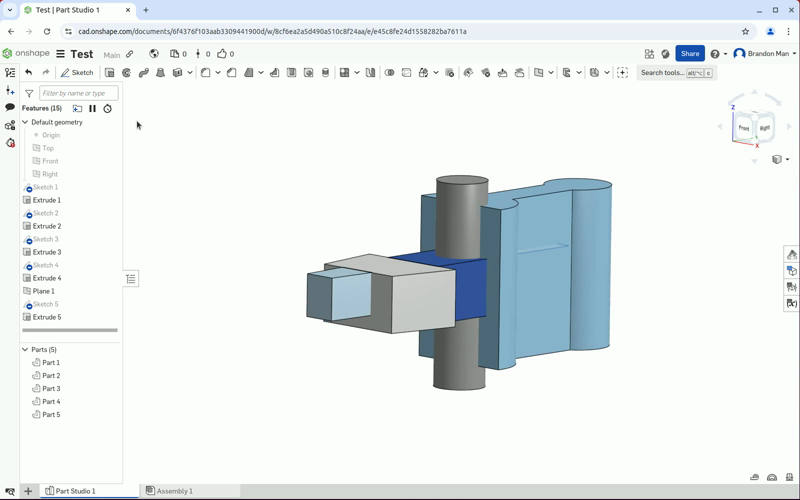
key(down, 3)
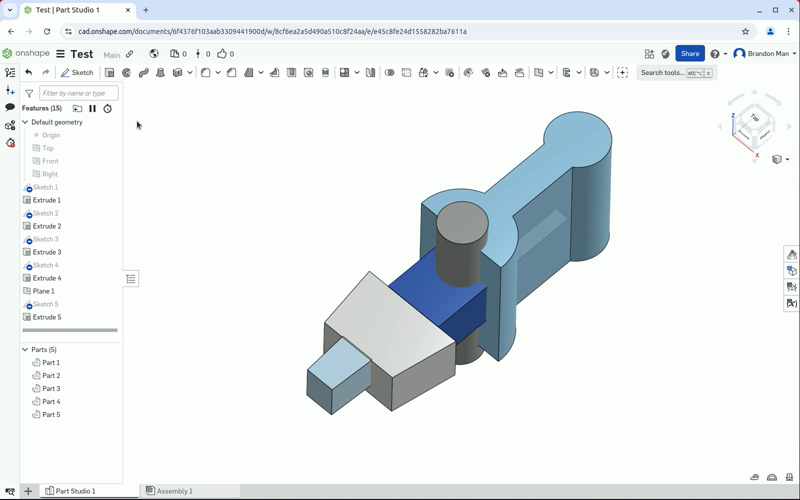
mouse_move(73, 189)
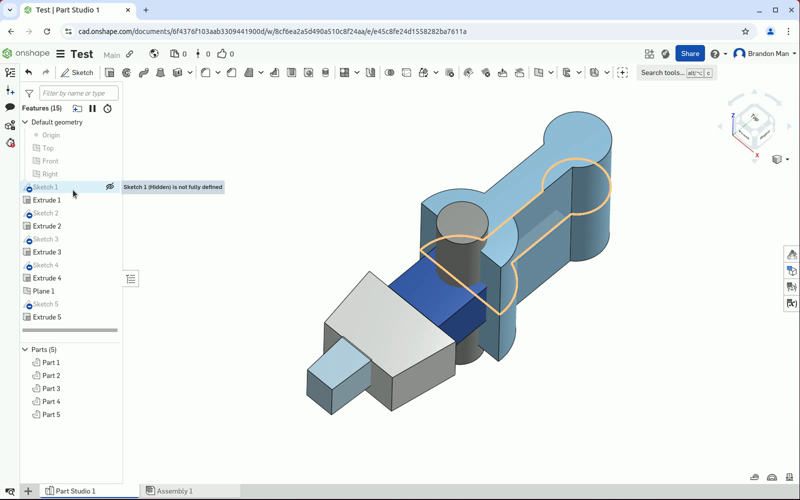
click(73, 189)